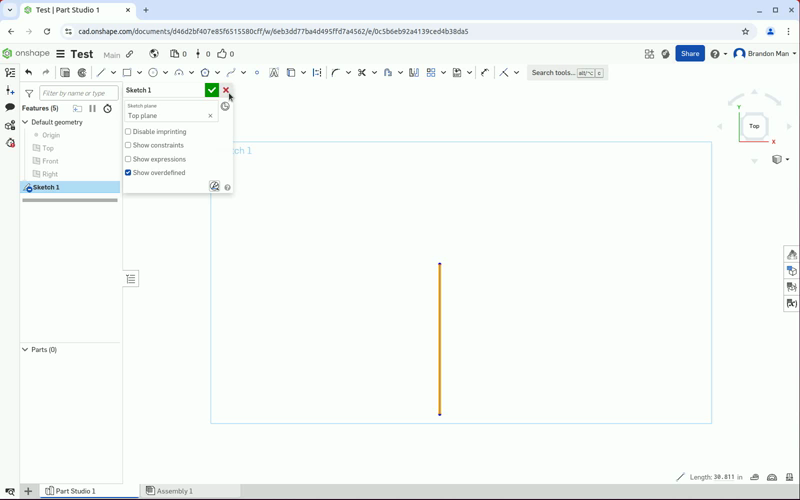
key(shift+h)
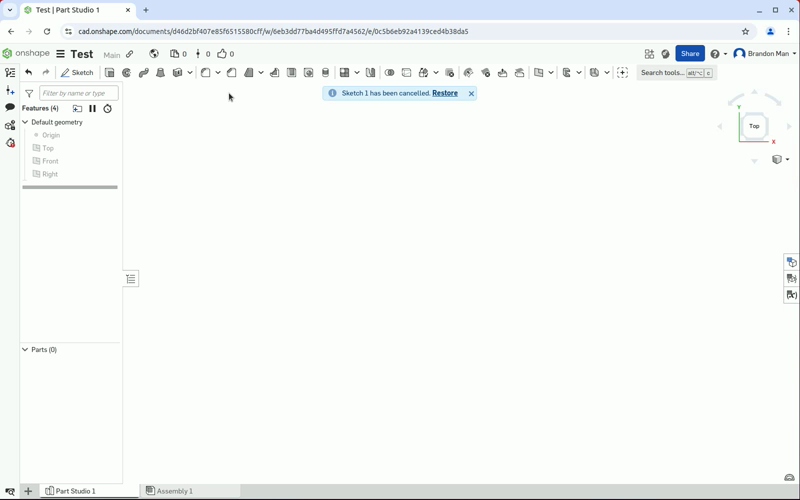
mouse_move(73, 352)
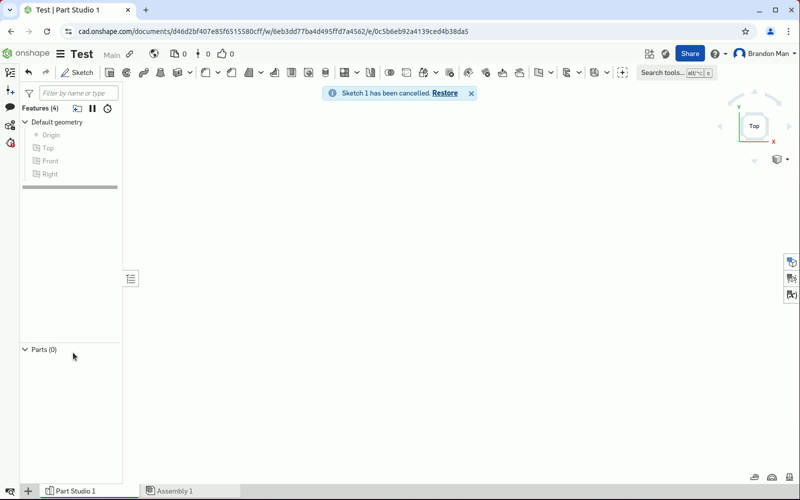
key(y)
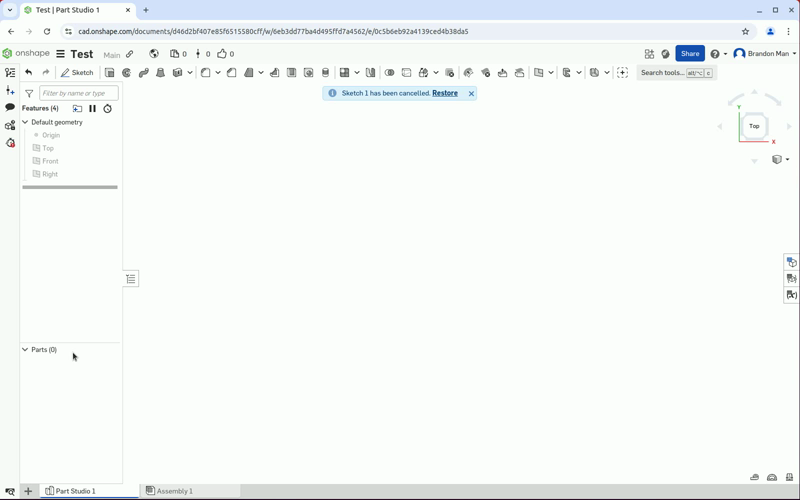
key(shift+p)
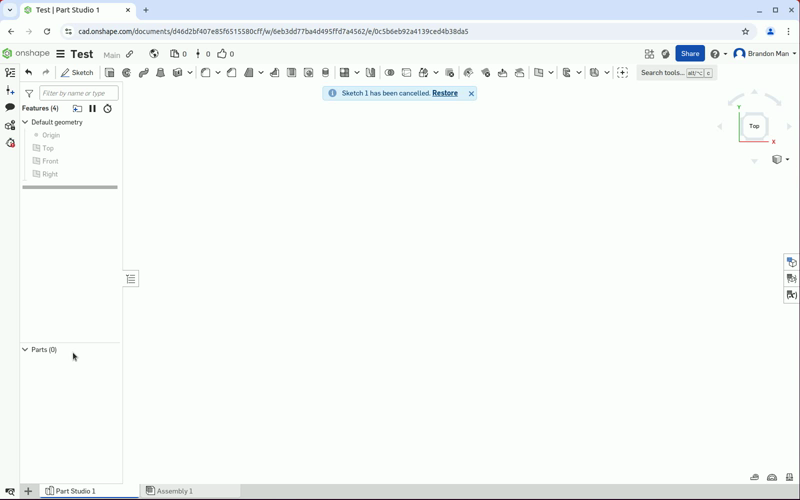
key(space)
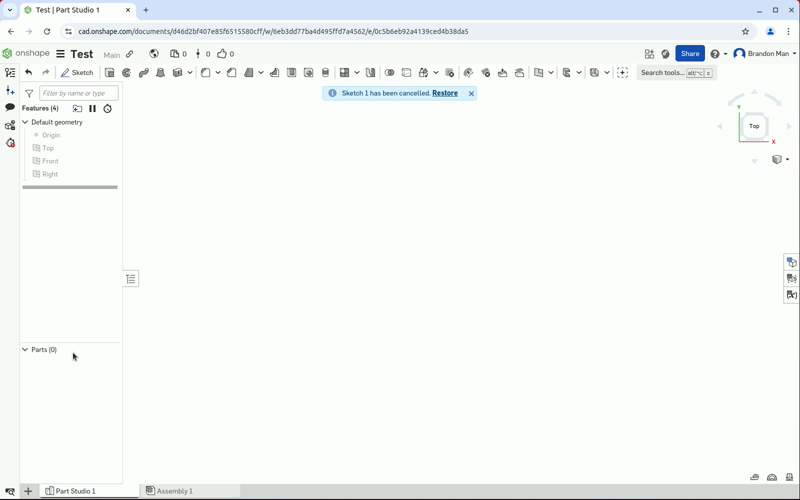
key_down(shift)
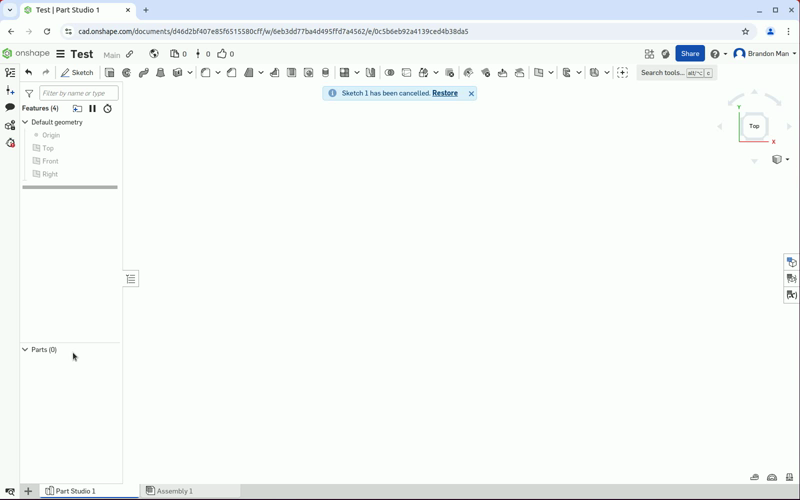
key(up)
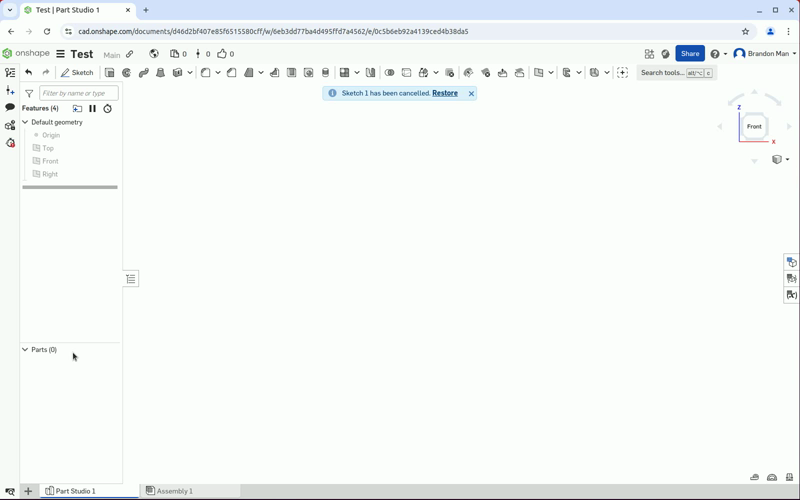
key_up(shift)
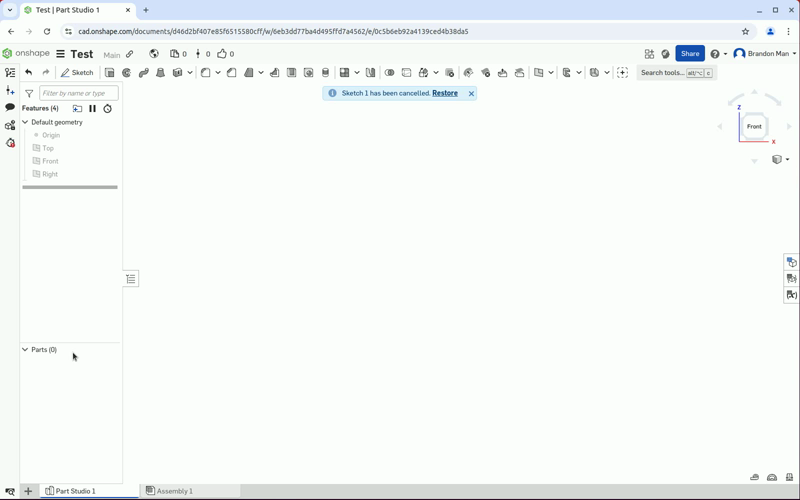
mouse_move(73, 352)
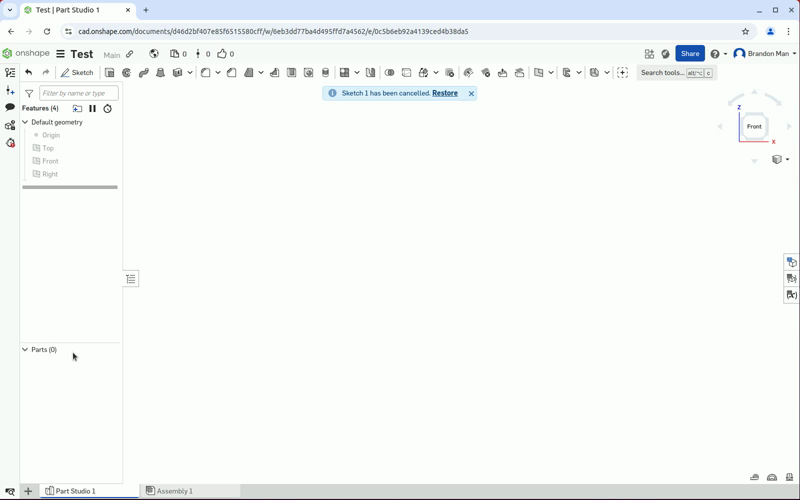
key(shift+y)
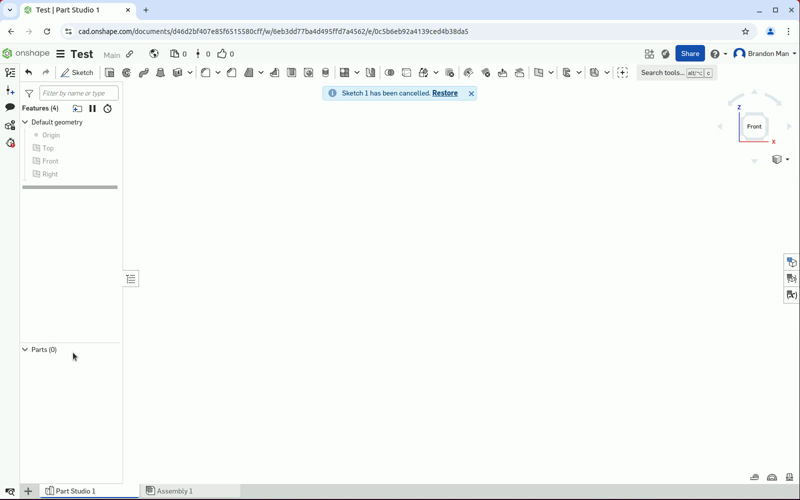
key(shift+s)
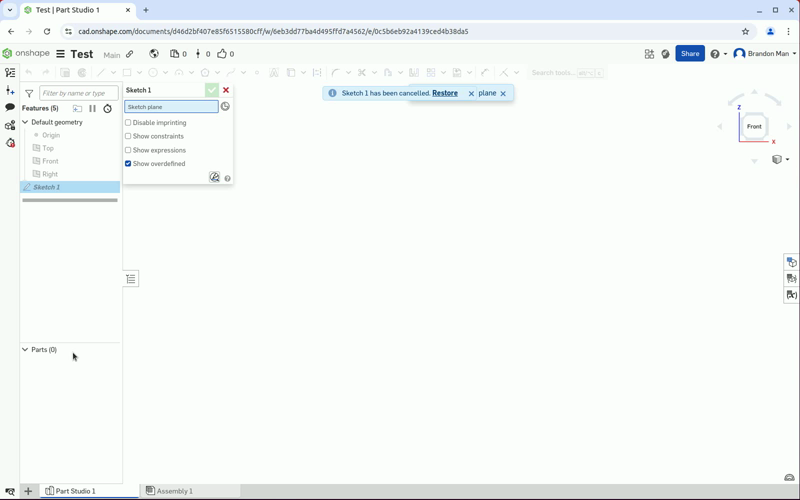
mouse_move(73, 163)
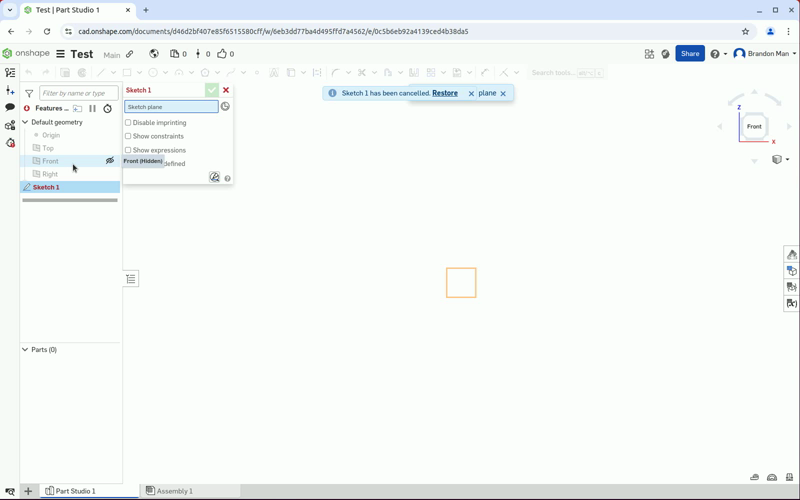
click(73, 163)
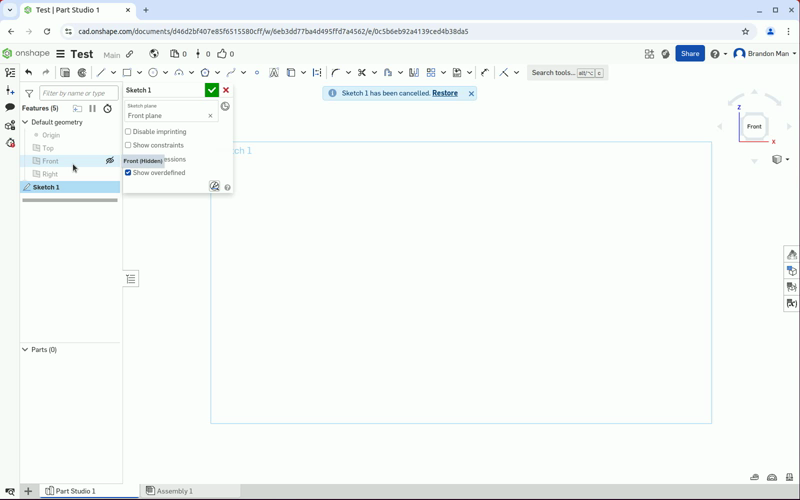
mouse_move(73, 352)
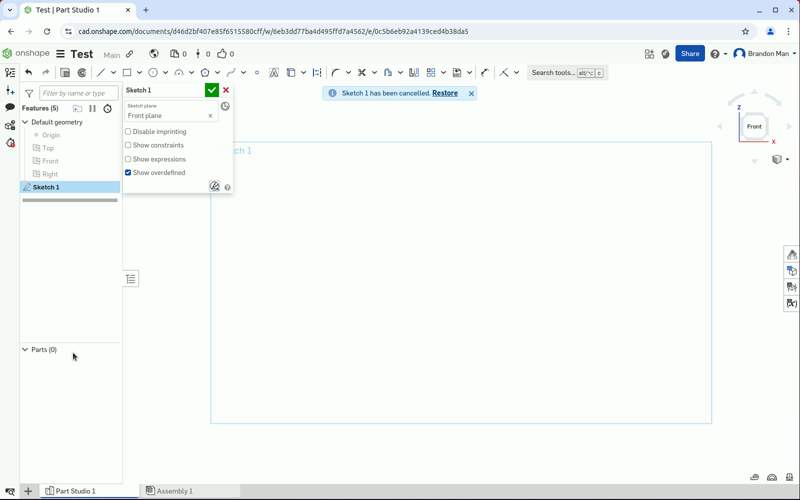
key(y)
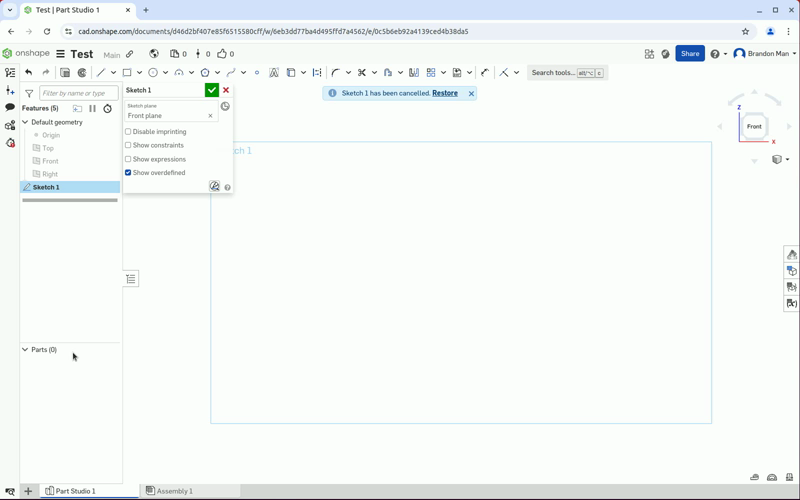
key(l)
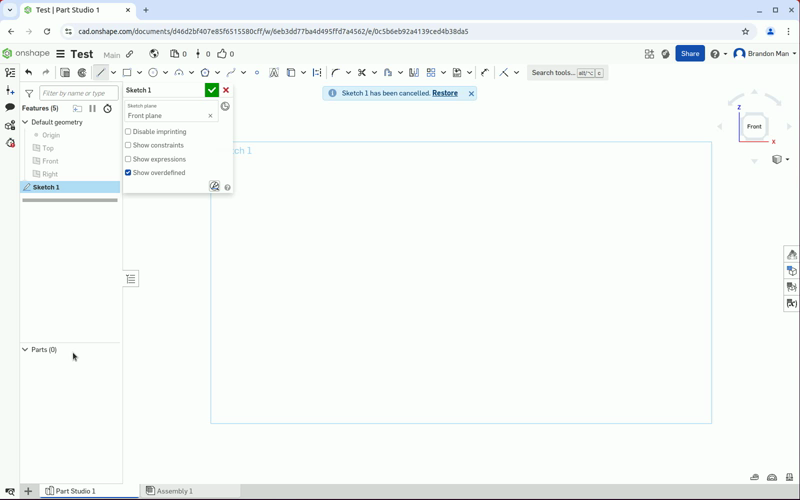
key_down(shift)
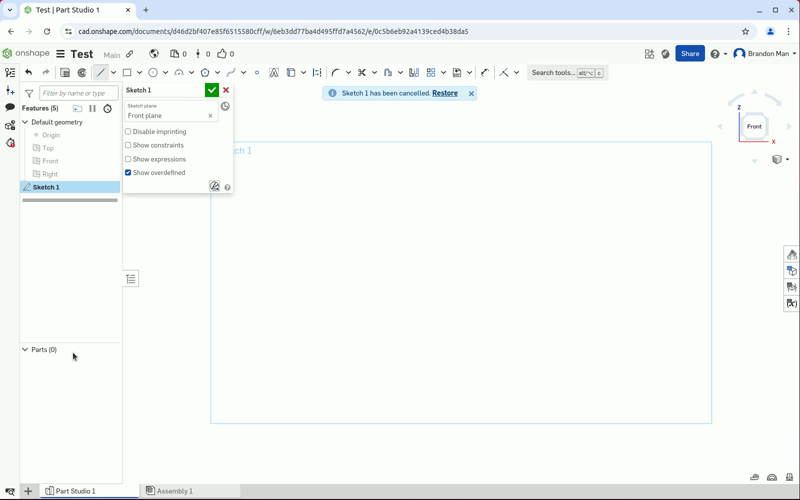
mouse_move(348, 241)
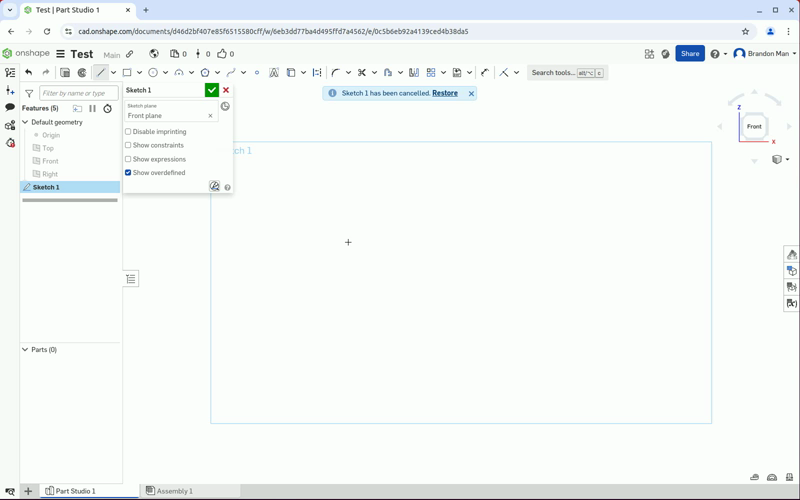
click(348, 241)
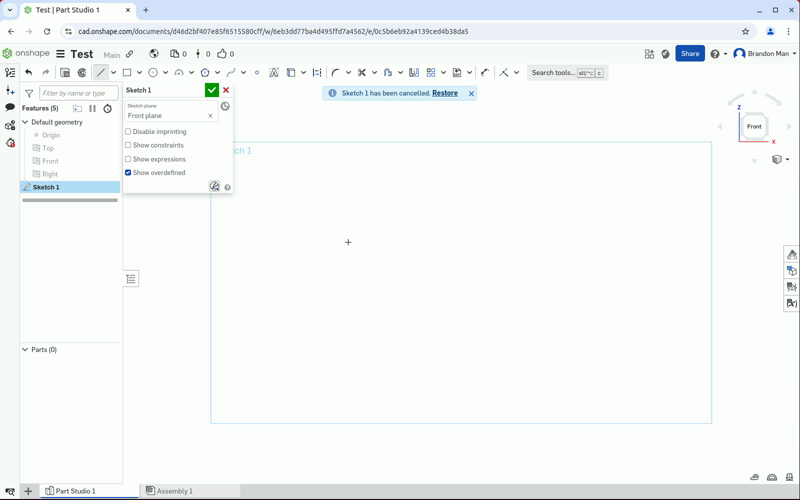
key_up(shift)
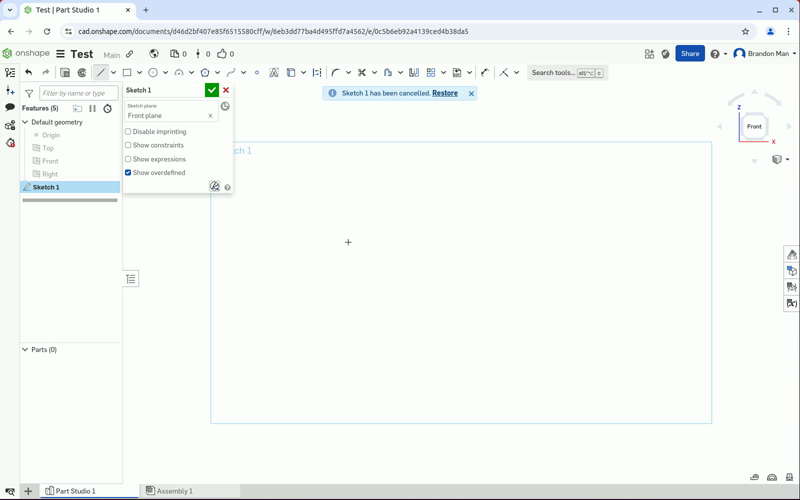
key_down(shift)
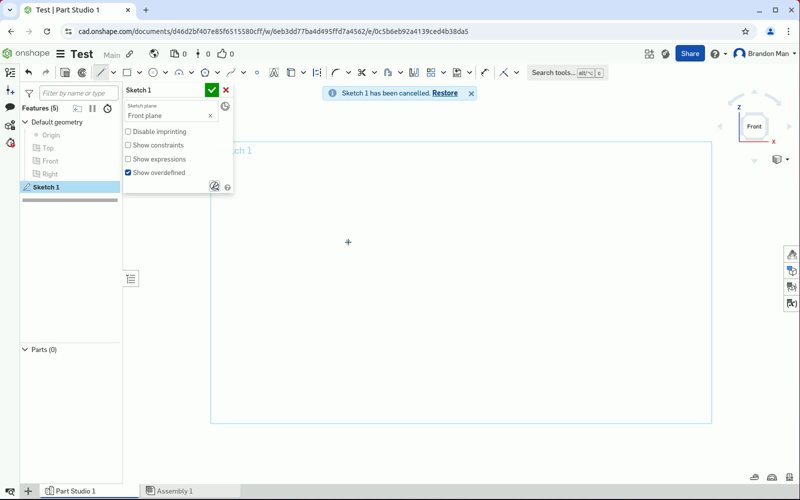
mouse_move(378, 241)
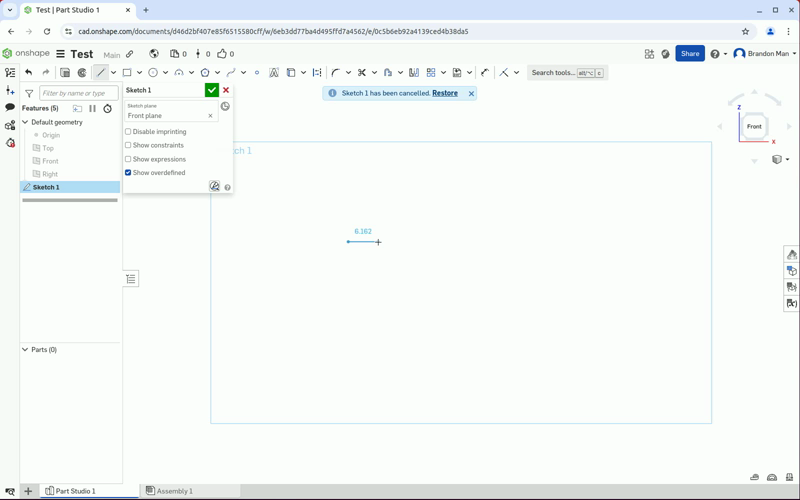
mouse_move(369, 241)
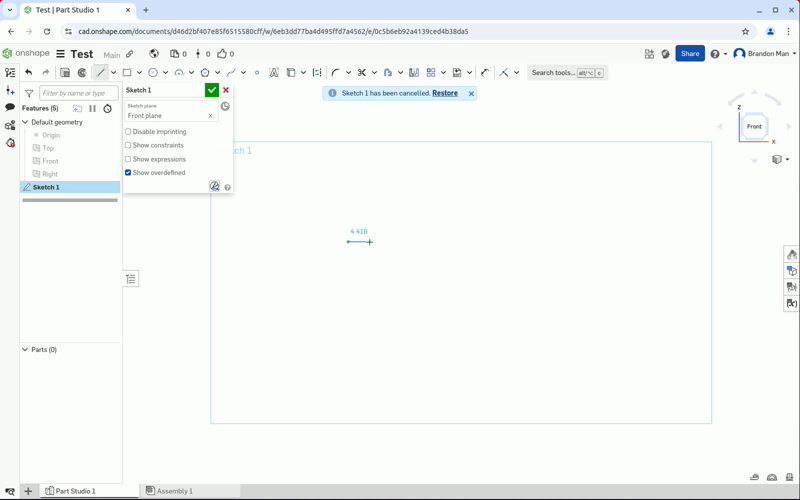
click(369, 241)
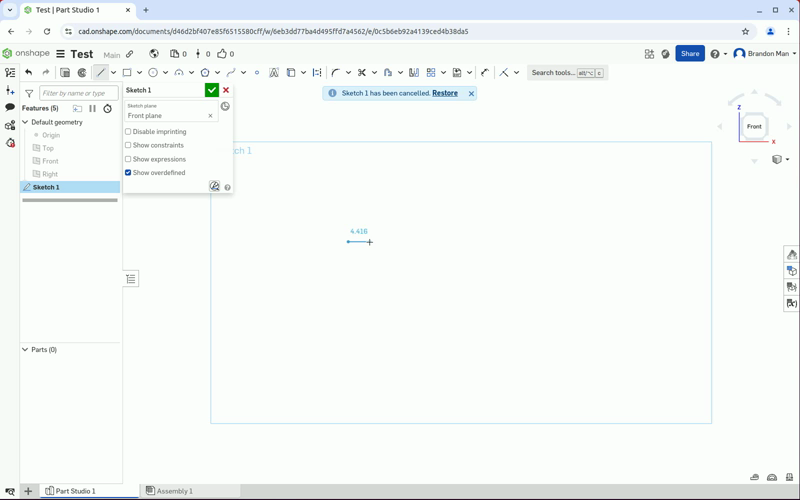
key_up(shift)
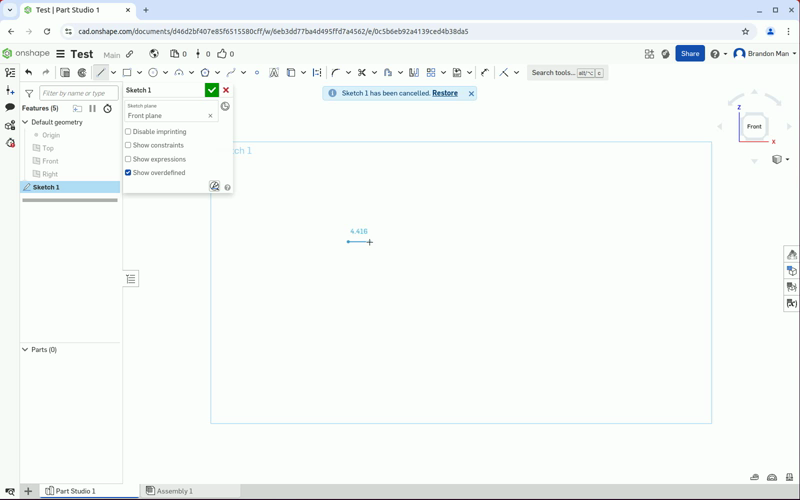
key_down(shift)
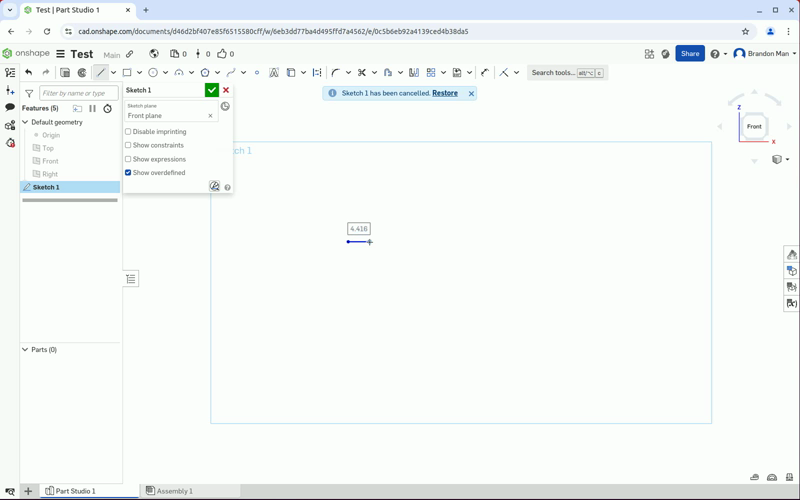
mouse_move(369, 319)
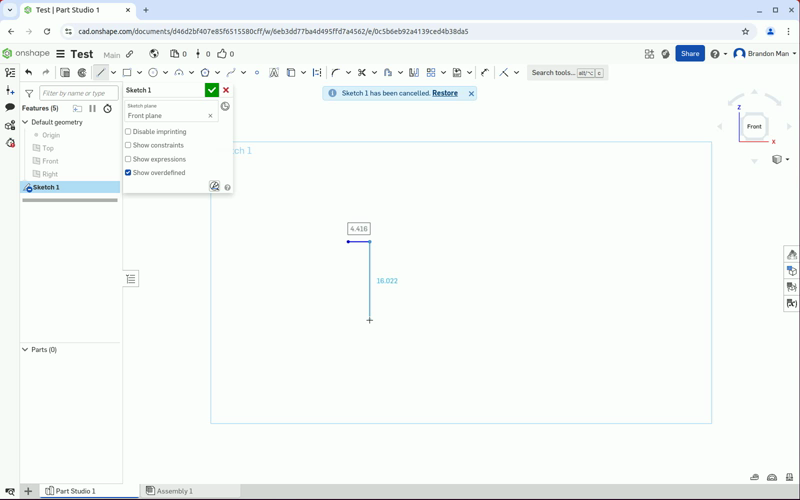
click(369, 319)
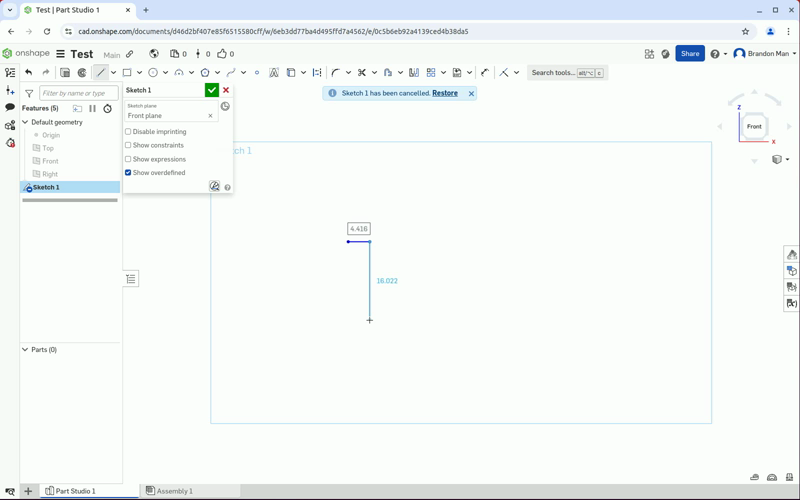
key_up(shift)
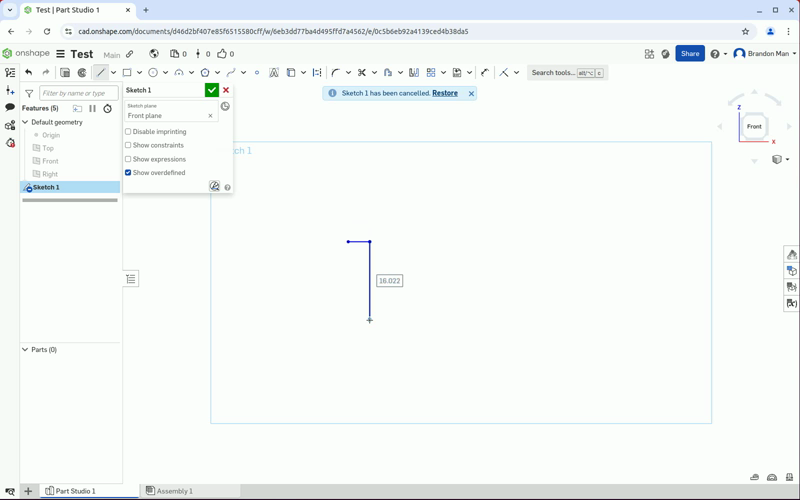
key_down(shift)
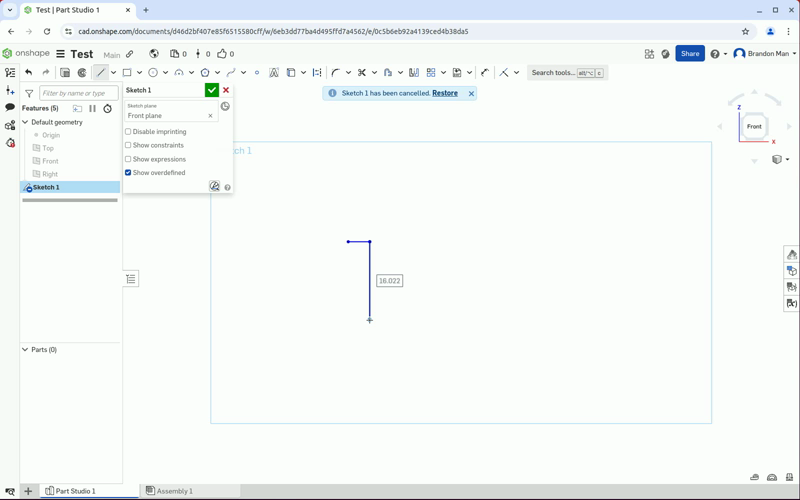
mouse_move(473, 319)
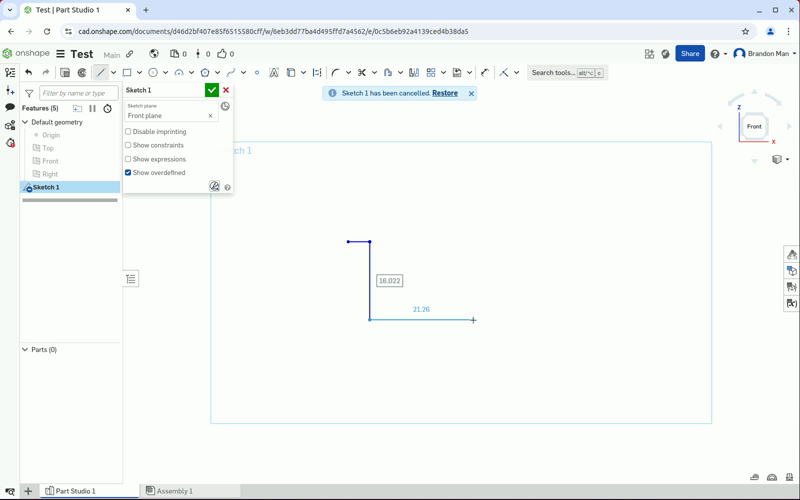
click(473, 319)
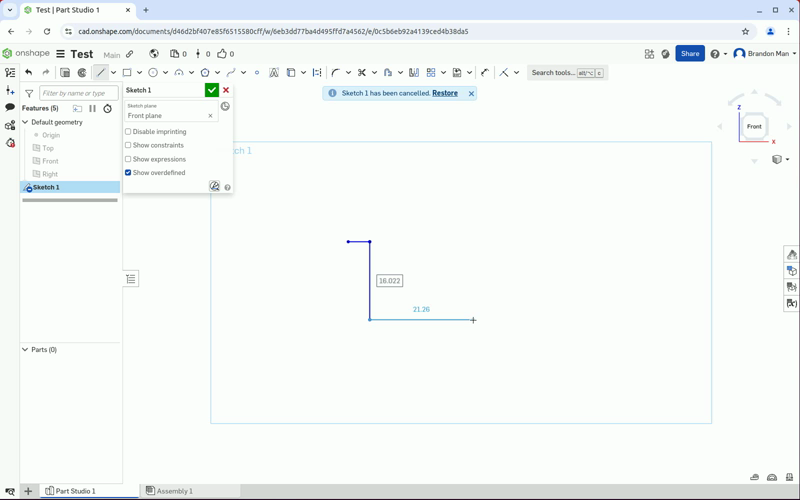
key_up(shift)
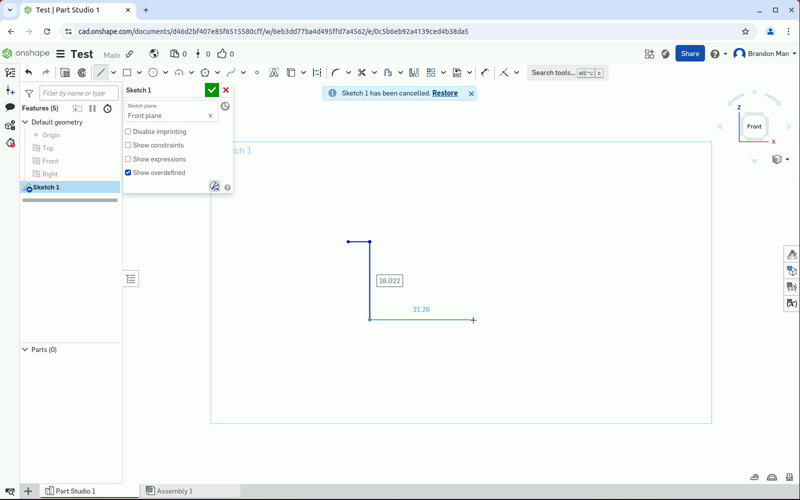
key_down(shift)
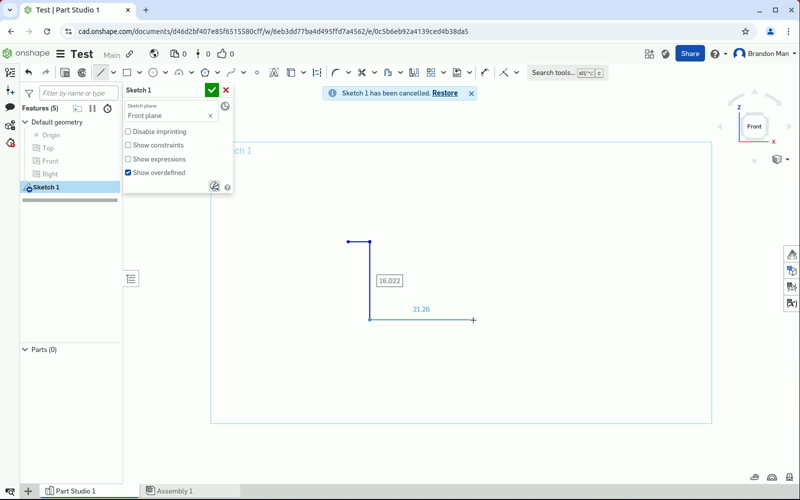
mouse_move(503, 319)
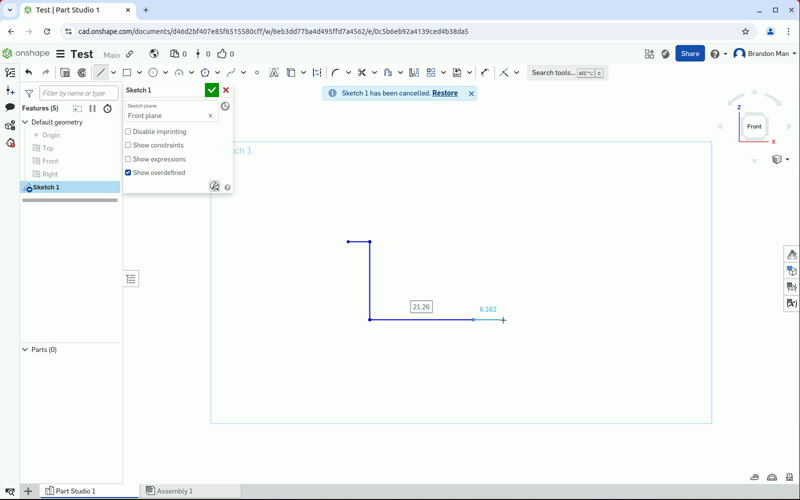
mouse_move(473, 340)
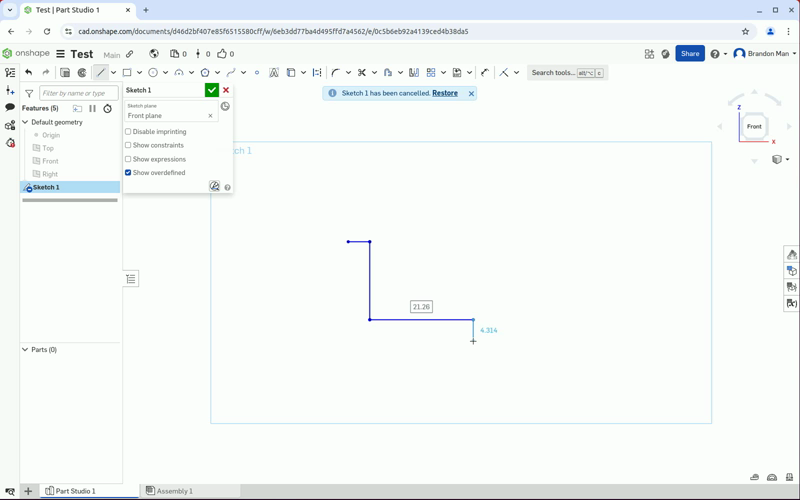
click(473, 340)
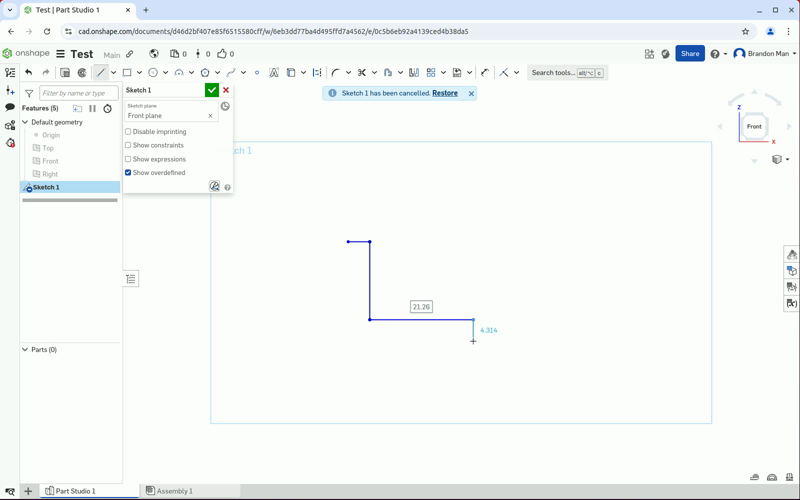
key_up(shift)
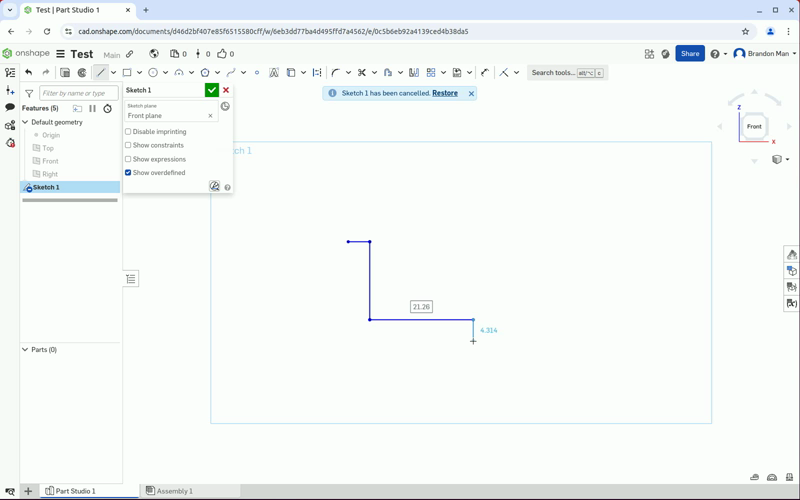
key_down(shift)
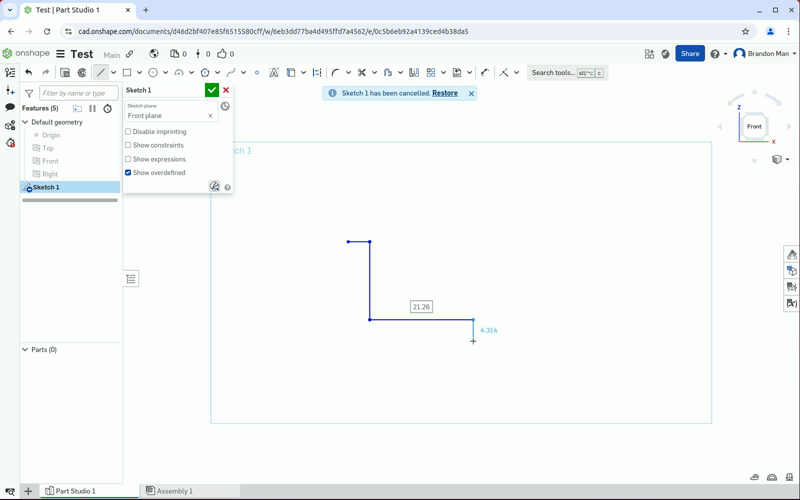
mouse_move(572, 340)
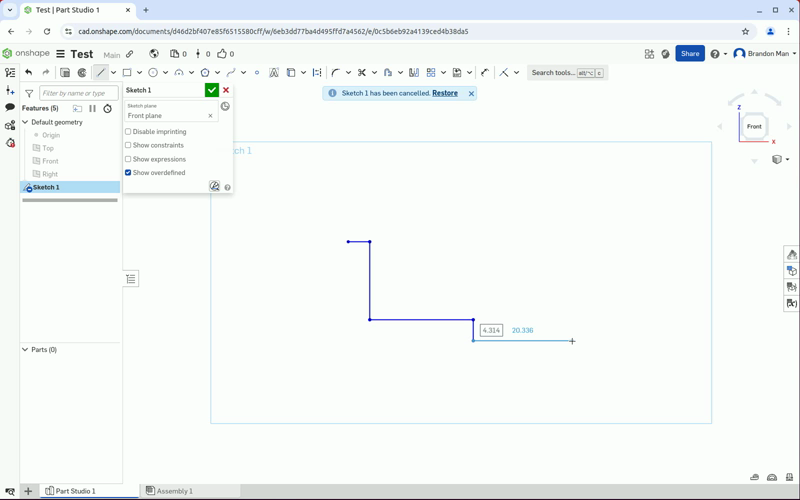
click(572, 340)
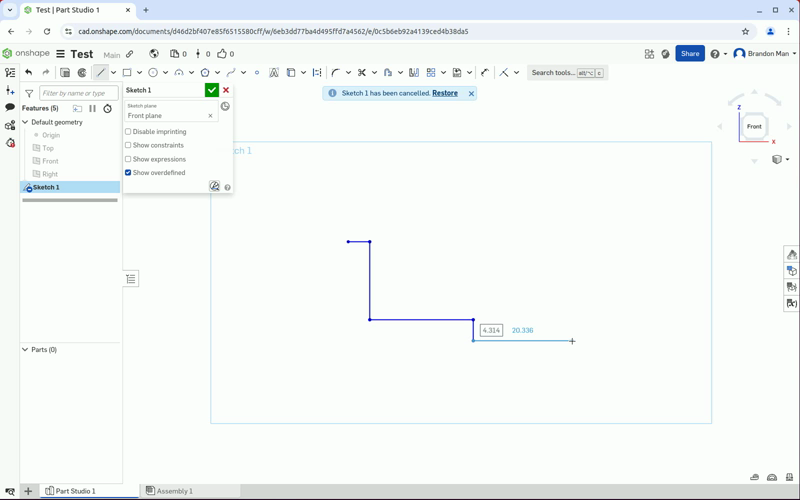
key_up(shift)
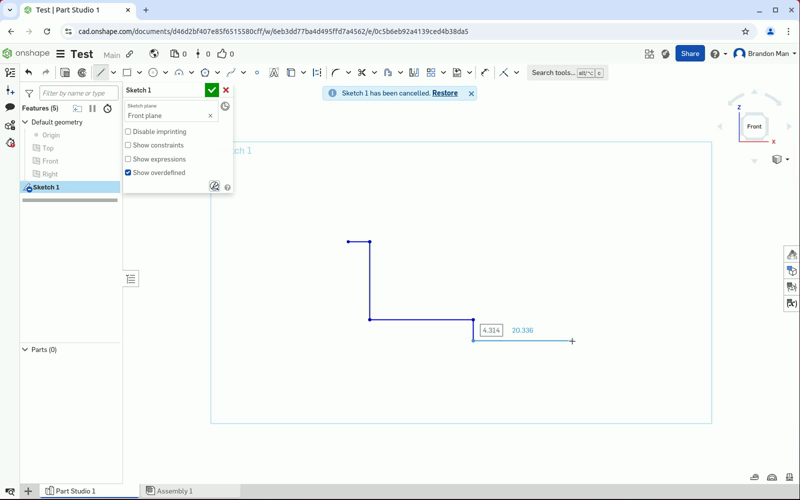
key_down(shift)
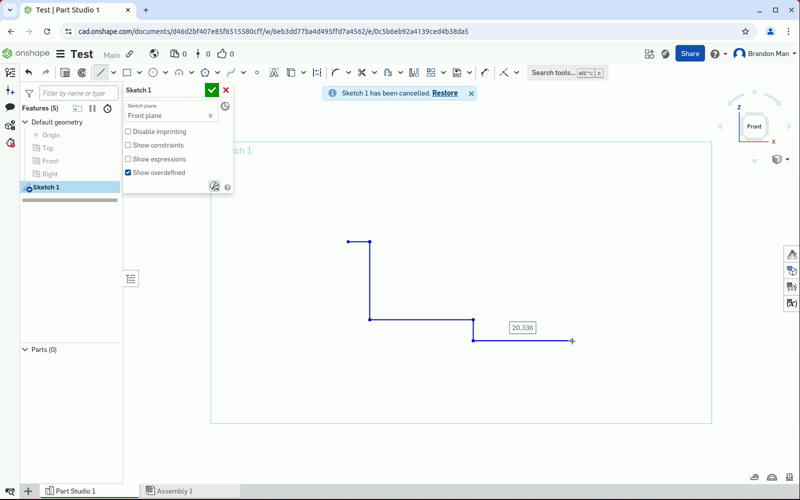
mouse_move(572, 267)
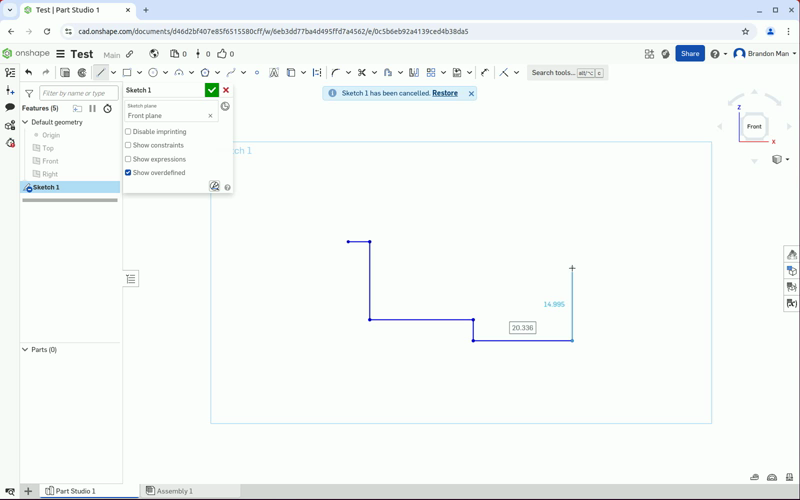
click(572, 267)
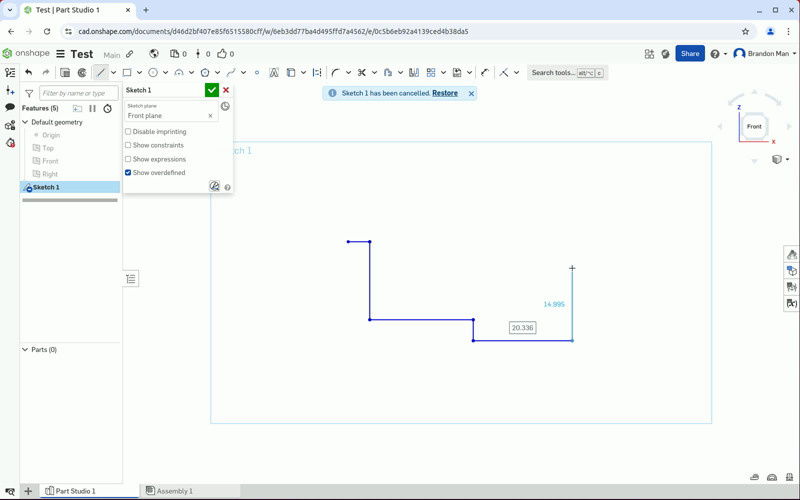
key_up(shift)
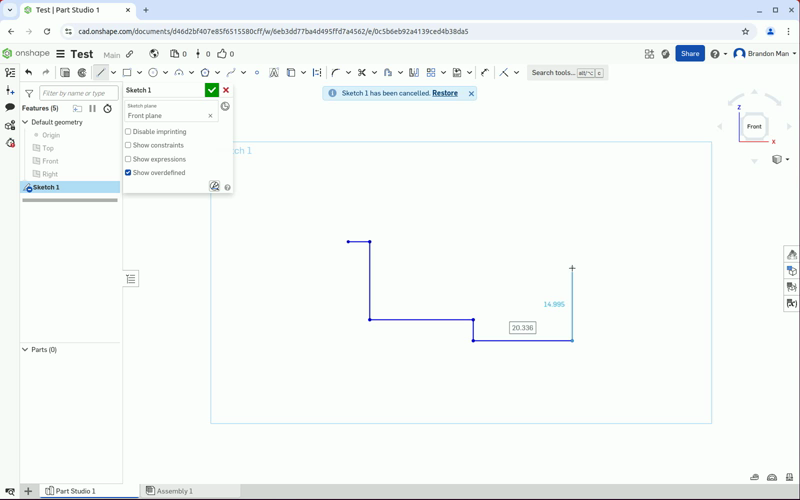
key_down(shift)
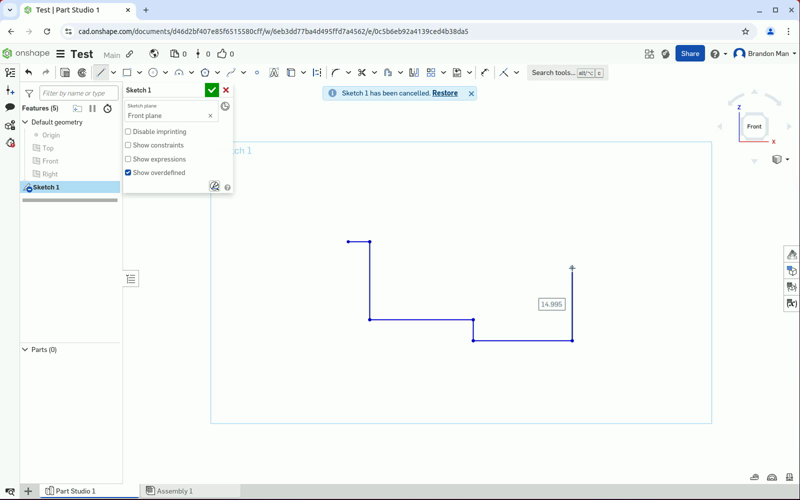
mouse_move(409, 223)
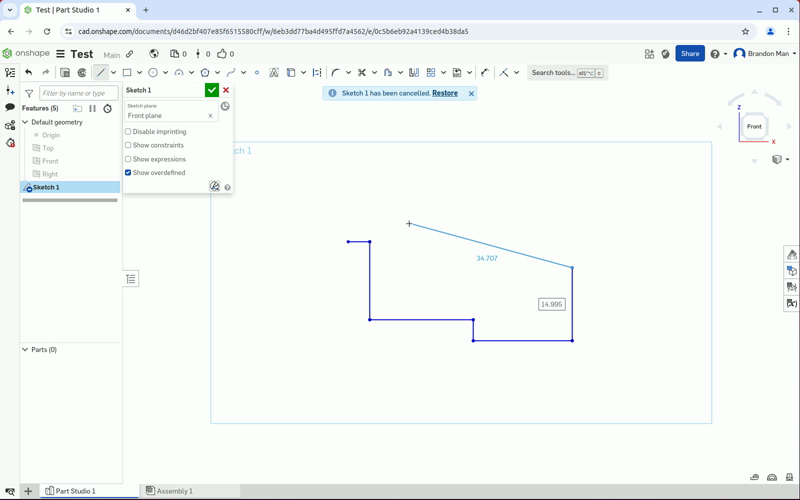
click(409, 223)
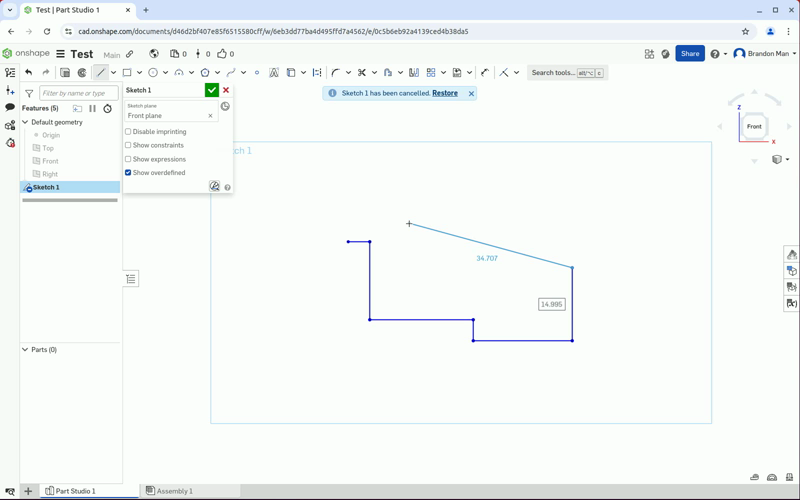
key_up(shift)
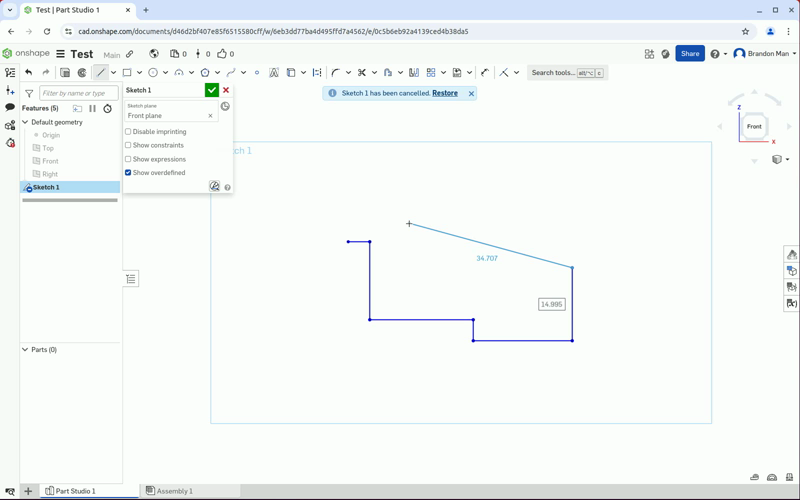
key_down(shift)
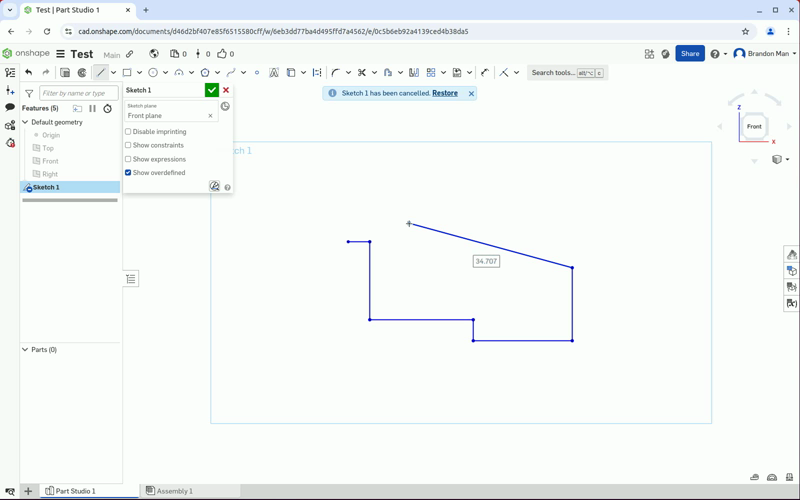
mouse_move(348, 223)
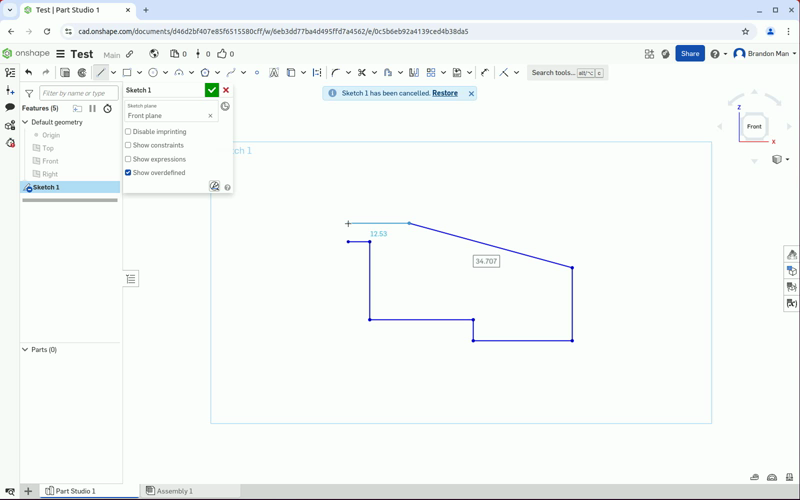
click(348, 223)
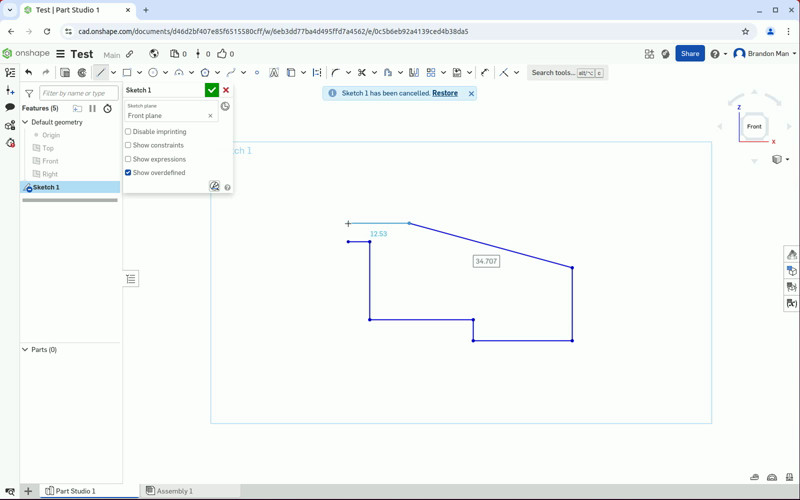
key_up(shift)
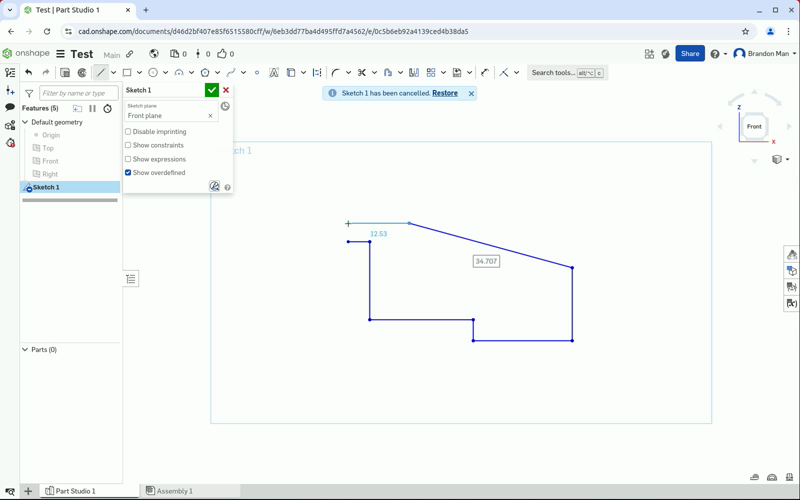
mouse_move(378, 223)
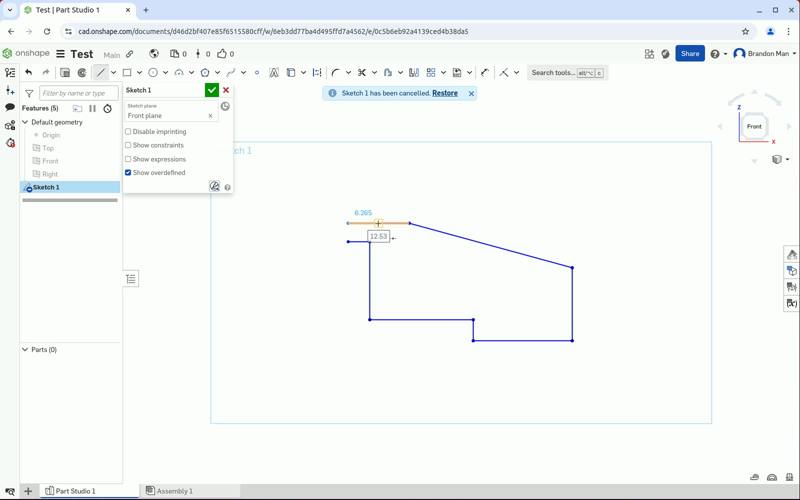
key_down(shift)
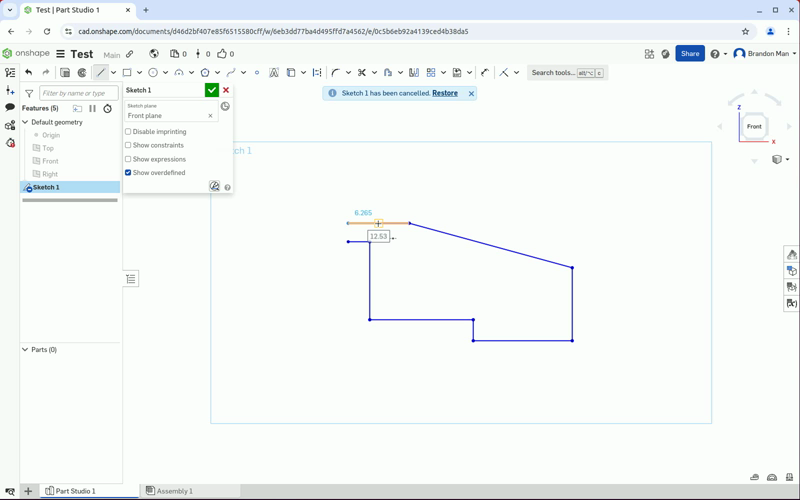
mouse_move(348, 241)
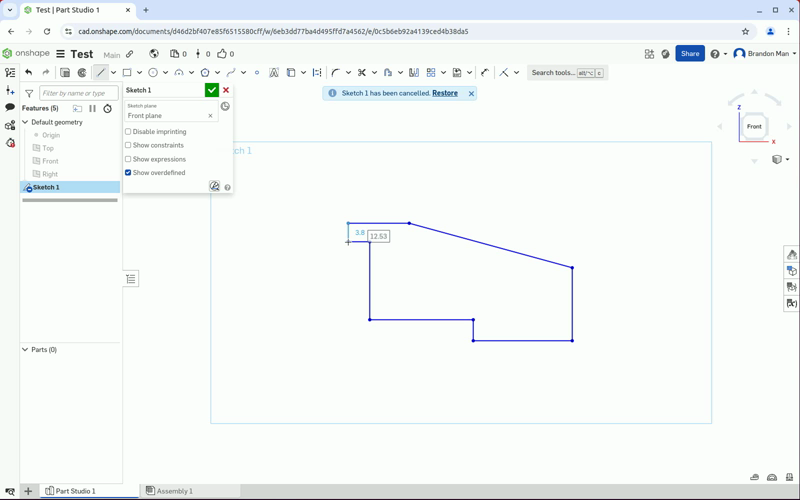
key_up(shift)
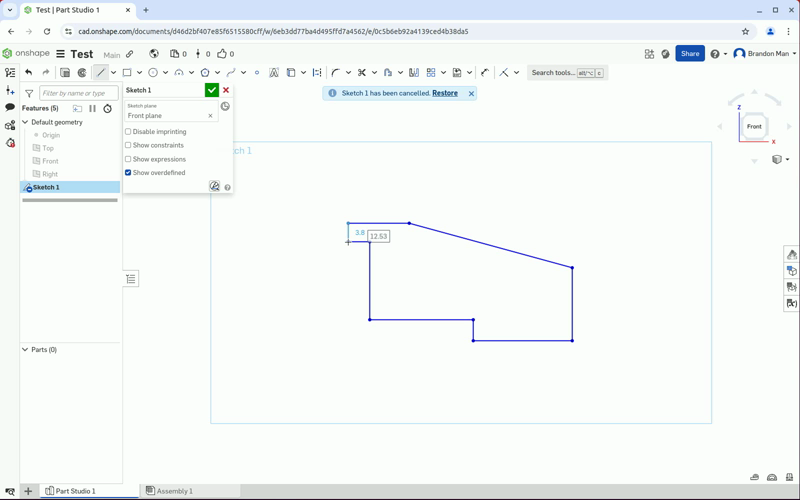
click(348, 241)
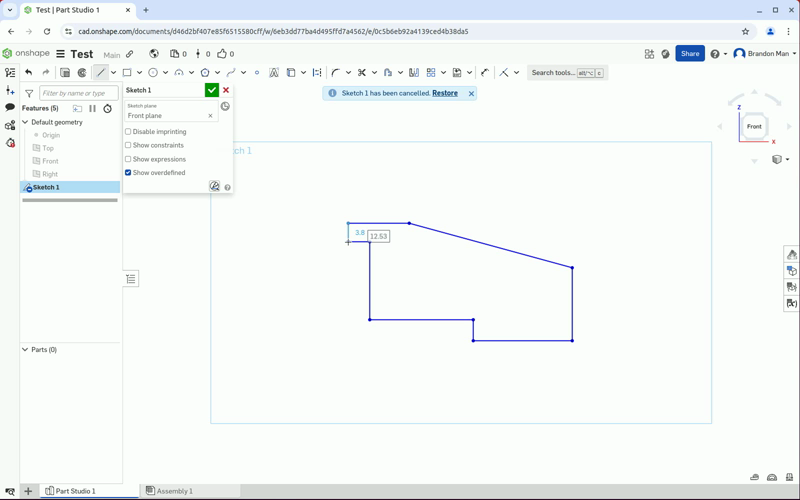
key(esc)
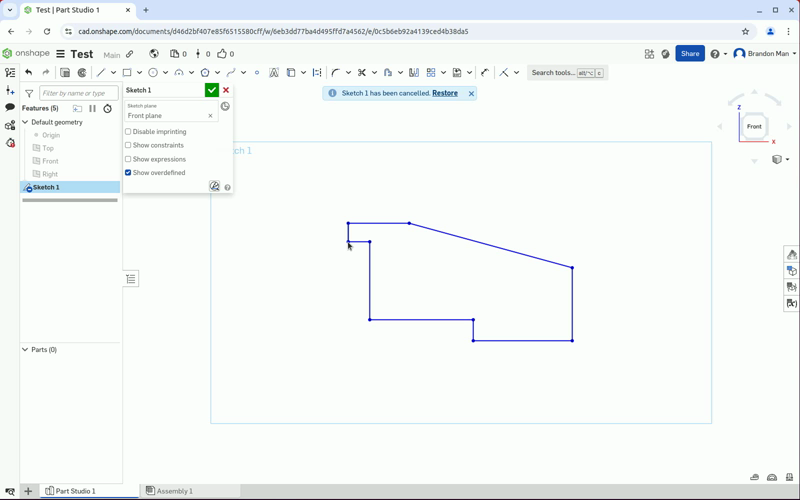
key(c)
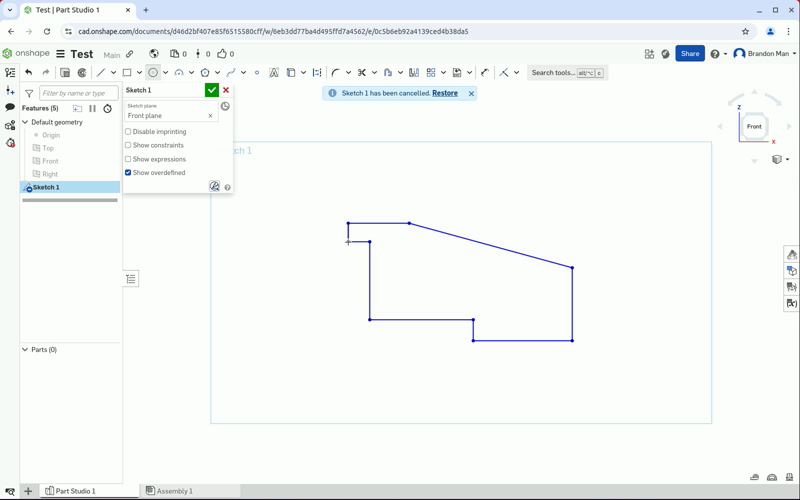
key_down(shift)
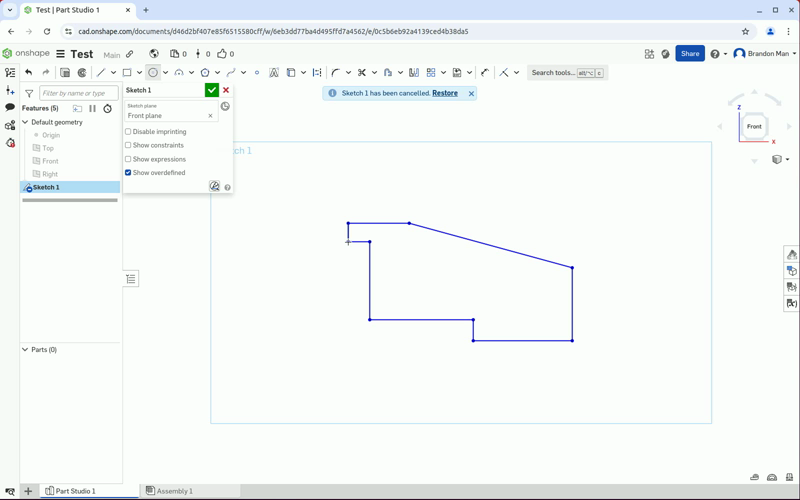
mouse_move(534, 303)
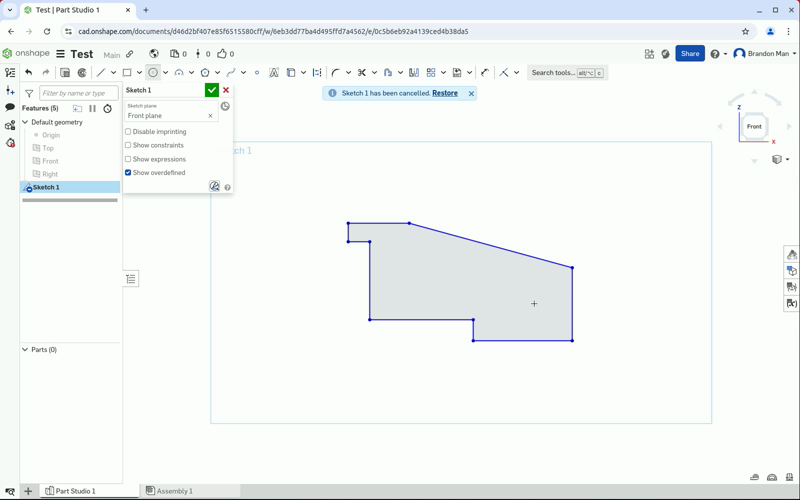
click(534, 303)
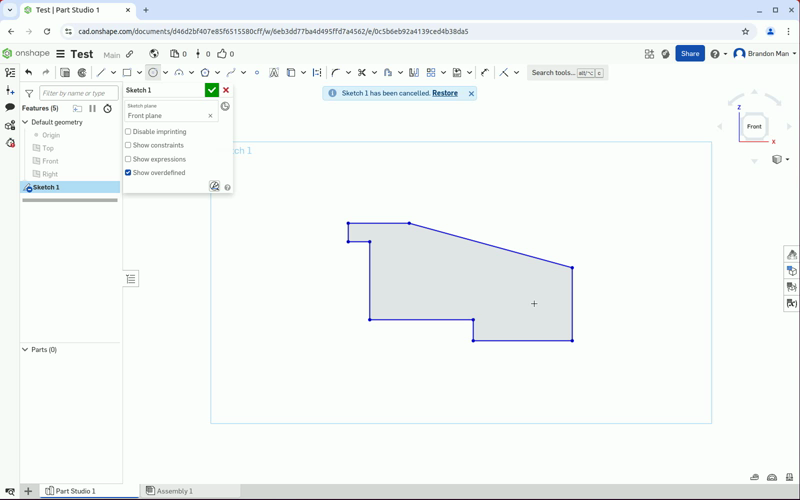
key_up(shift)
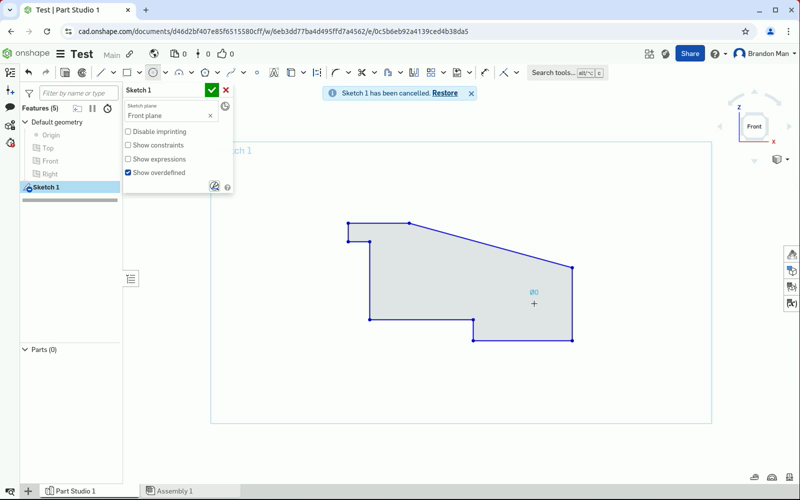
mouse_move(550, 303)
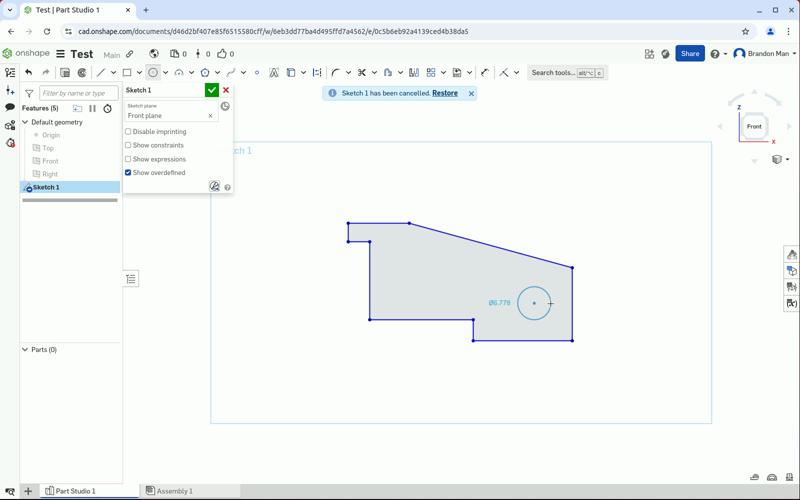
click(550, 303)
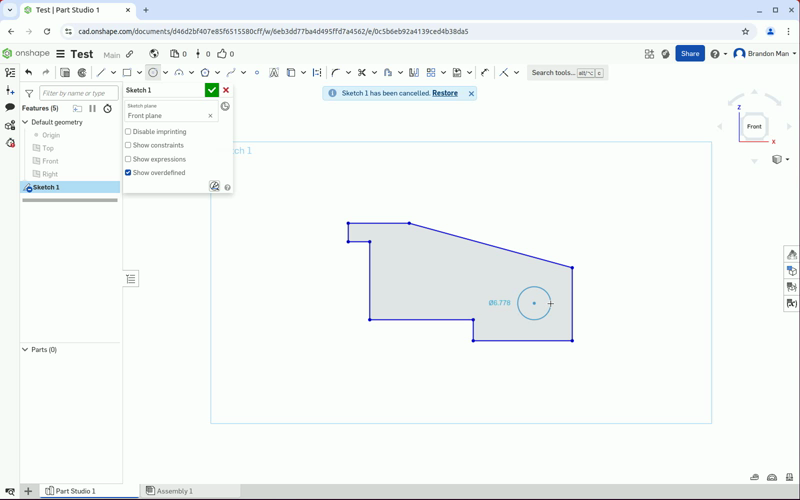
key(esc)
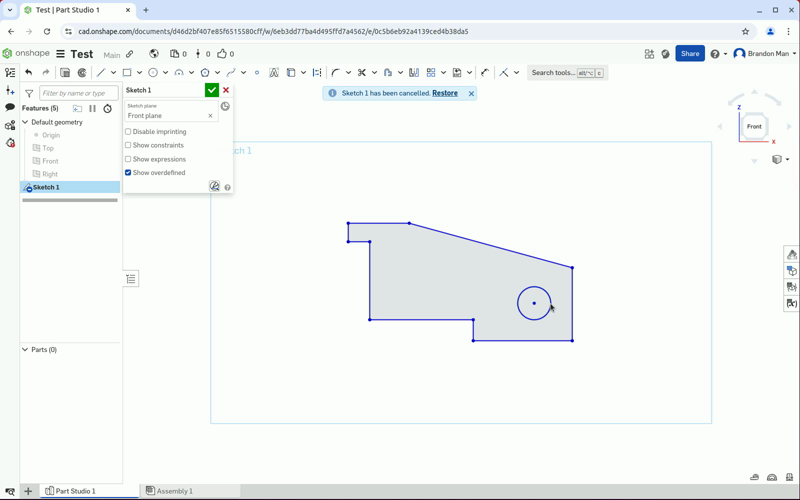
mouse_move(459, 259)
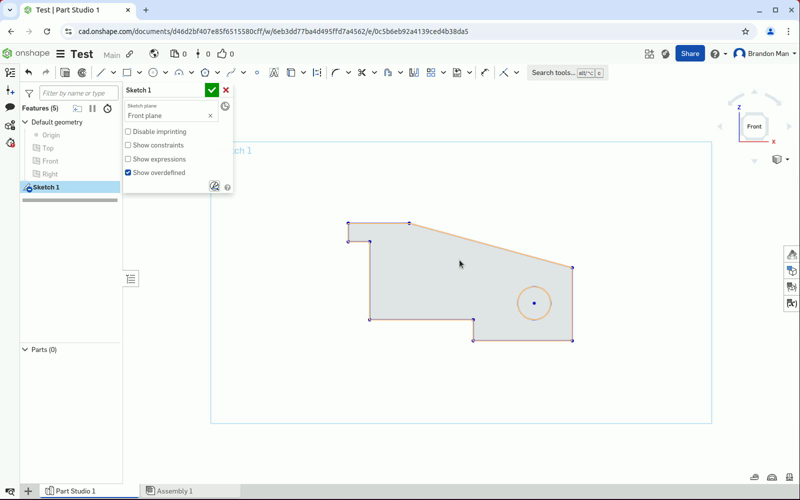
click(459, 259)
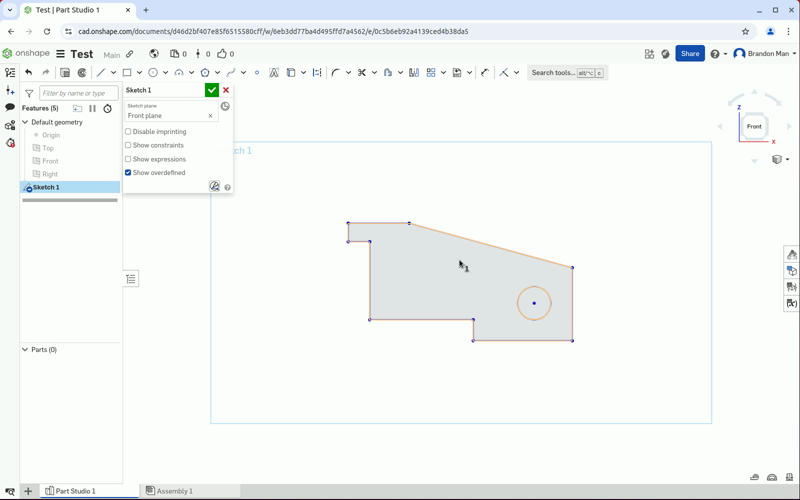
mouse_move(73, 352)
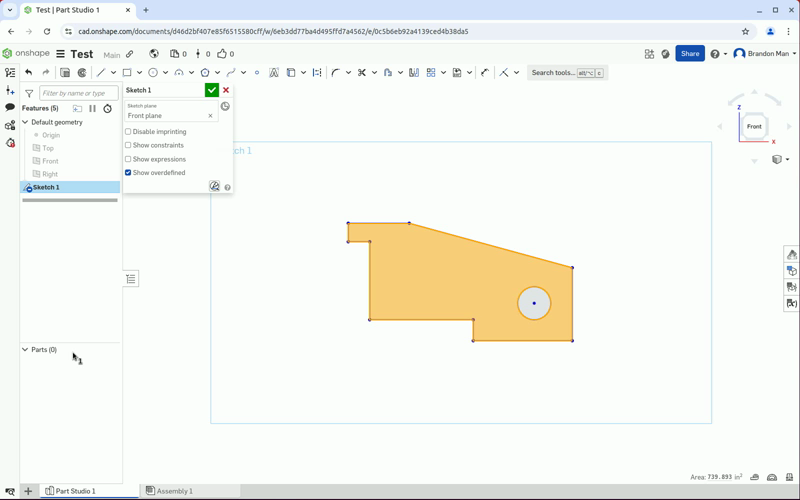
key(shift+y)
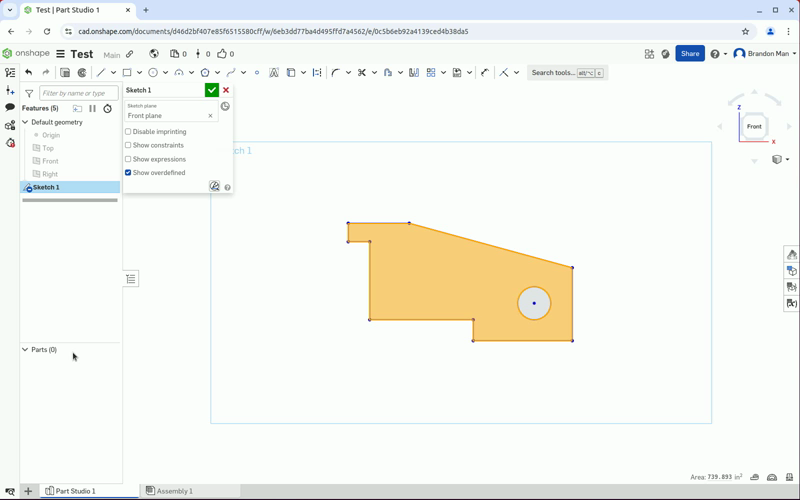
key(shift+e)
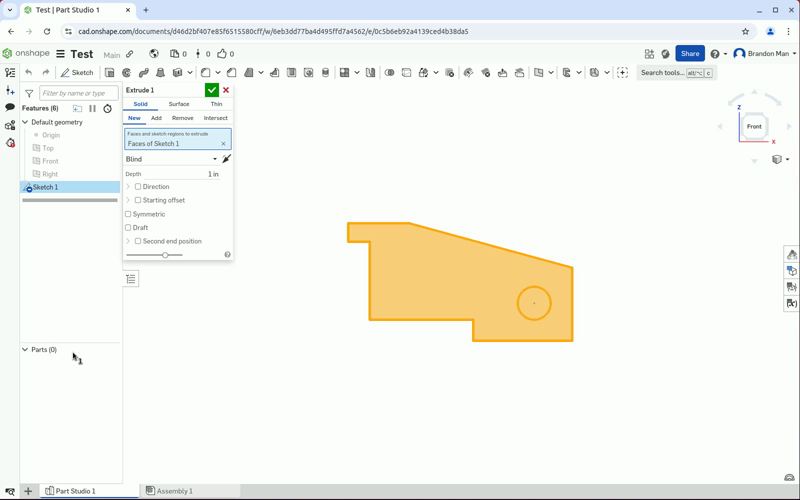
mouse_move(143, 106)
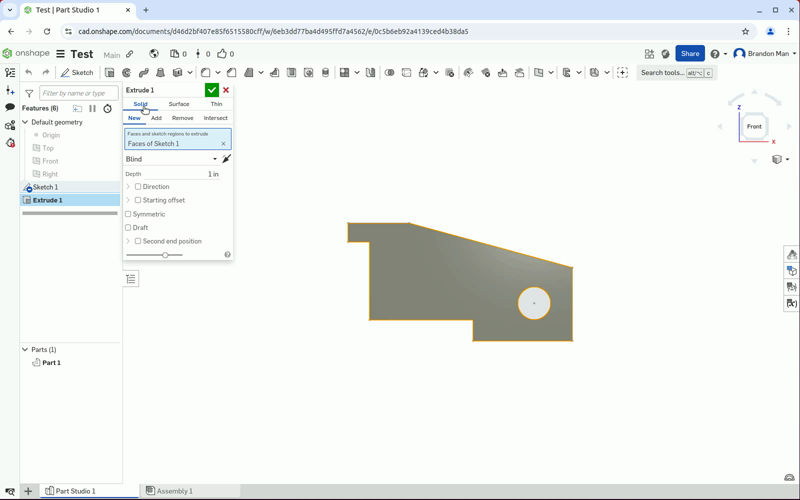
click(143, 106)
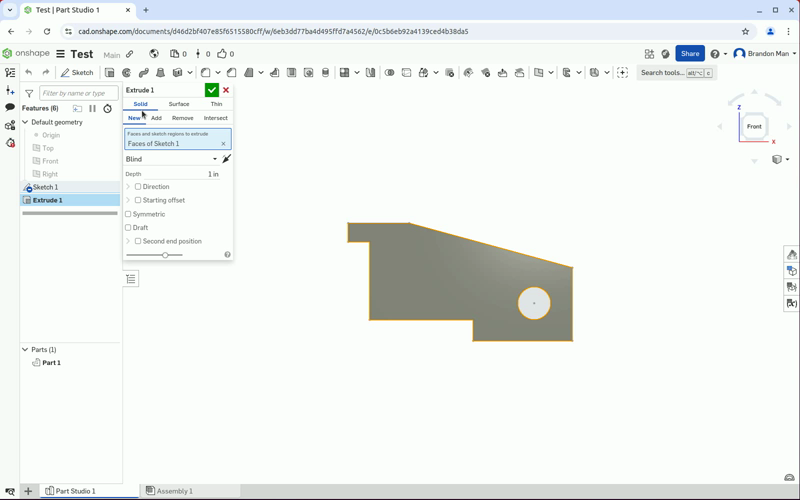
mouse_move(137, 120)
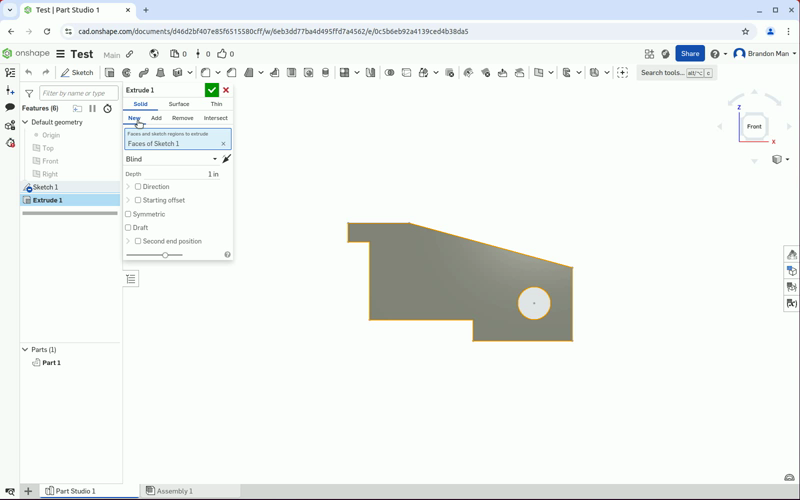
click(137, 120)
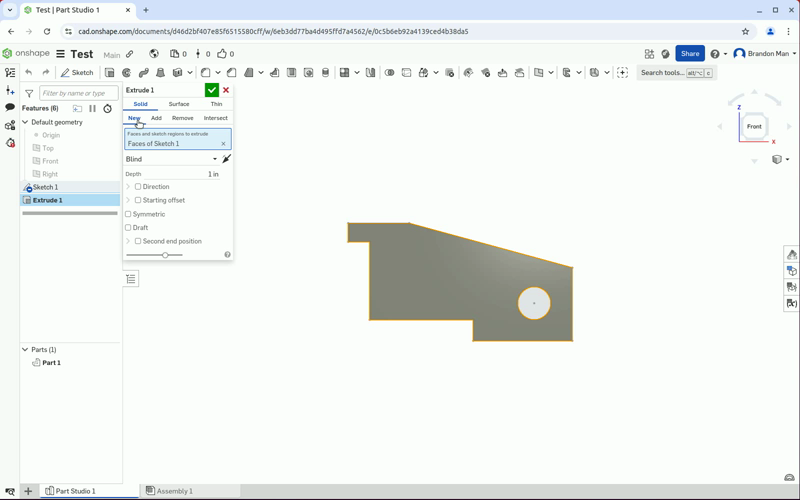
key(tab, 4)
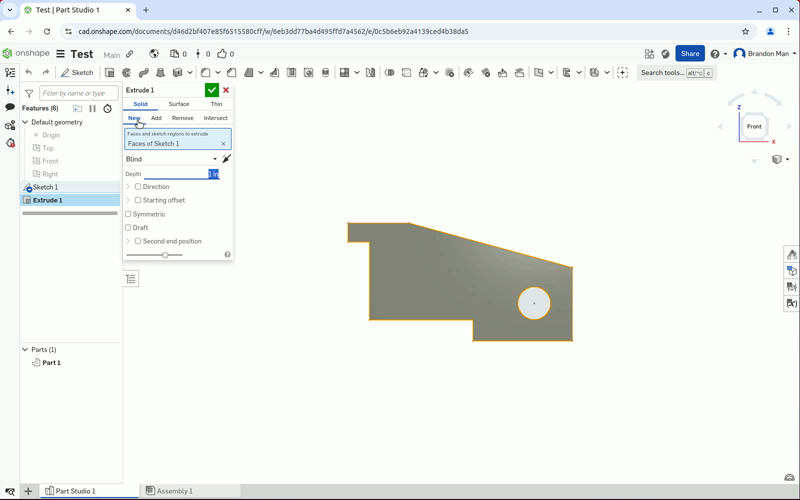
text(4.333)
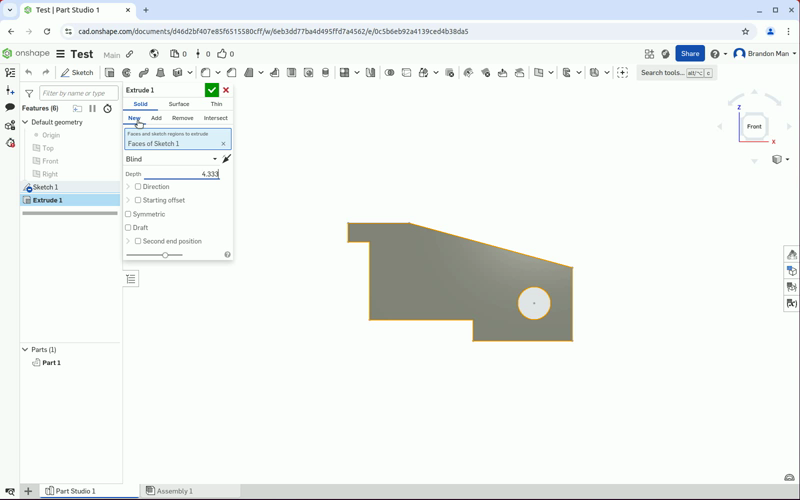
key(enter)
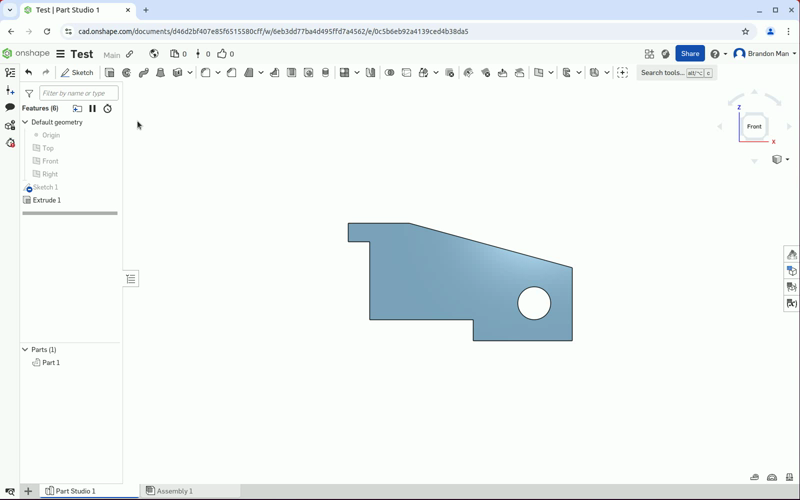
key(shift+h)
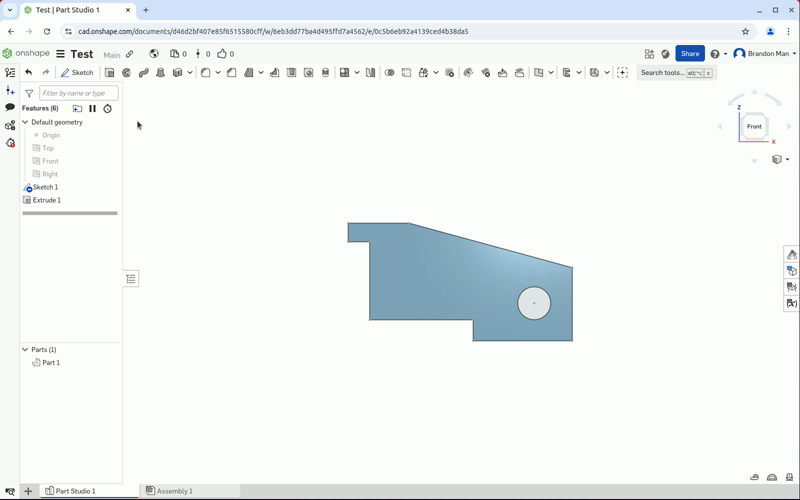
key(shift+h)
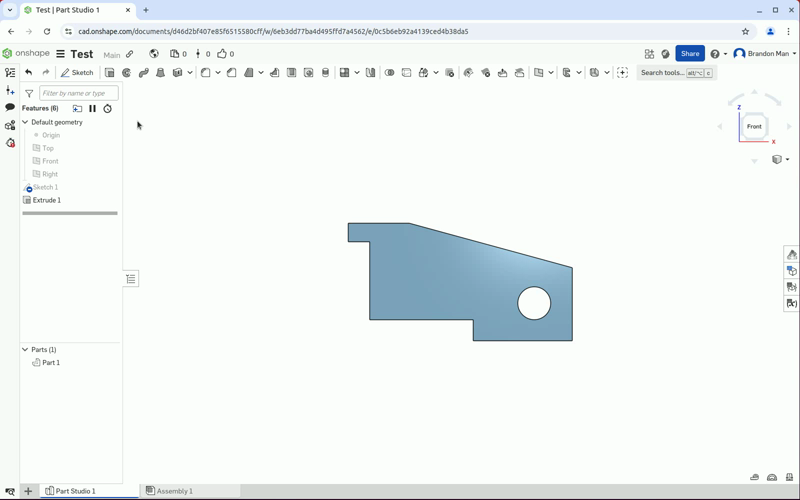
mouse_move(73, 189)
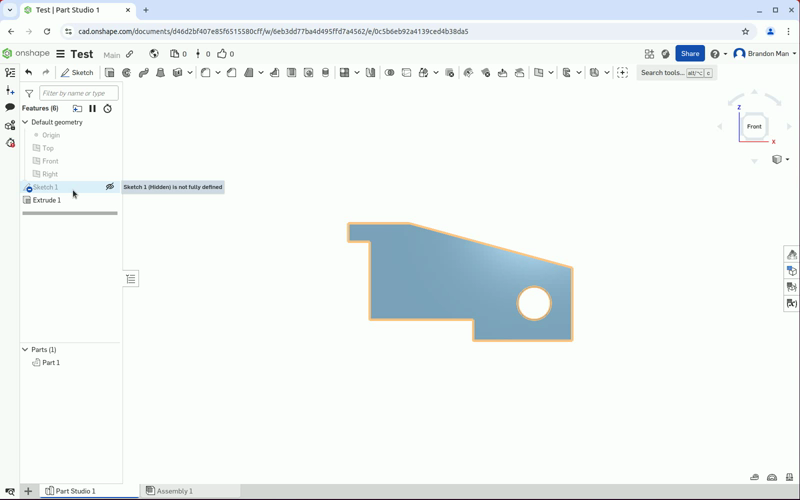
click(73, 189)
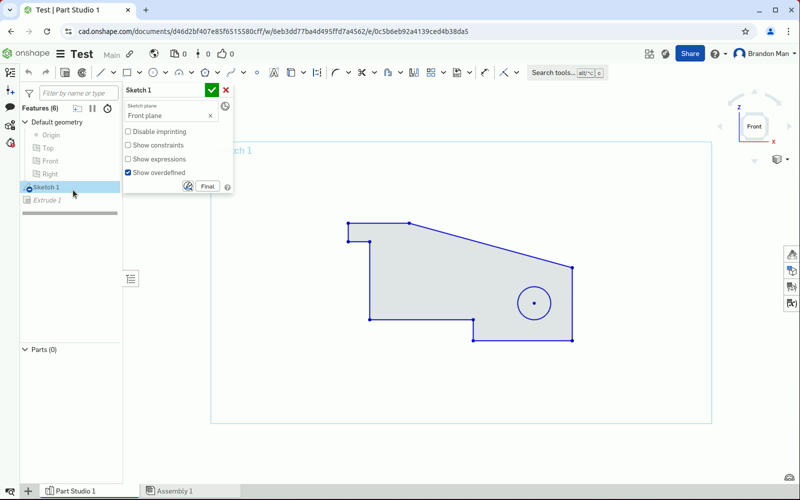
mouse_move(229, 92)
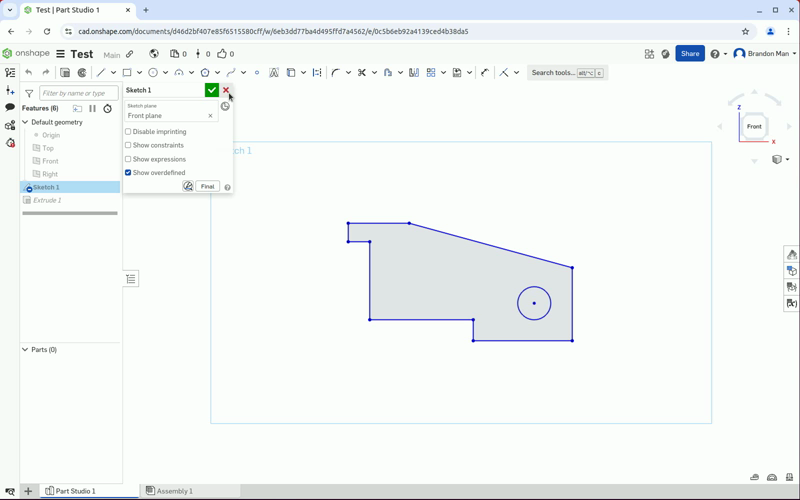
click(229, 92)
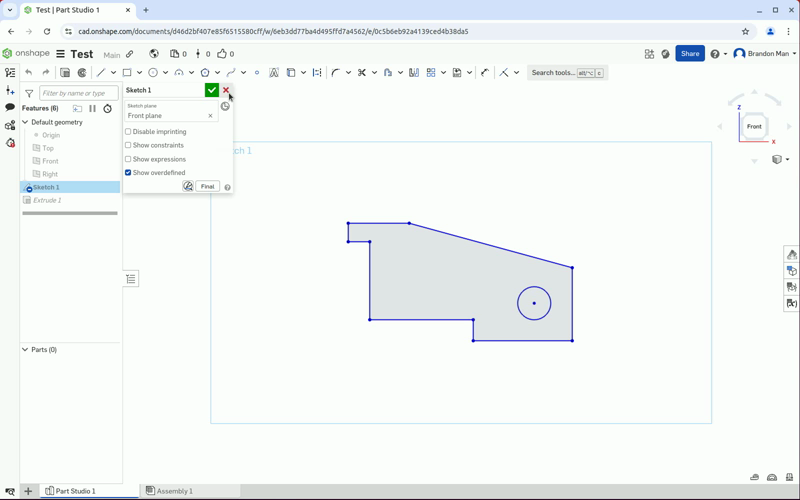
key(shift+s)
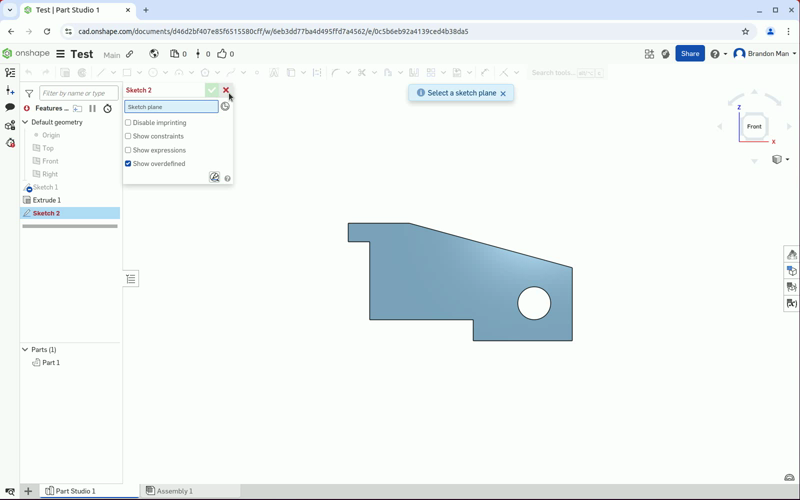
mouse_move(73, 163)
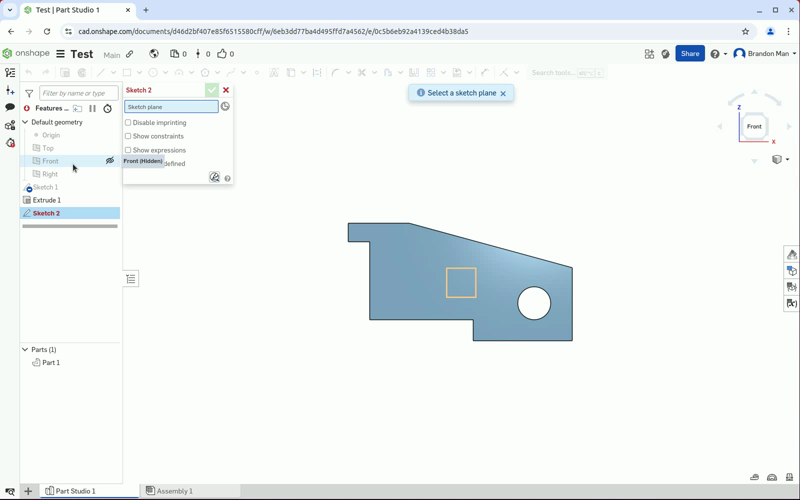
click(73, 163)
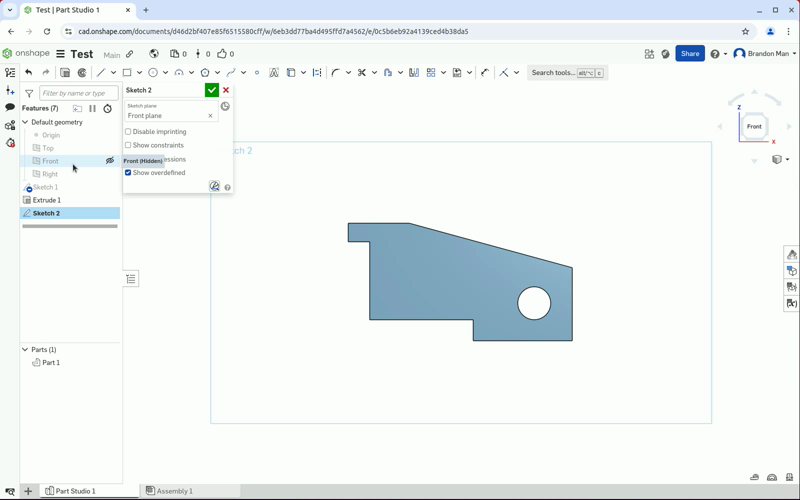
mouse_move(73, 352)
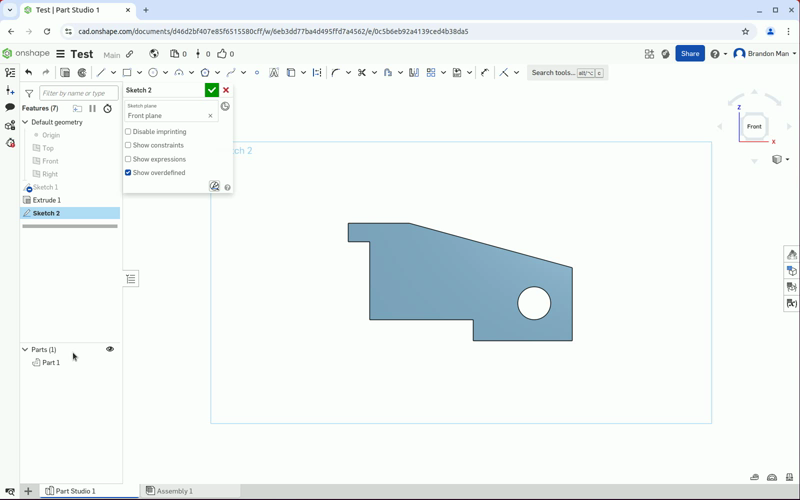
key(y)
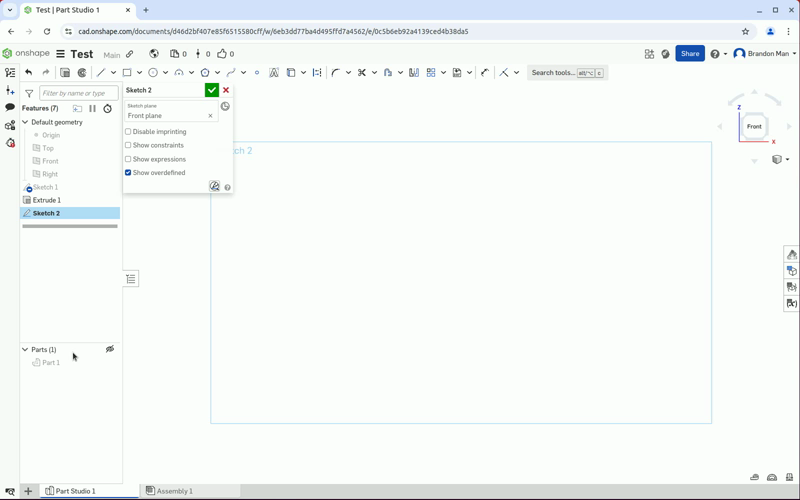
key(l)
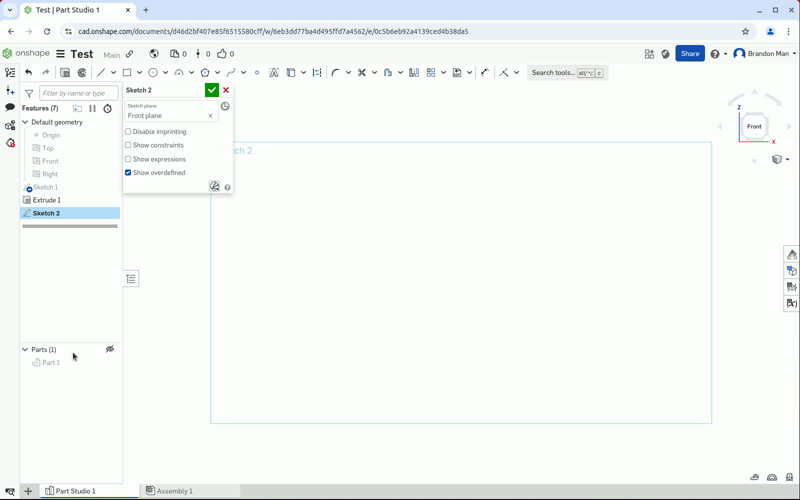
key_down(shift)
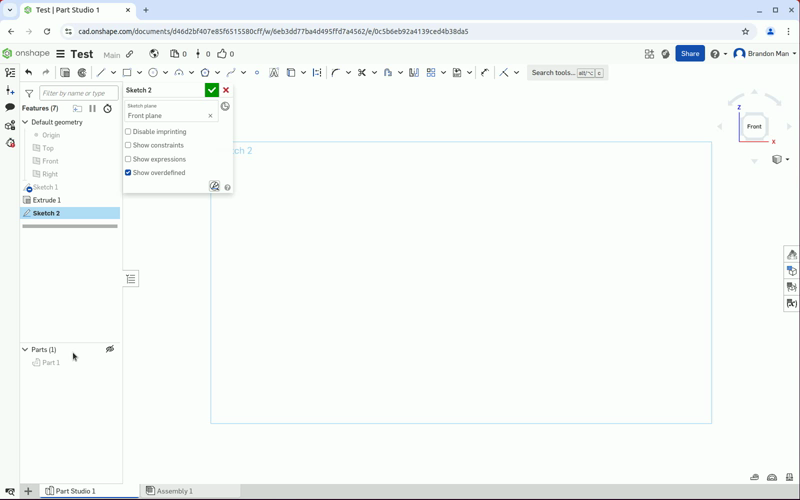
mouse_move(348, 342)
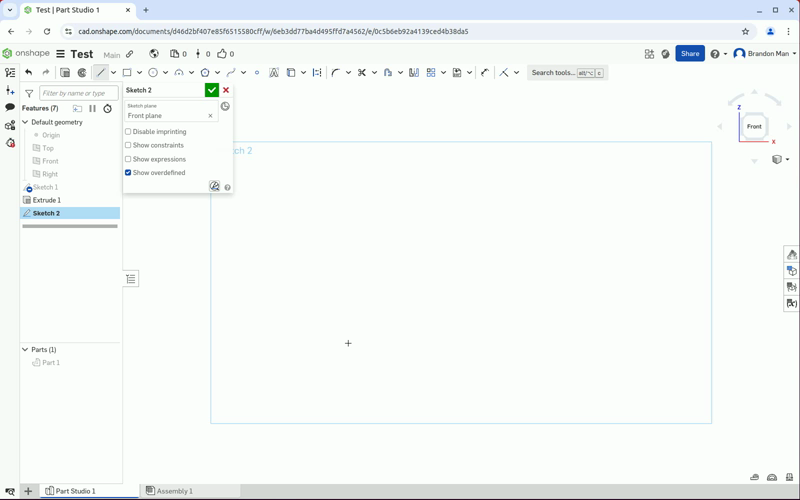
click(348, 342)
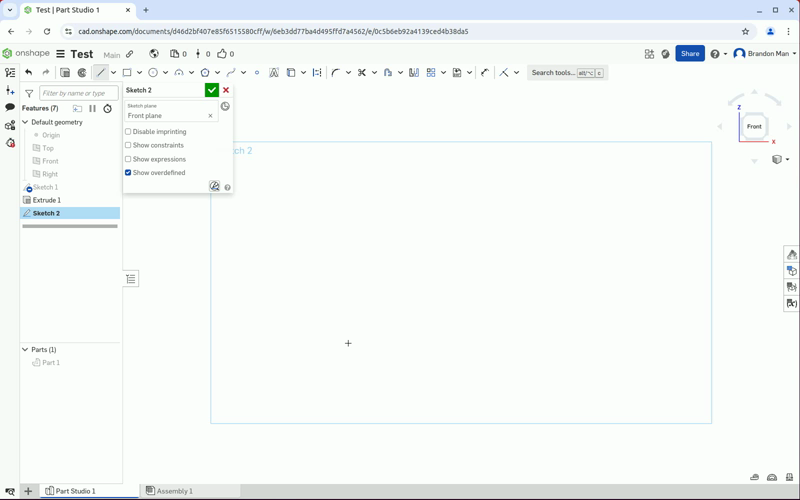
key_up(shift)
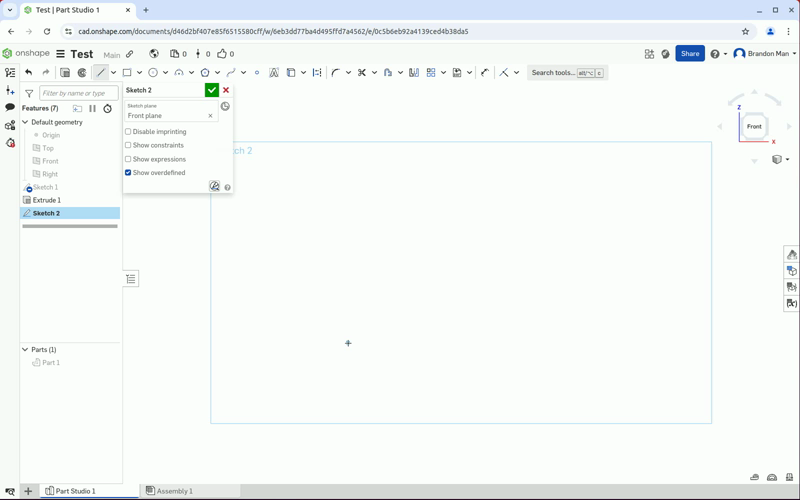
key_down(shift)
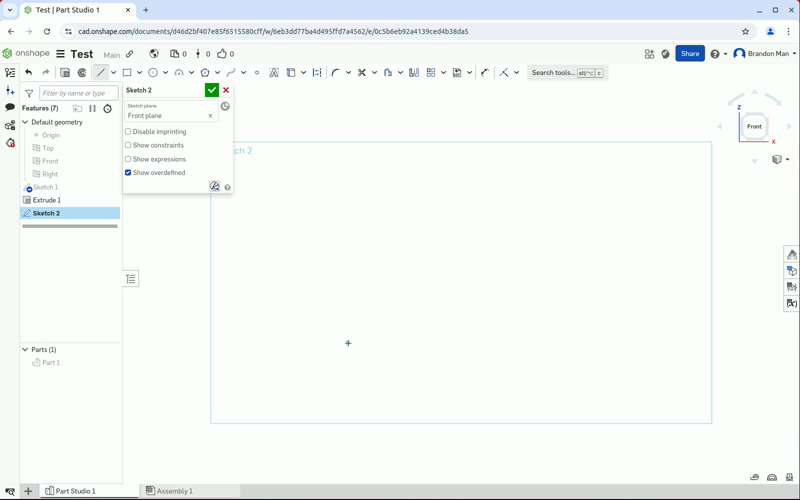
mouse_move(378, 342)
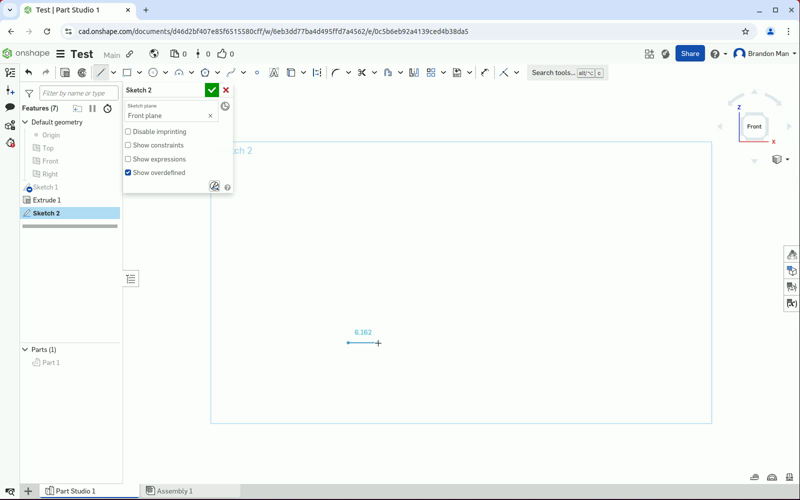
mouse_move(369, 342)
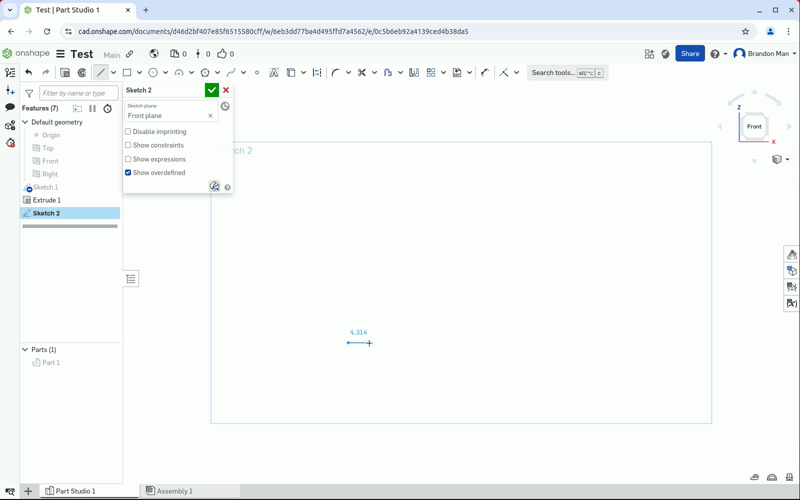
click(369, 342)
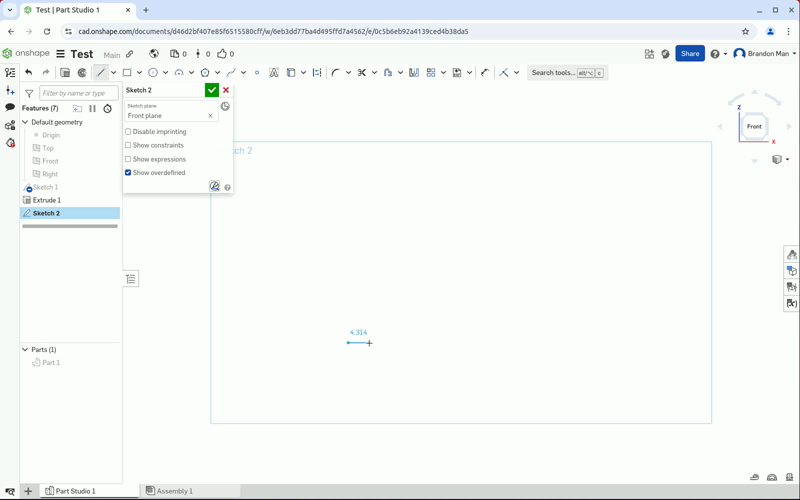
key_up(shift)
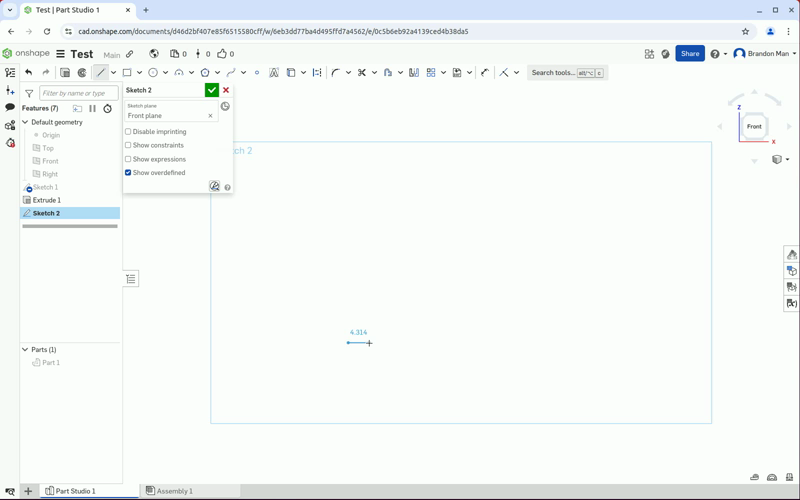
key_down(shift)
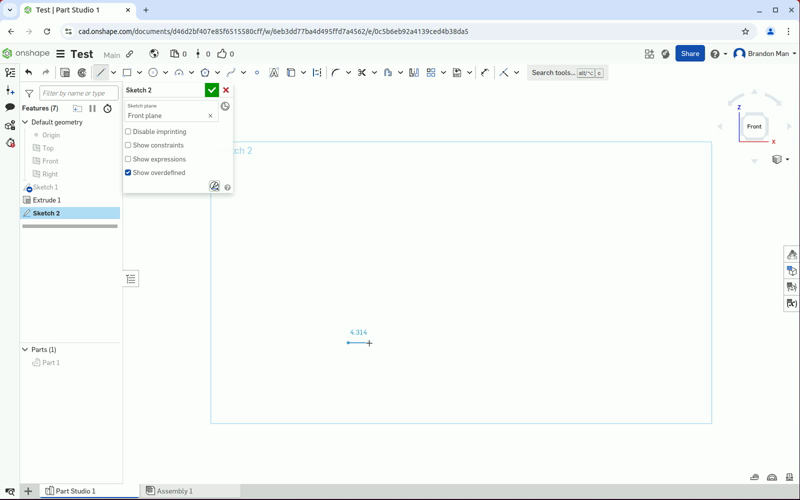
mouse_move(399, 342)
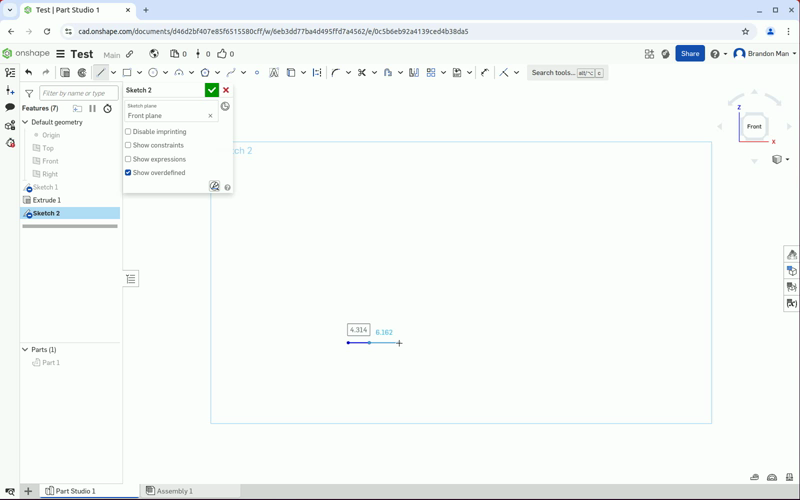
mouse_move(369, 321)
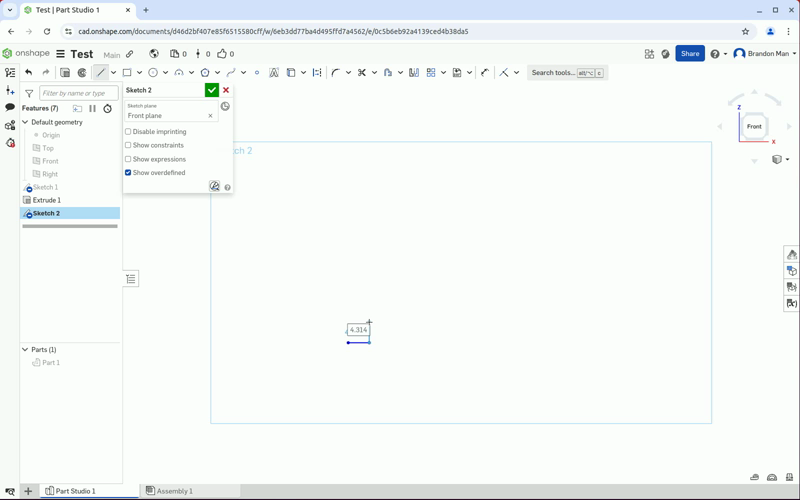
click(369, 321)
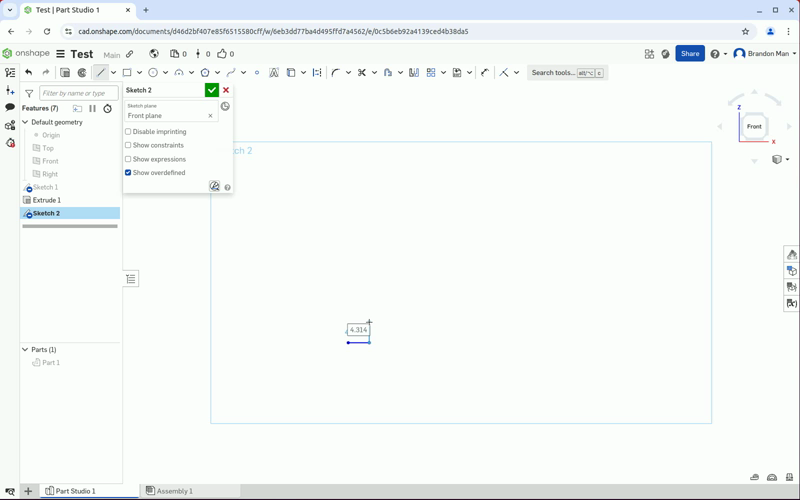
key_up(shift)
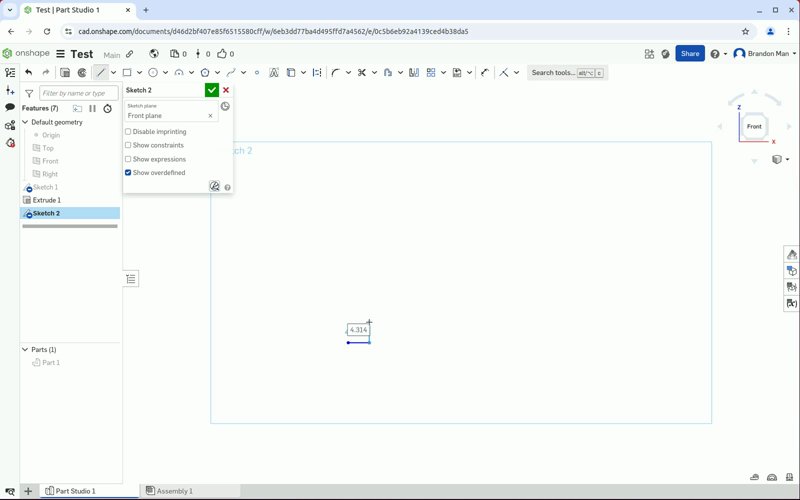
key_down(shift)
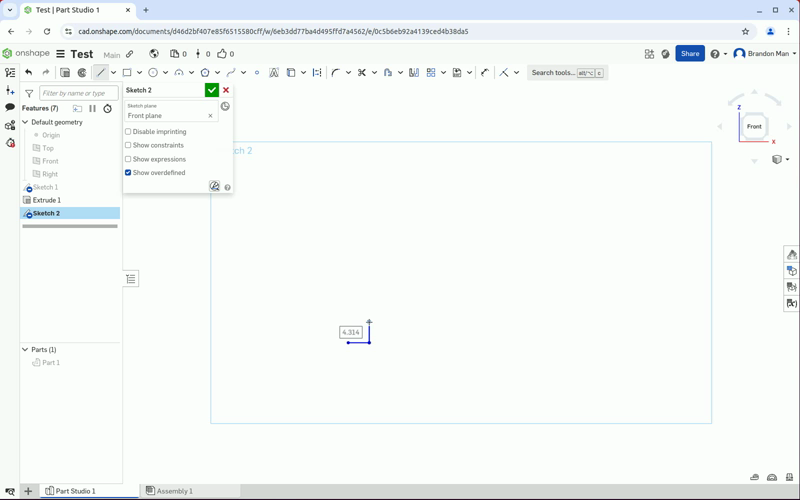
mouse_move(369, 243)
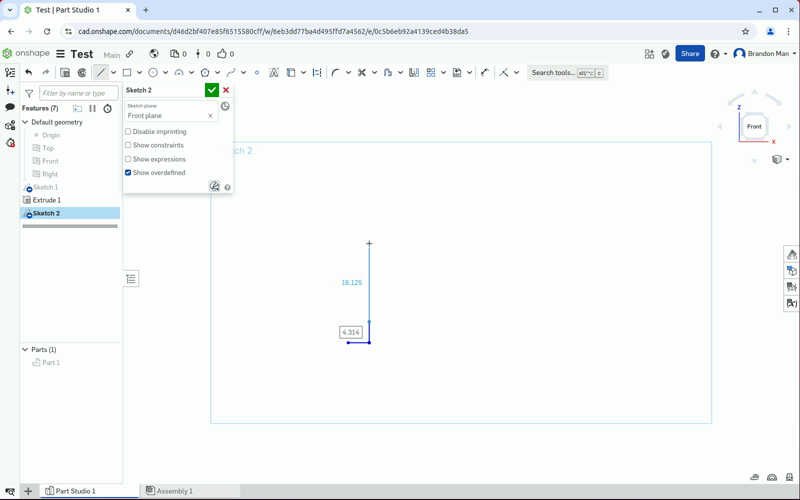
click(369, 243)
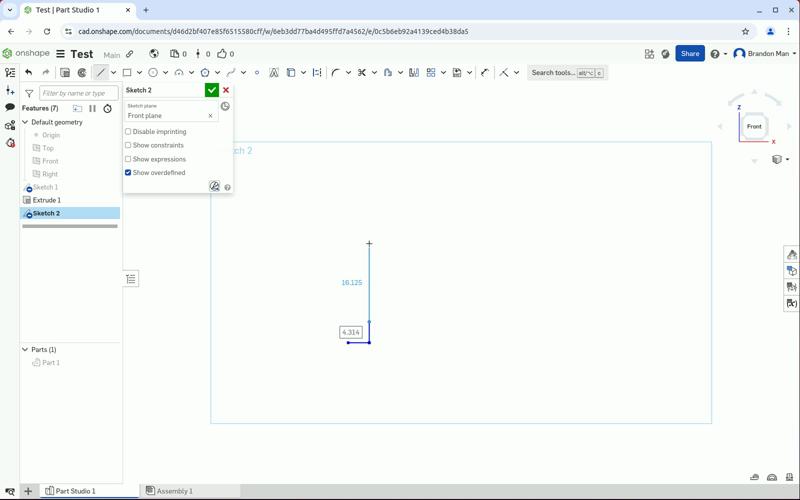
key_up(shift)
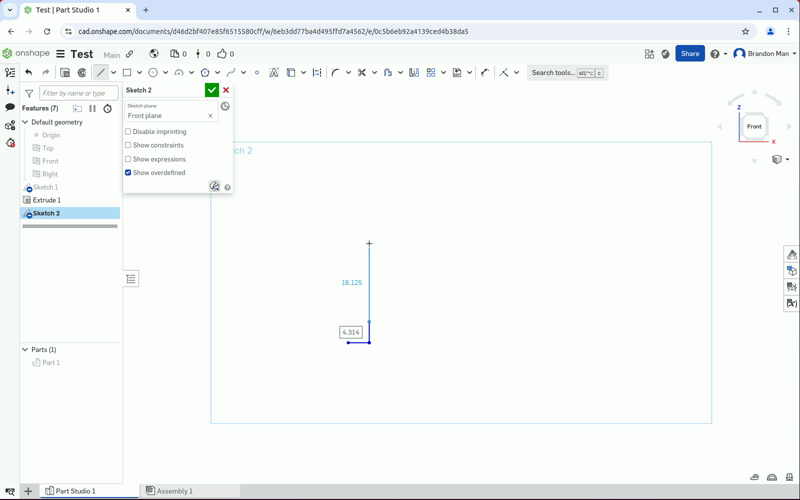
key_down(shift)
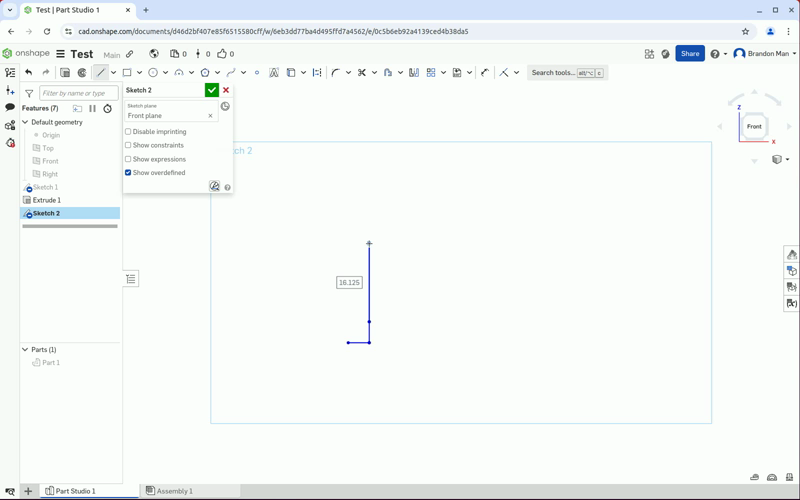
mouse_move(399, 243)
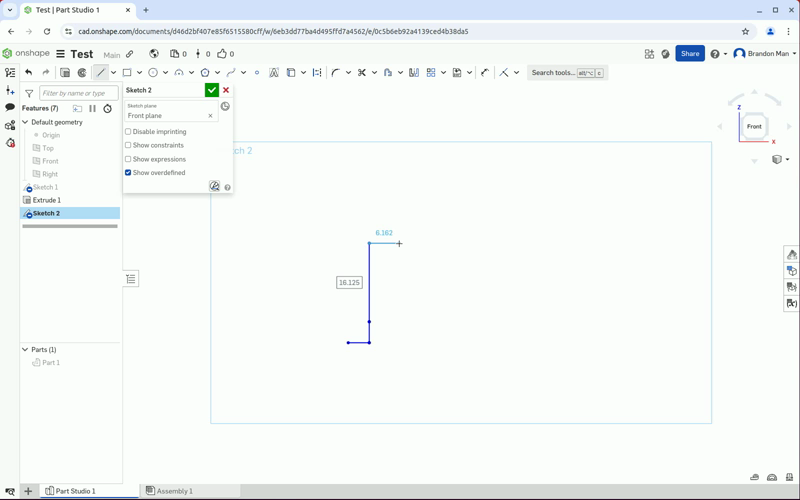
mouse_move(348, 243)
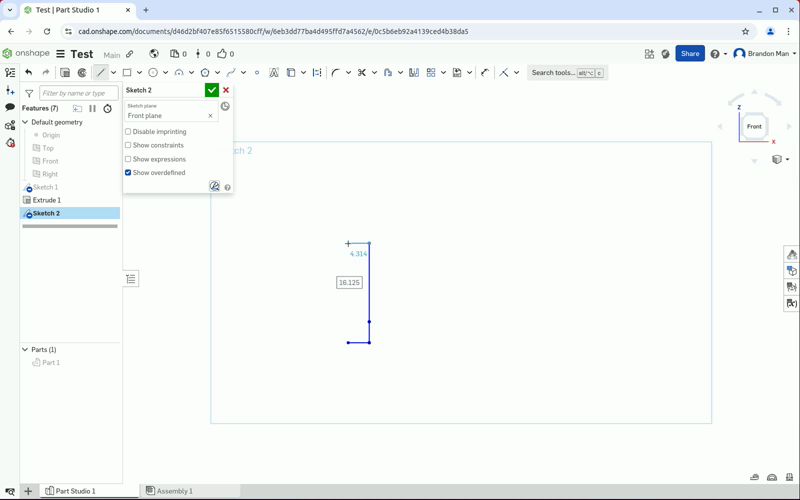
click(348, 243)
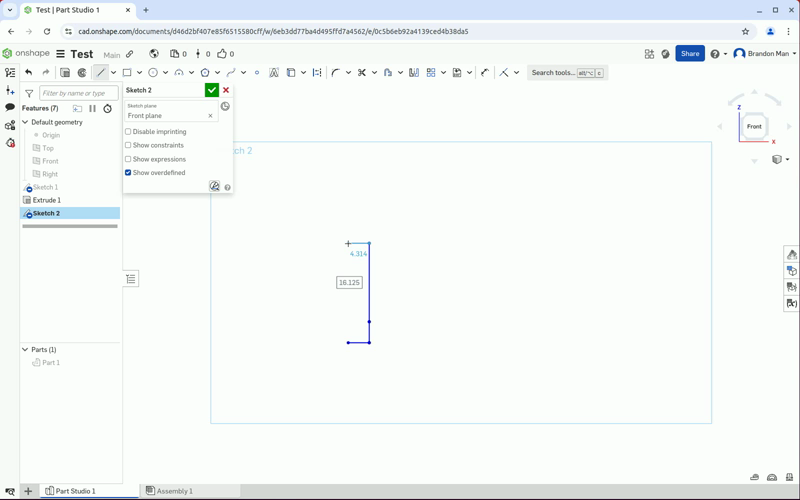
key_up(shift)
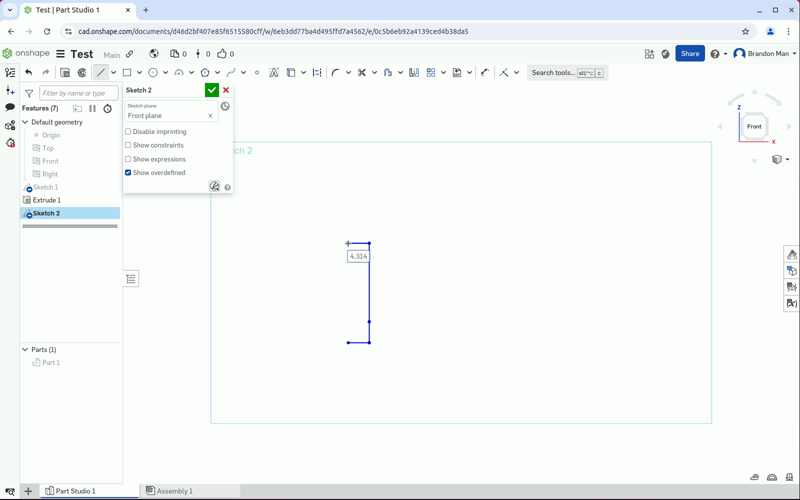
key_down(shift)
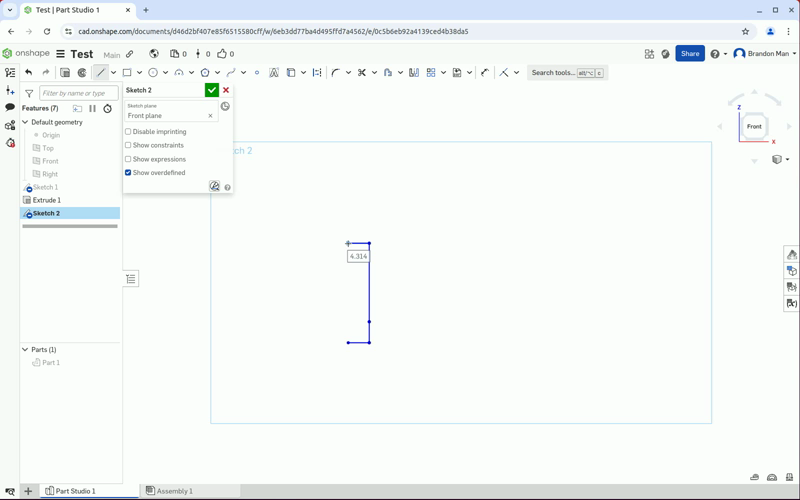
mouse_move(348, 342)
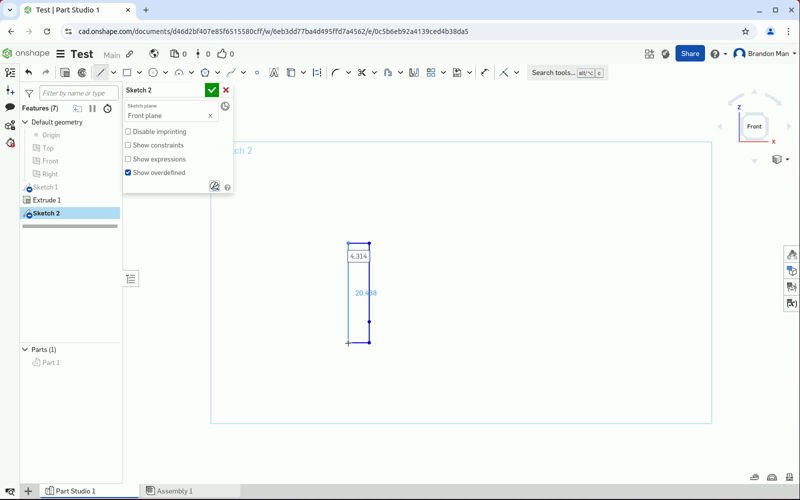
key_up(shift)
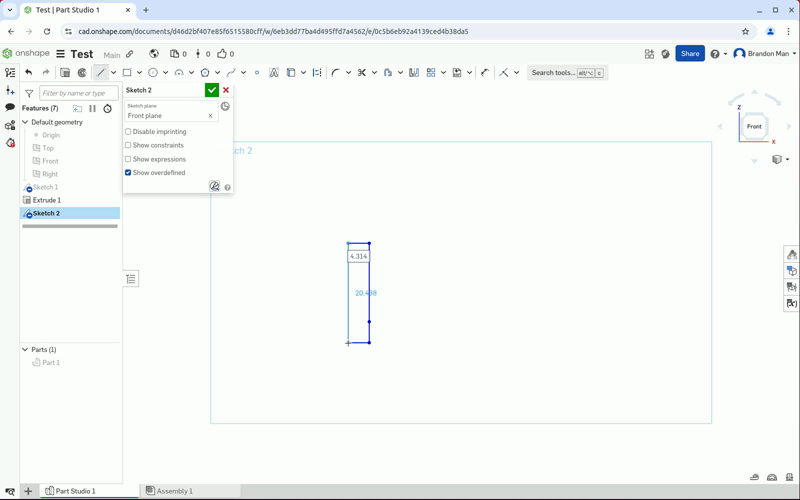
click(348, 342)
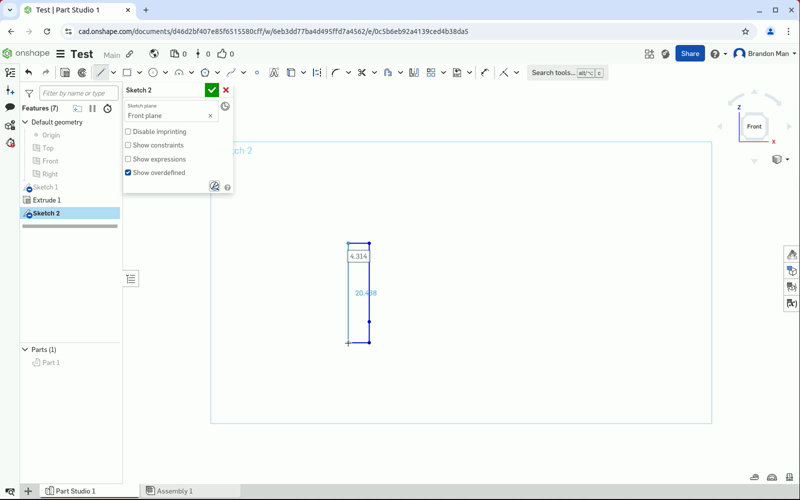
key(esc)
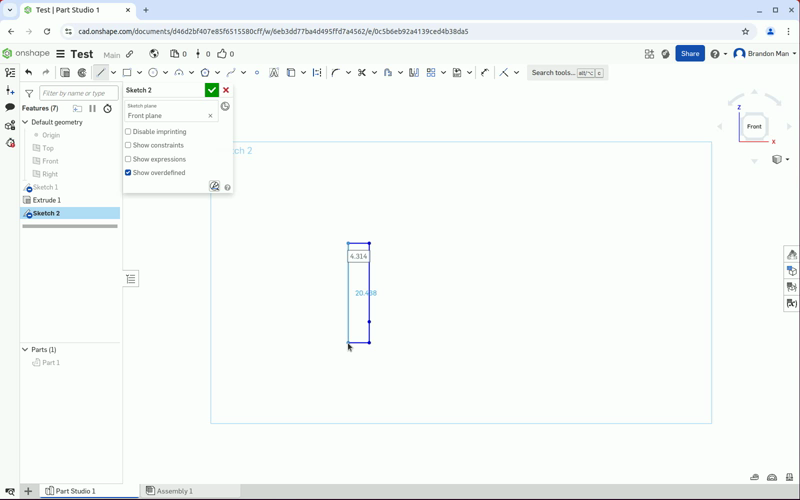
mouse_move(354, 253)
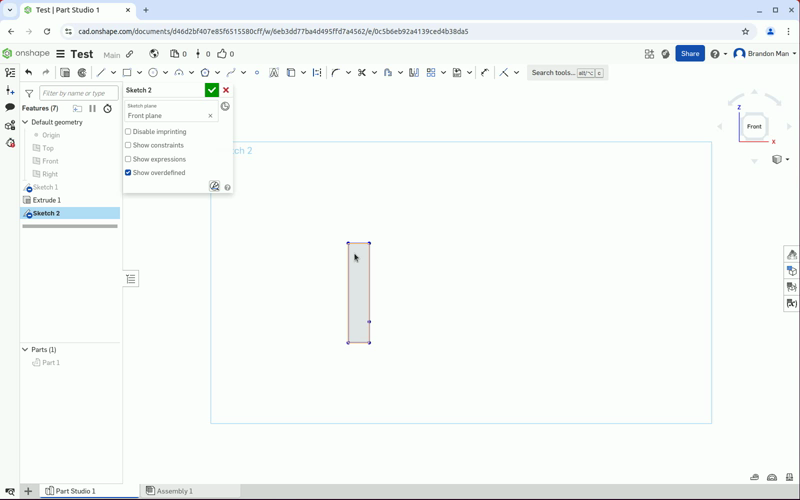
click(354, 253)
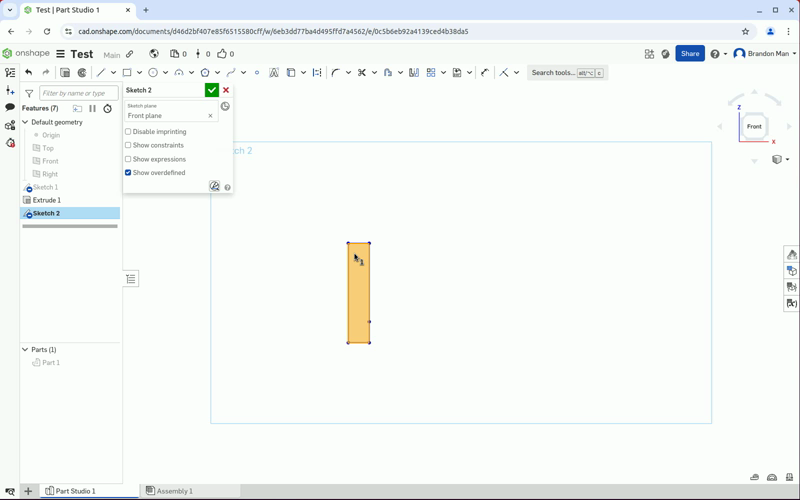
mouse_move(73, 352)
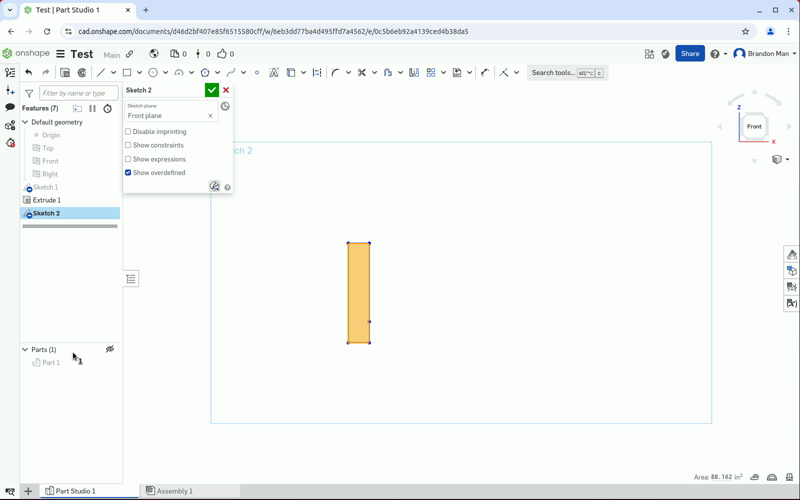
key(shift+y)
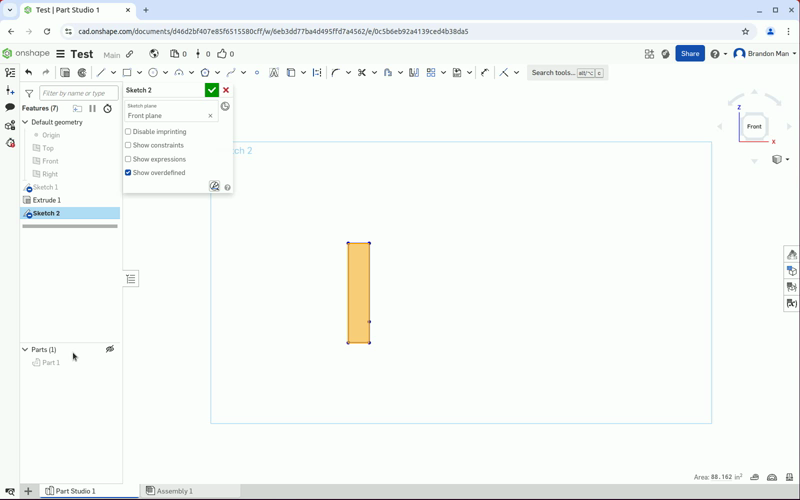
key(shift+e)
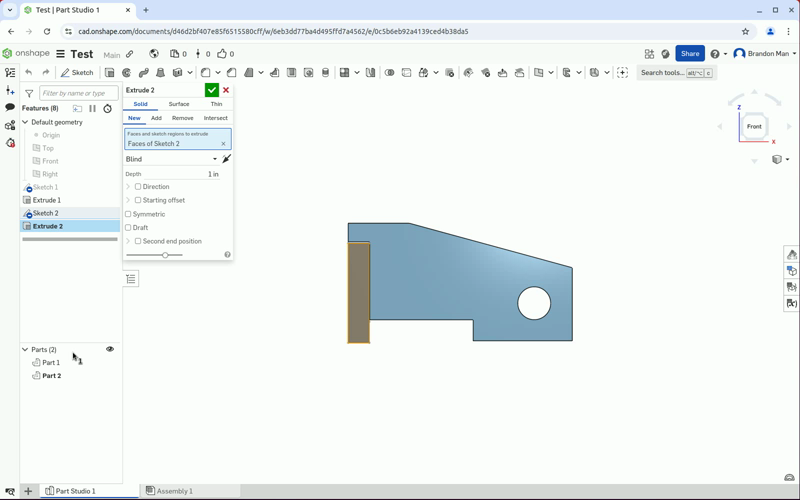
mouse_move(143, 106)
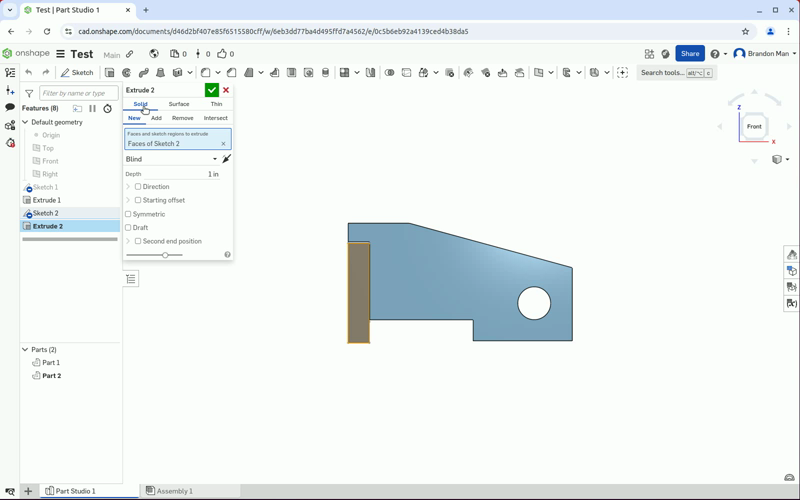
click(143, 106)
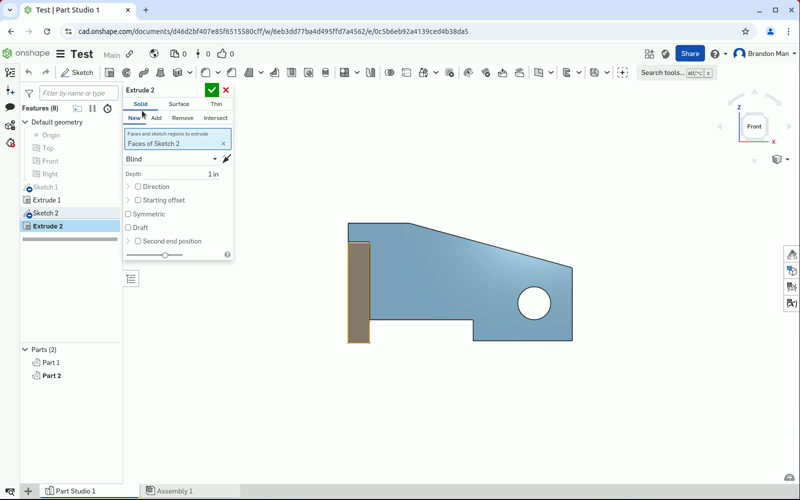
mouse_move(137, 120)
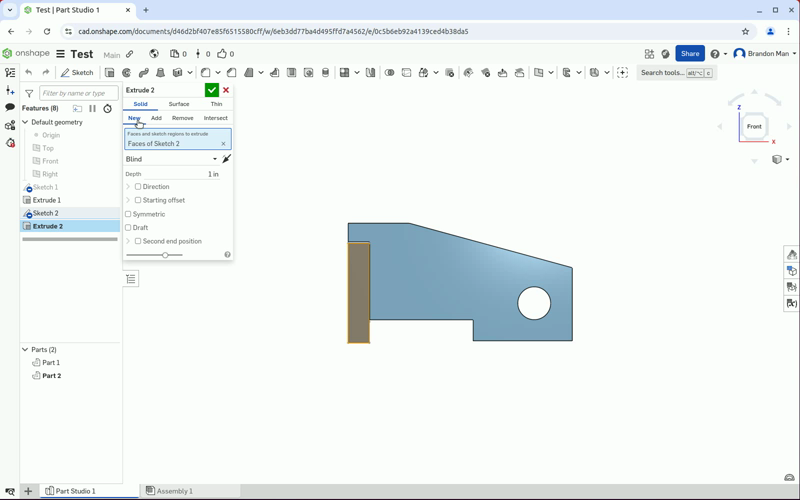
click(137, 120)
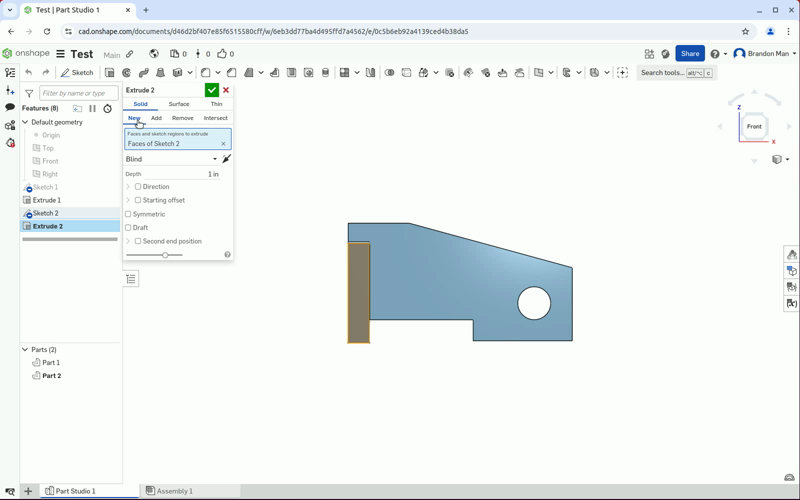
key(tab, 4)
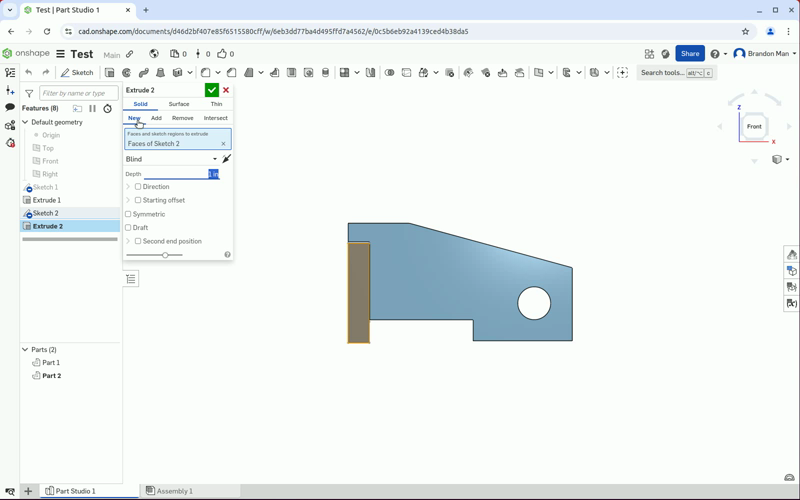
text(18.053)
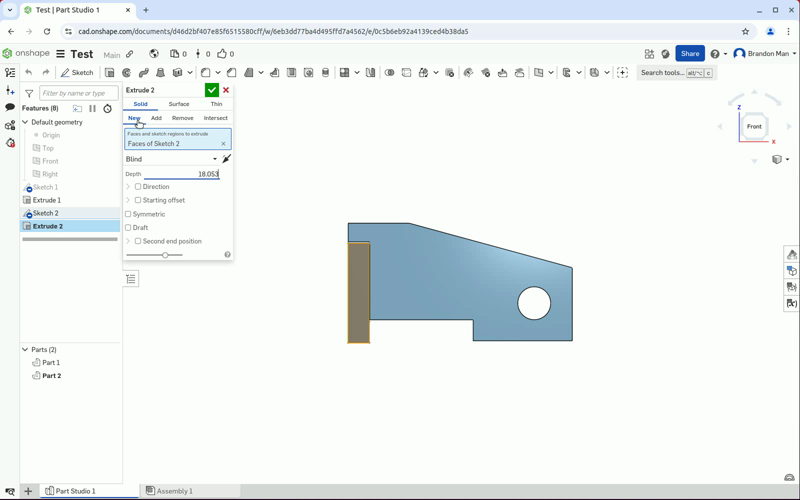
key(enter)
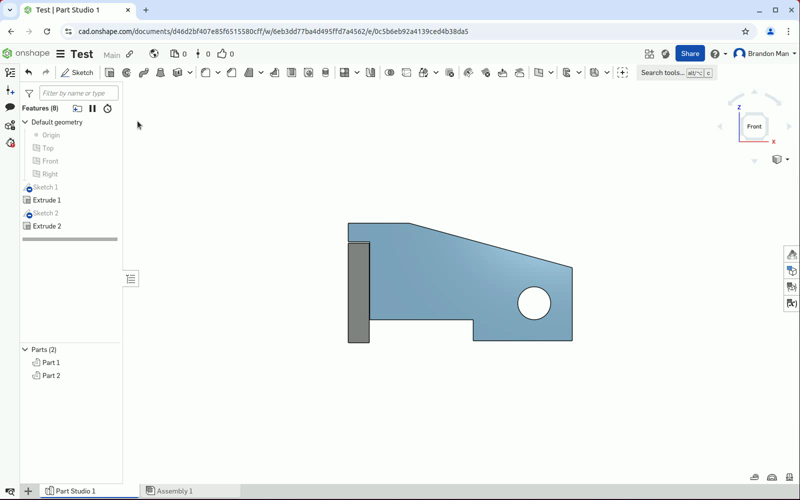
key(shift+h)
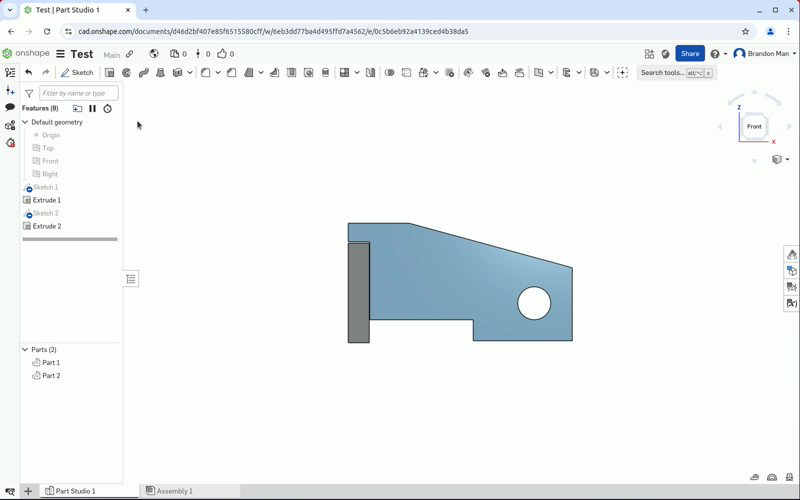
key(shift+h)
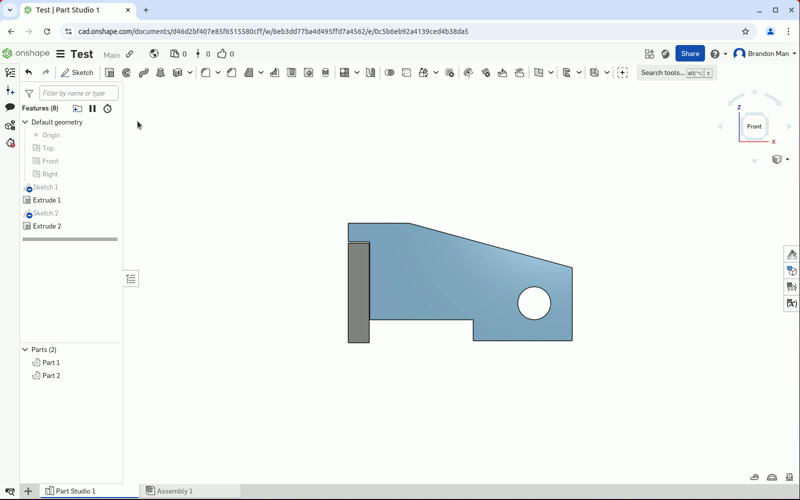
mouse_move(73, 189)
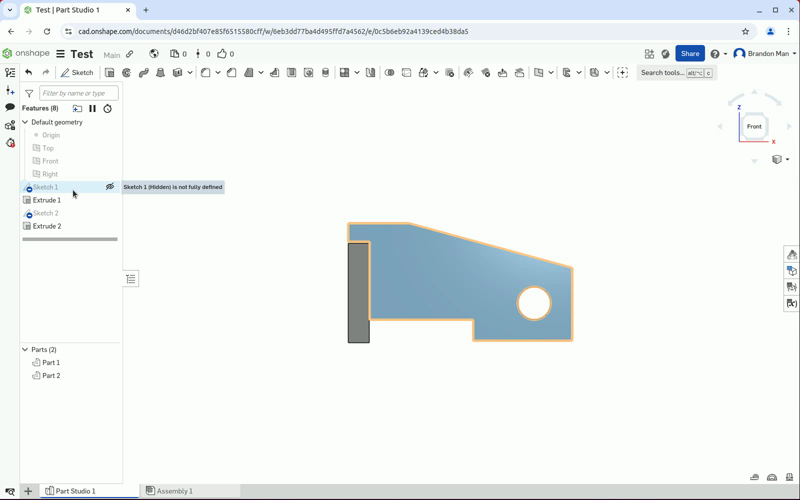
click(73, 189)
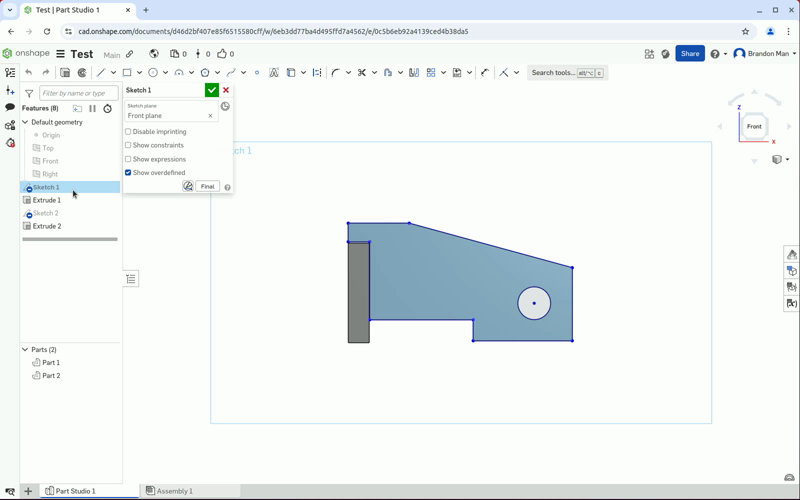
mouse_move(229, 92)
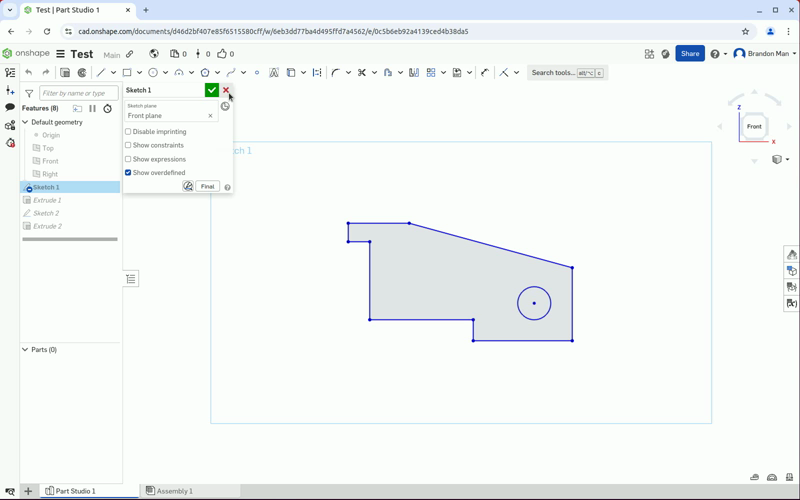
click(229, 92)
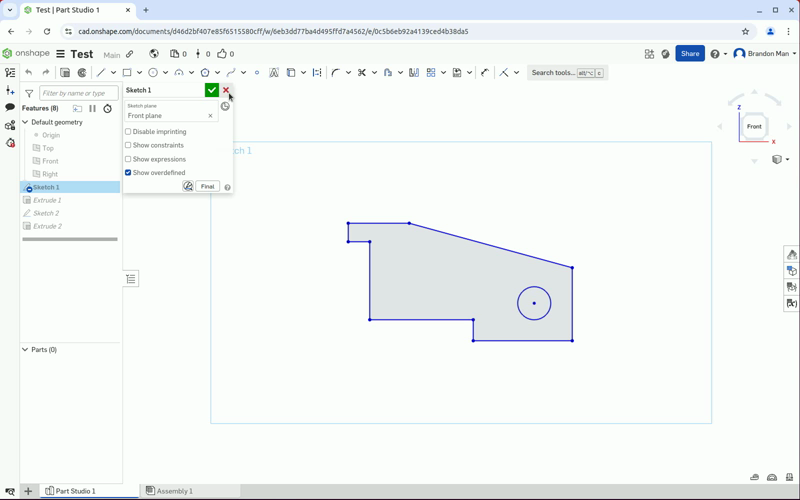
key(shift+s)
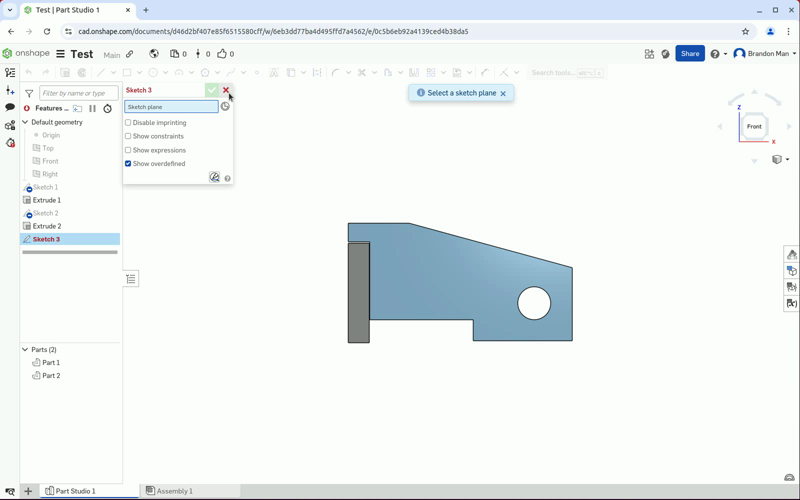
mouse_move(73, 163)
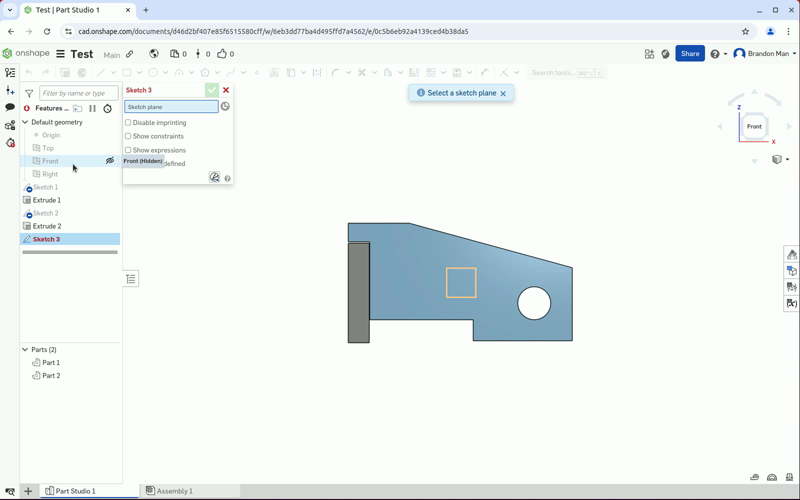
click(73, 163)
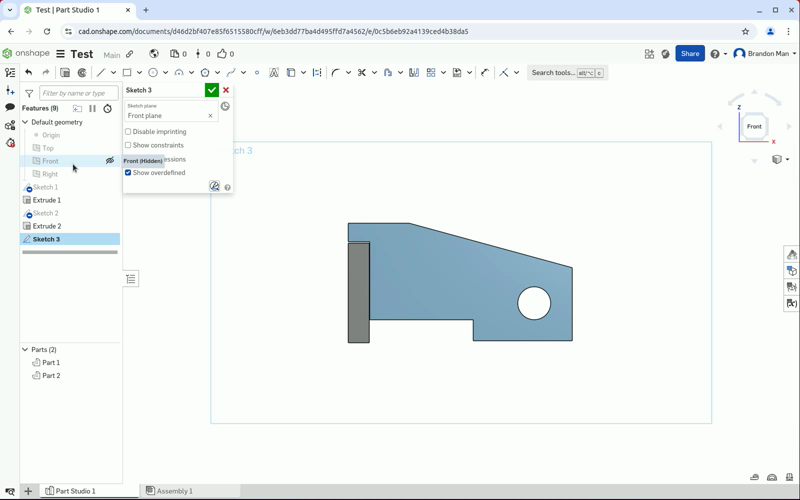
mouse_move(73, 352)
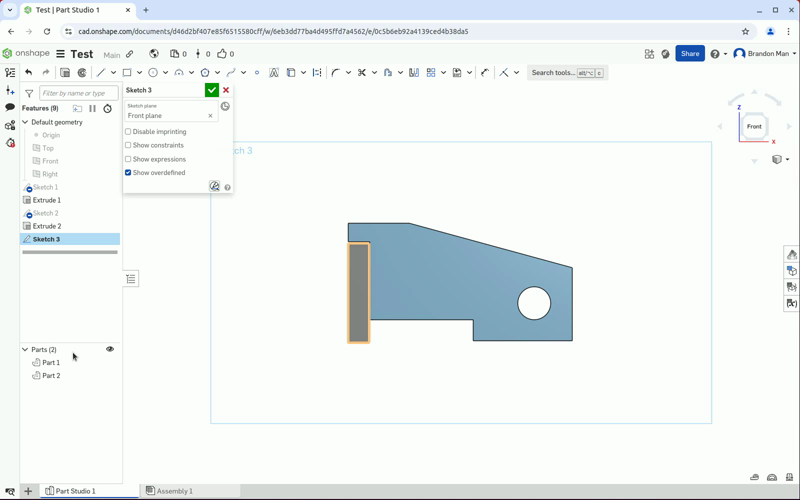
key(y)
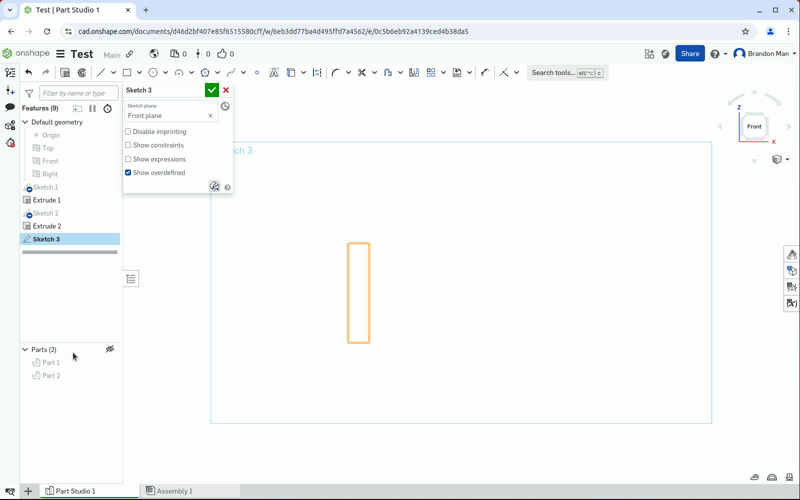
key(l)
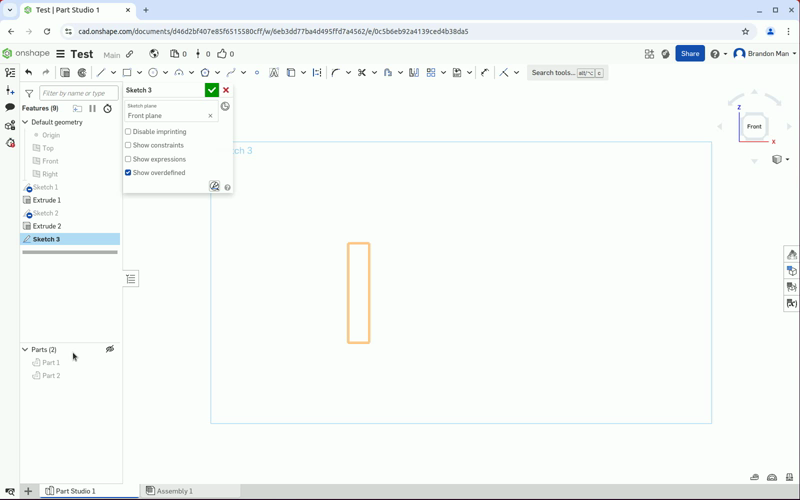
key_down(shift)
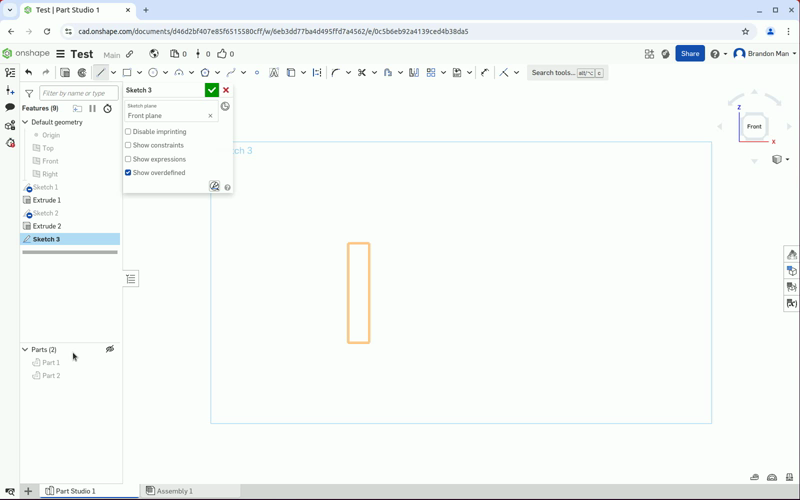
mouse_move(369, 342)
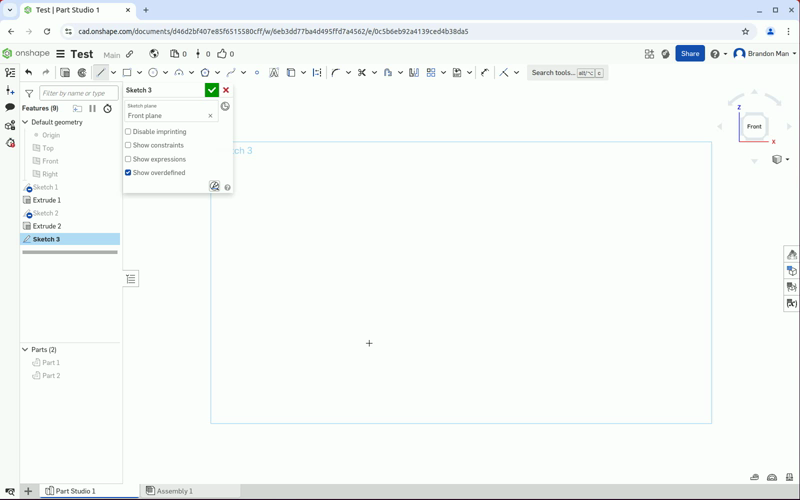
click(369, 342)
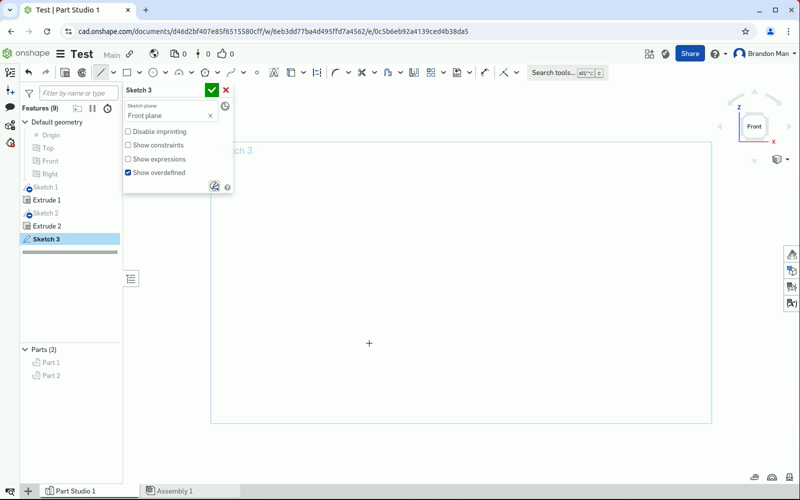
key_up(shift)
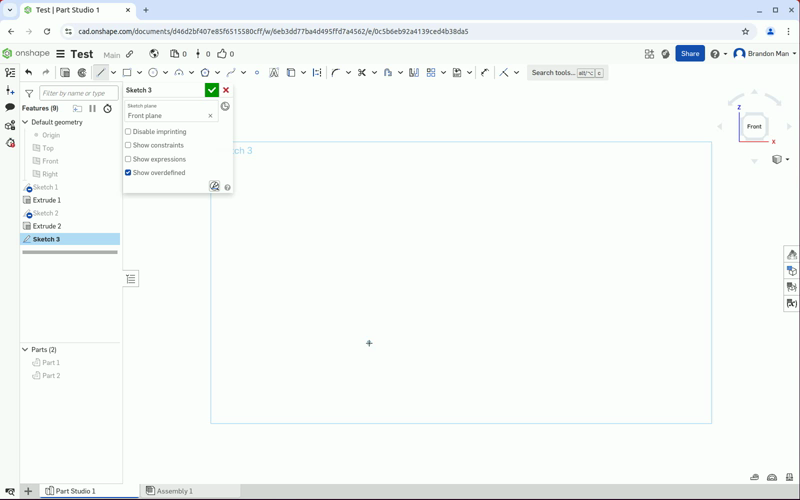
key_down(shift)
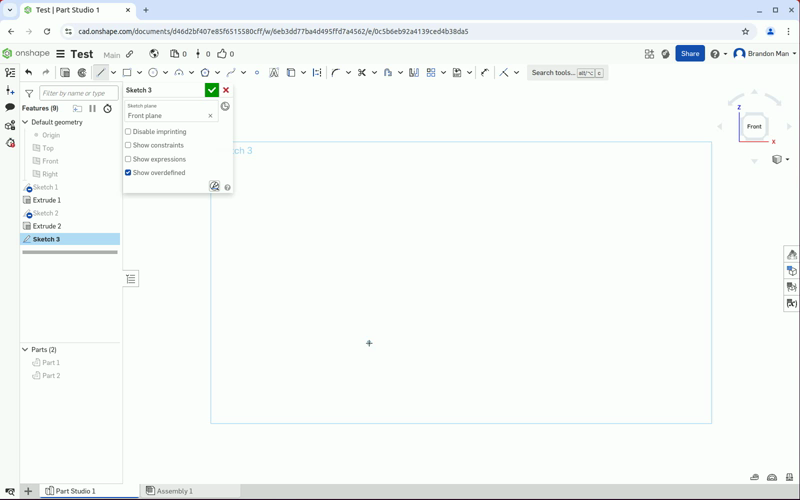
mouse_move(472, 342)
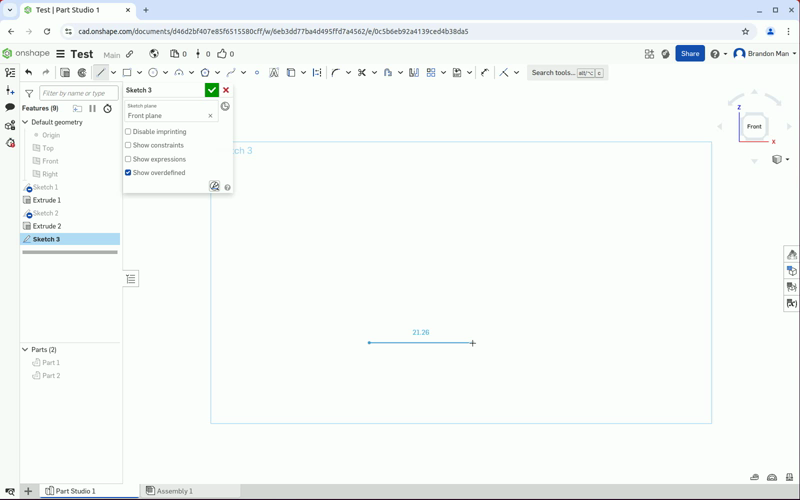
click(472, 342)
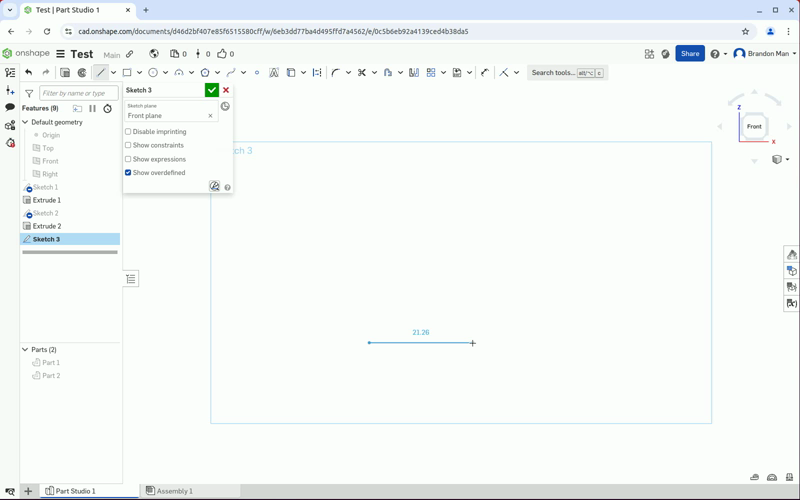
key_up(shift)
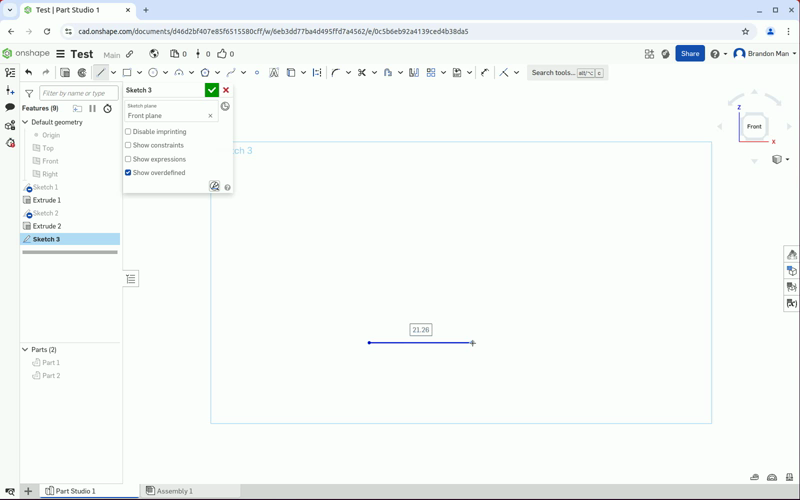
key_down(shift)
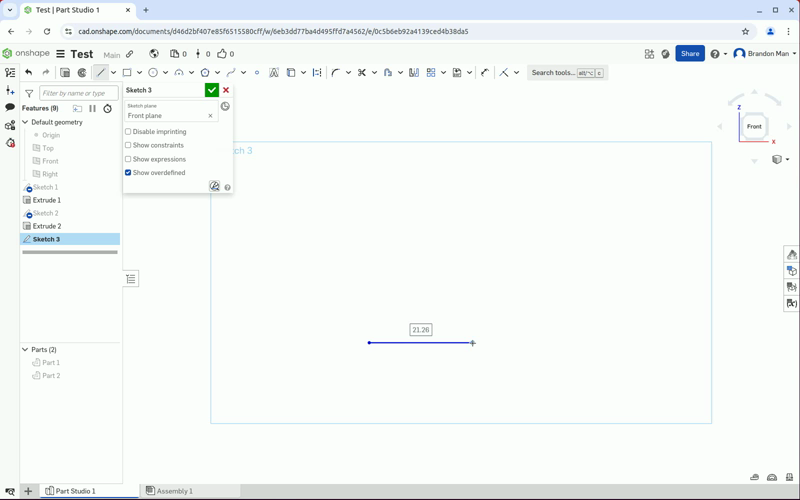
mouse_move(502, 342)
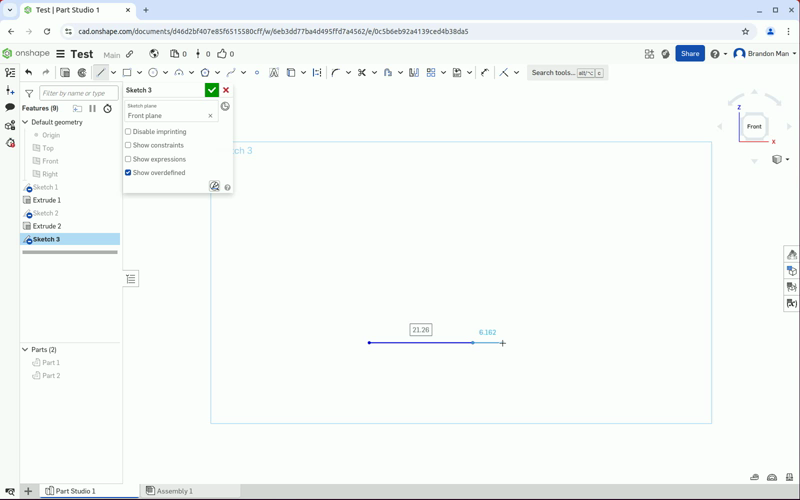
mouse_move(472, 321)
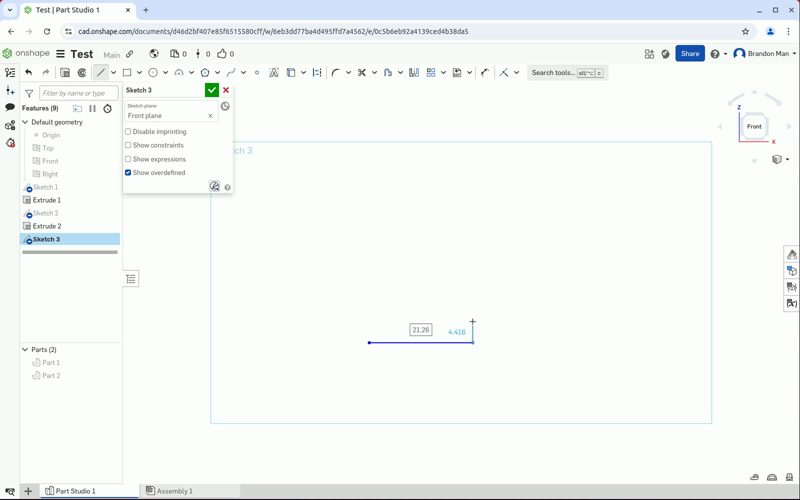
click(472, 321)
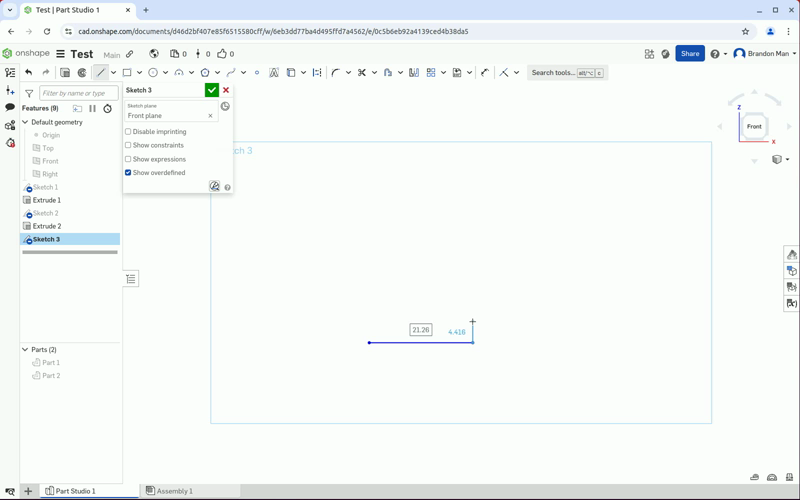
key_up(shift)
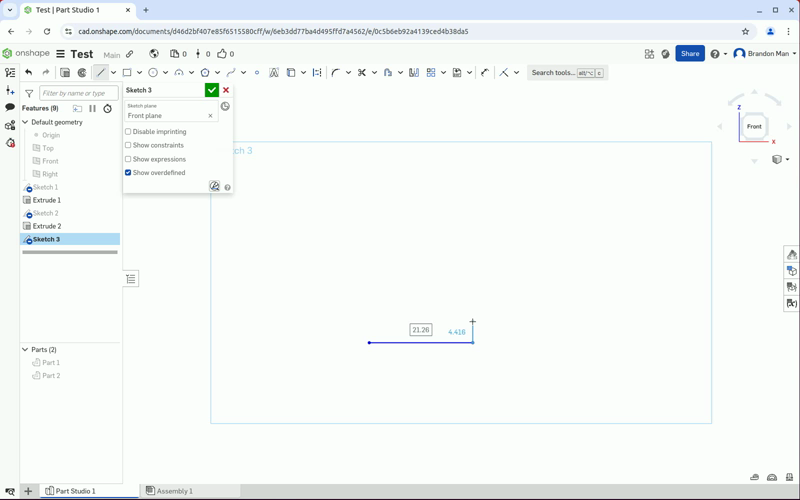
key_down(shift)
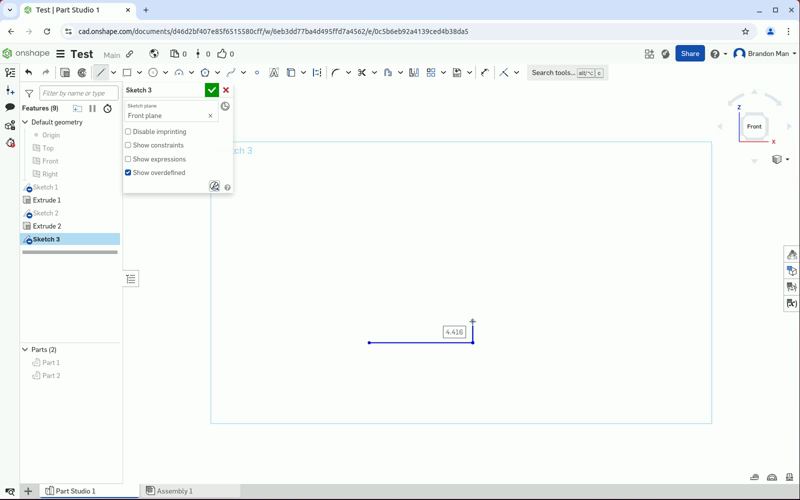
mouse_move(369, 321)
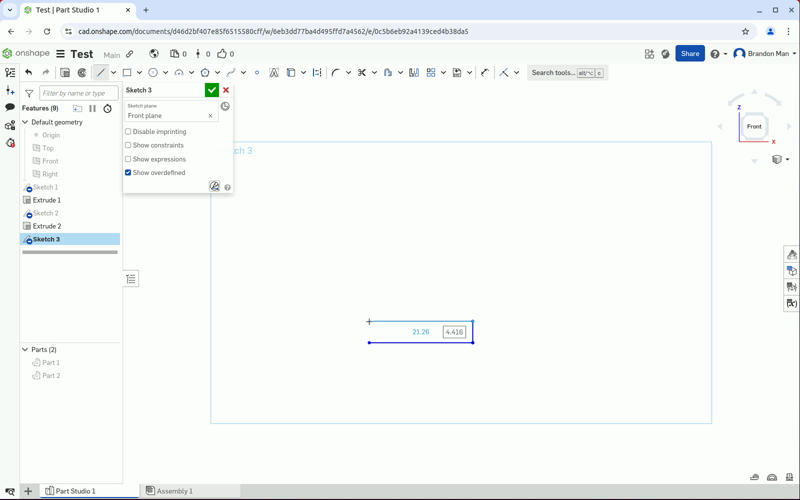
click(369, 321)
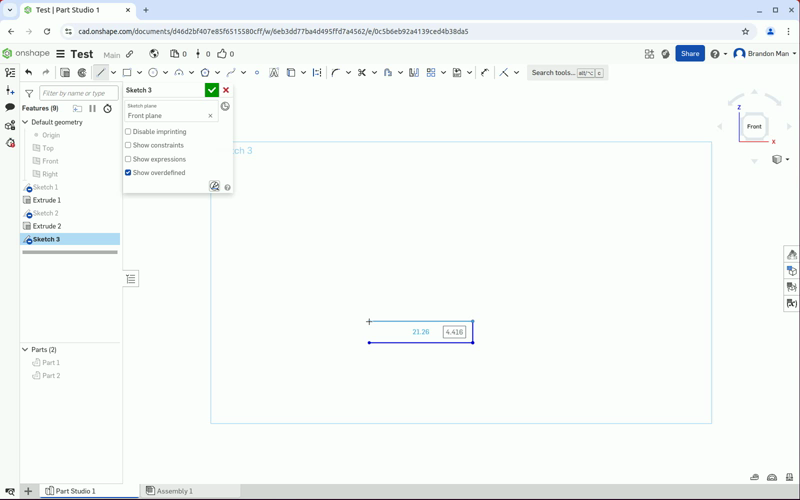
key_up(shift)
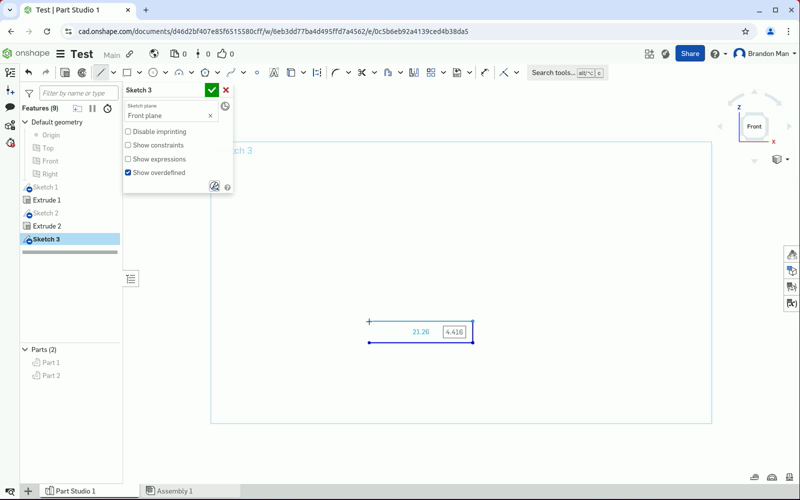
mouse_move(399, 321)
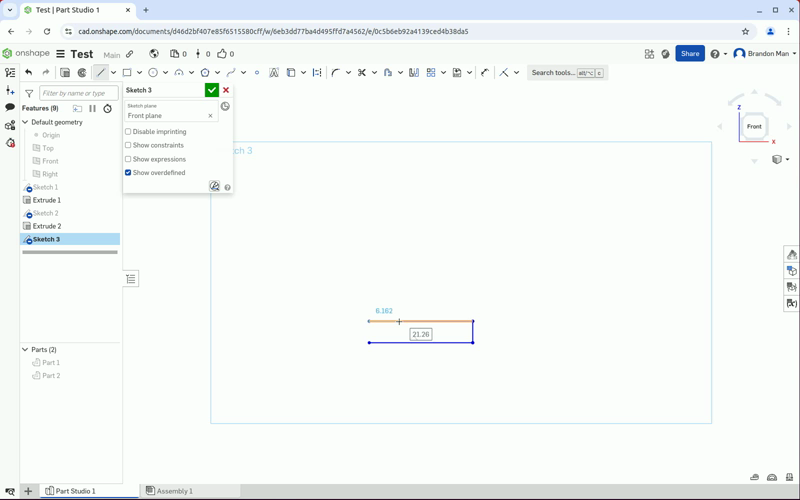
key_down(shift)
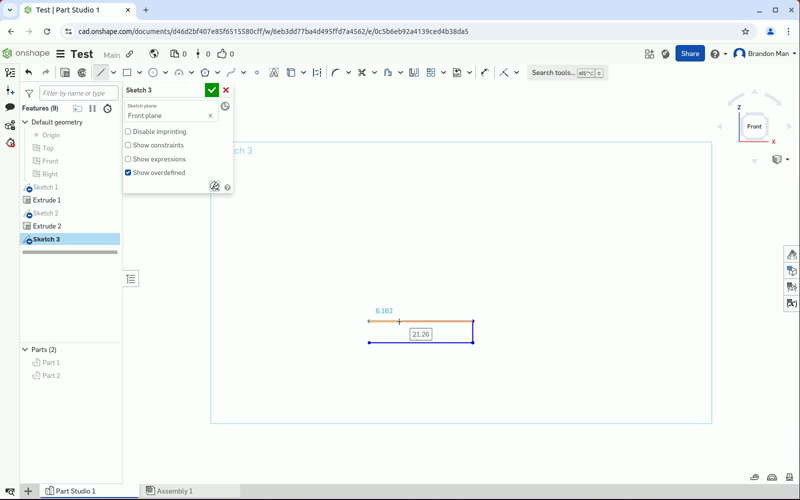
mouse_move(369, 342)
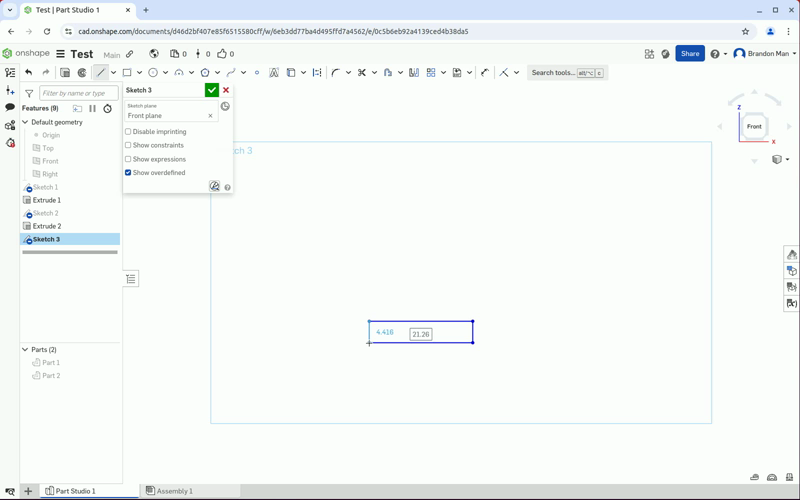
key_up(shift)
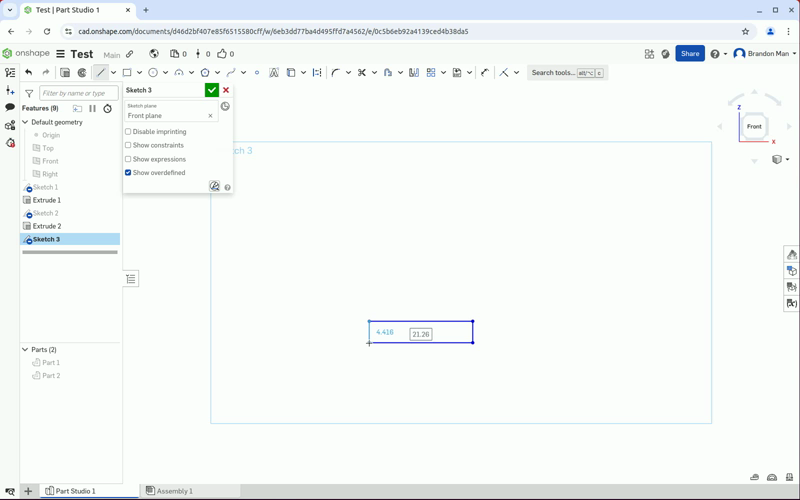
click(369, 342)
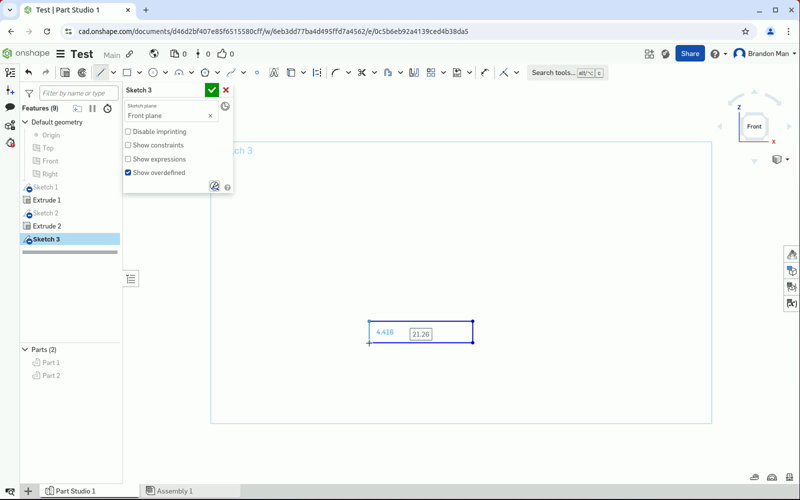
key(esc)
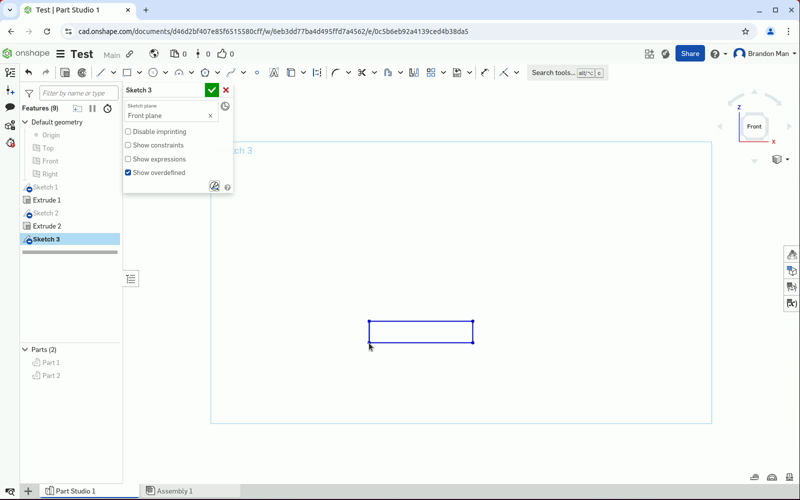
mouse_move(411, 326)
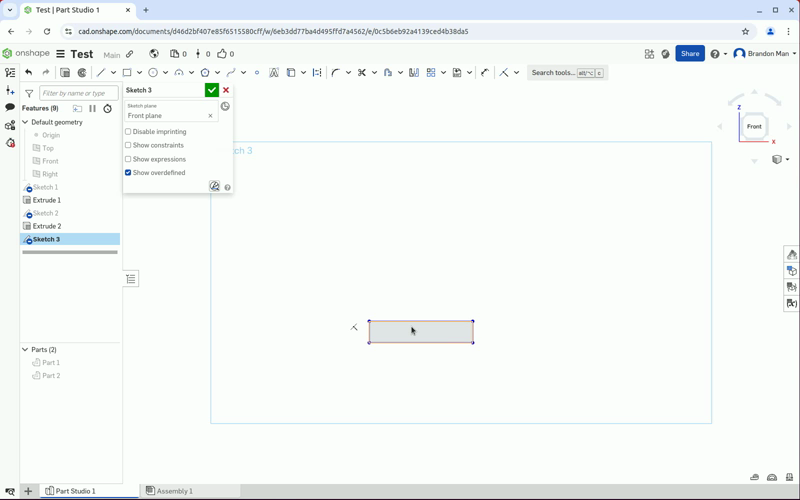
click(411, 326)
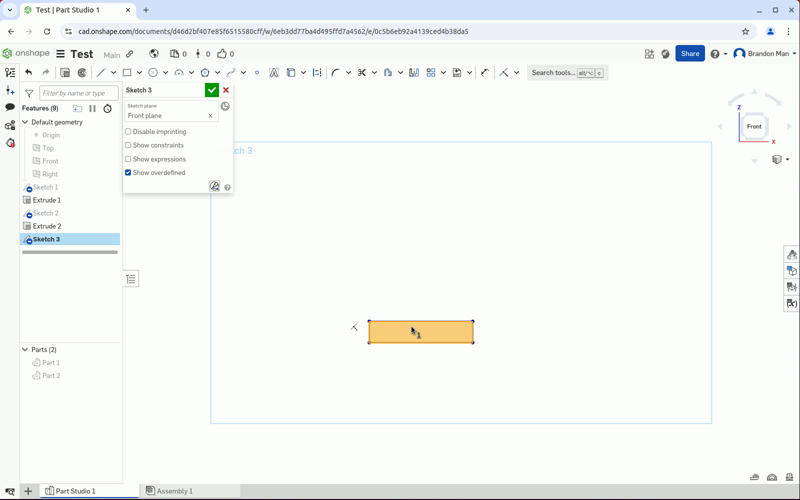
mouse_move(73, 352)
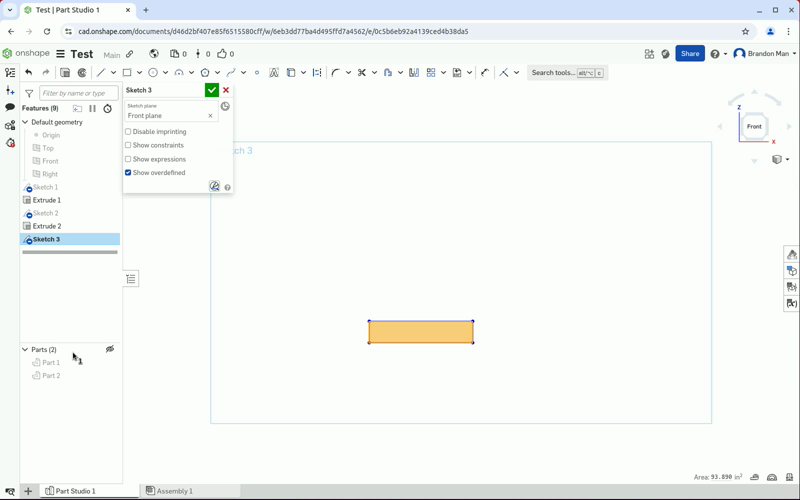
key(shift+y)
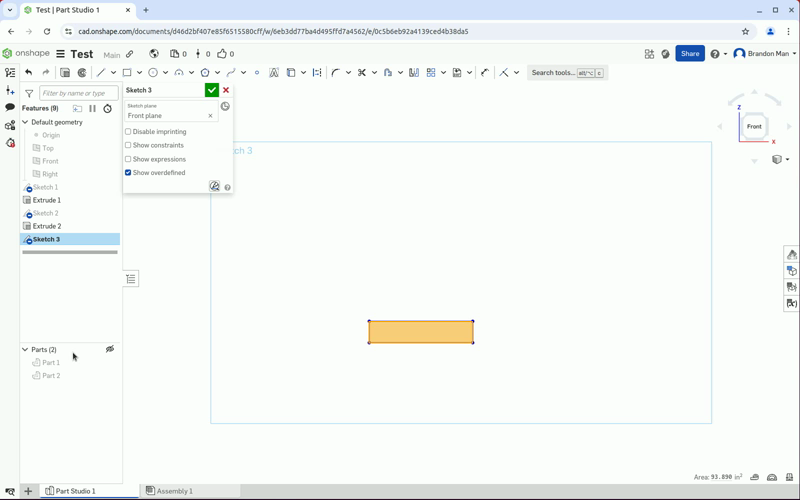
key(shift+e)
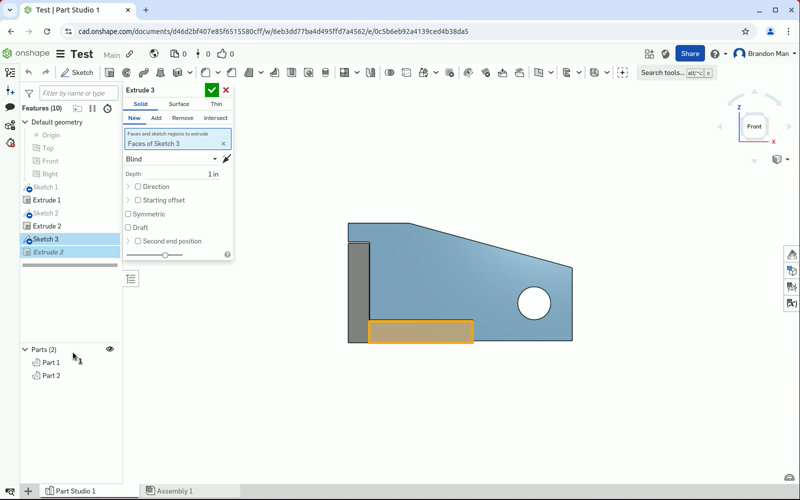
mouse_move(143, 106)
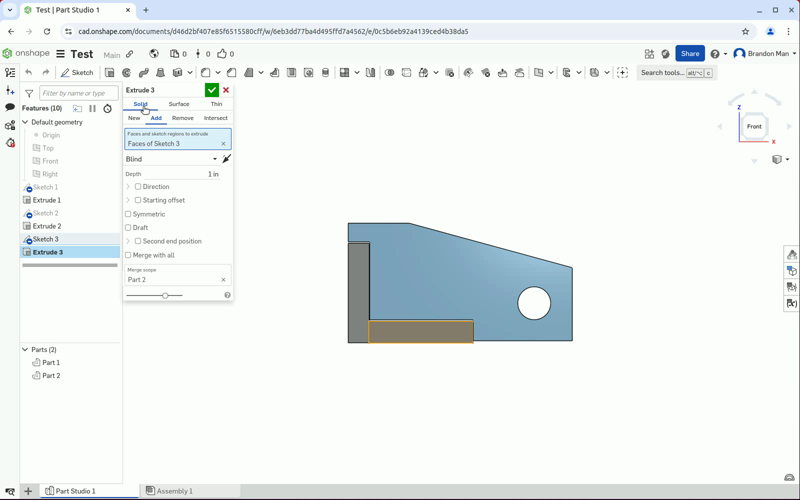
click(143, 106)
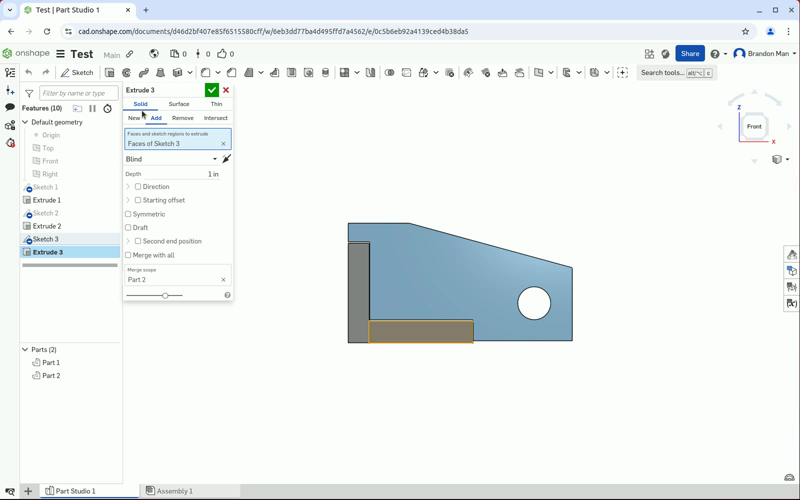
mouse_move(137, 120)
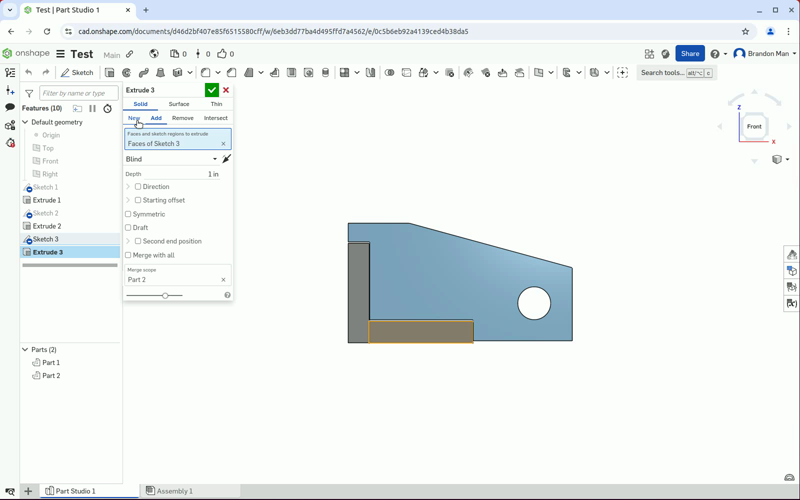
click(137, 120)
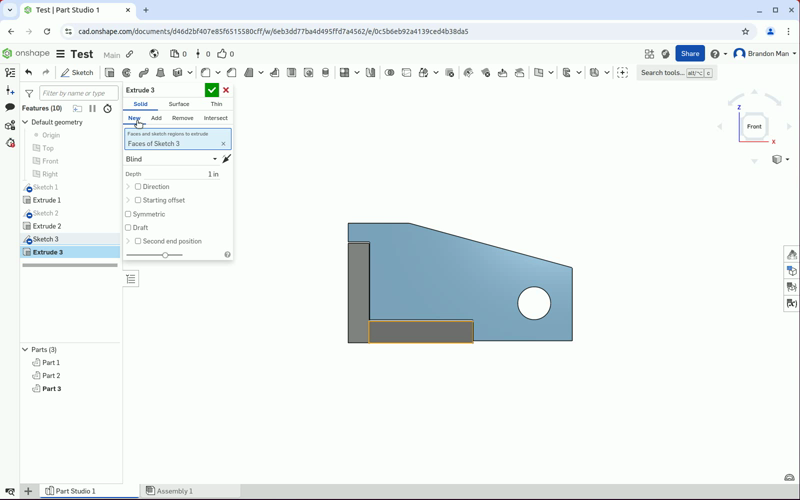
key(tab, 4)
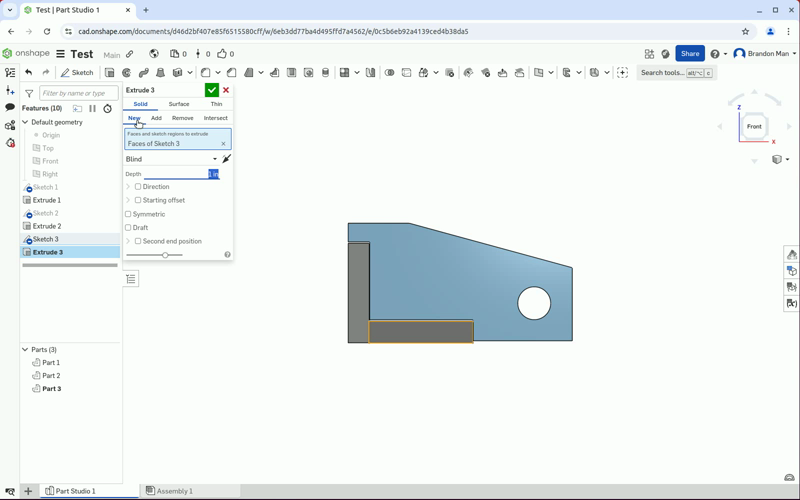
text(18.053)
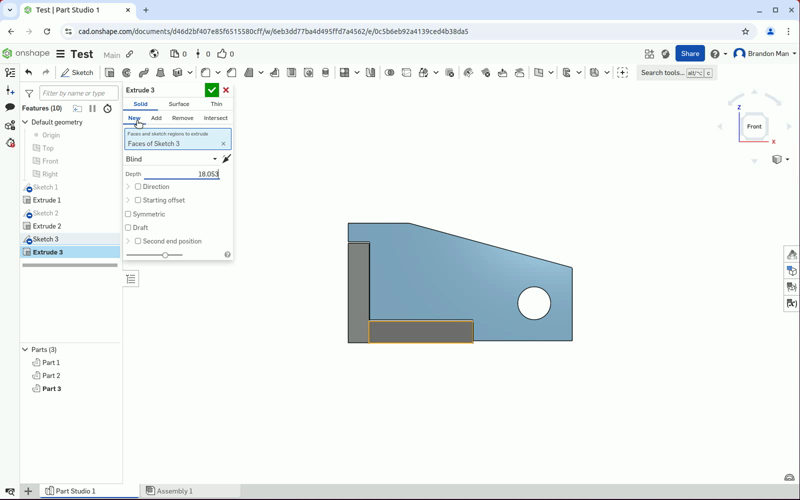
key(enter)
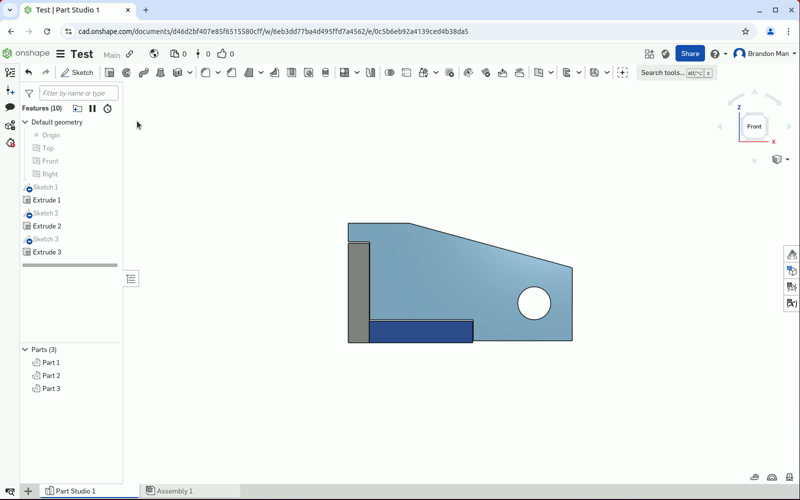
key(shift+h)
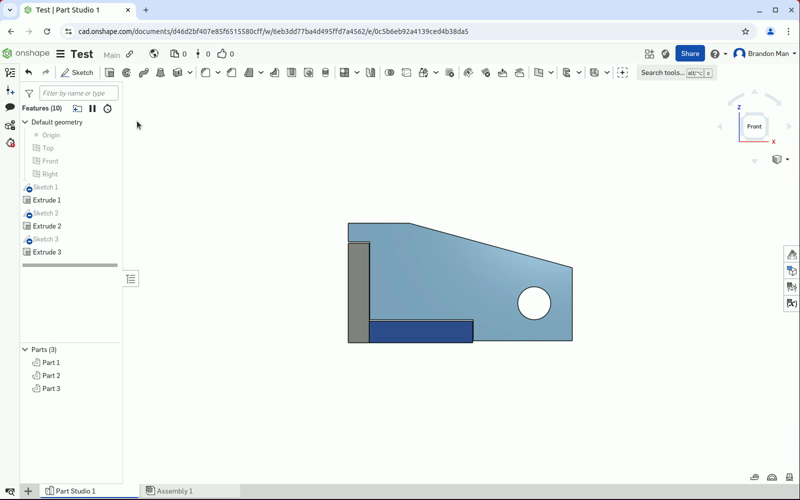
key(shift+h)
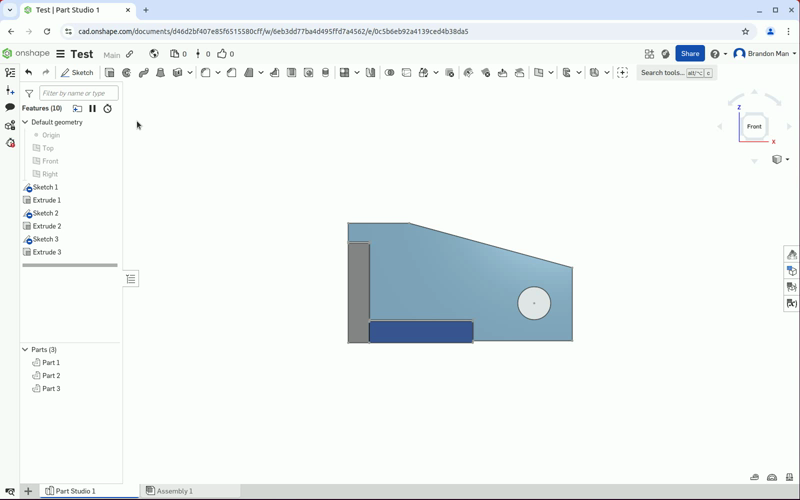
key(shift+7)
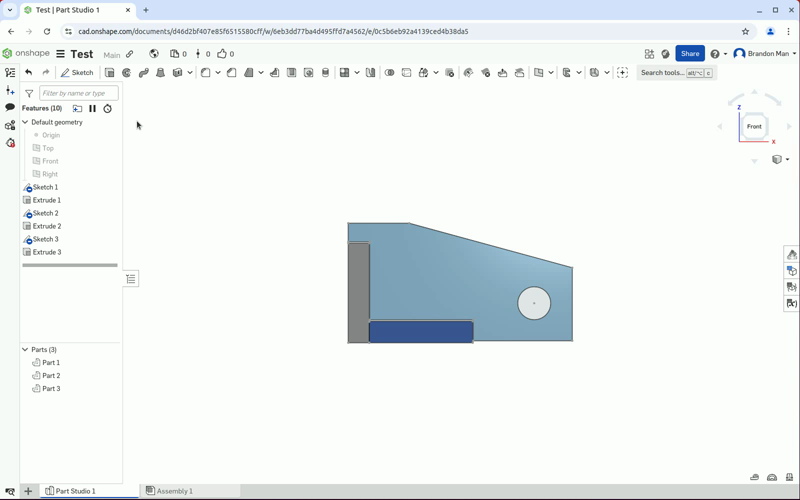
key(left, 2)
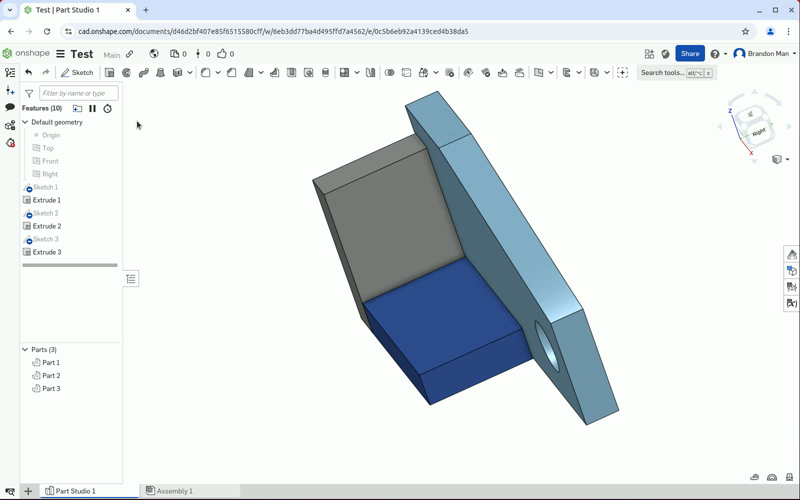
key(down, 2)
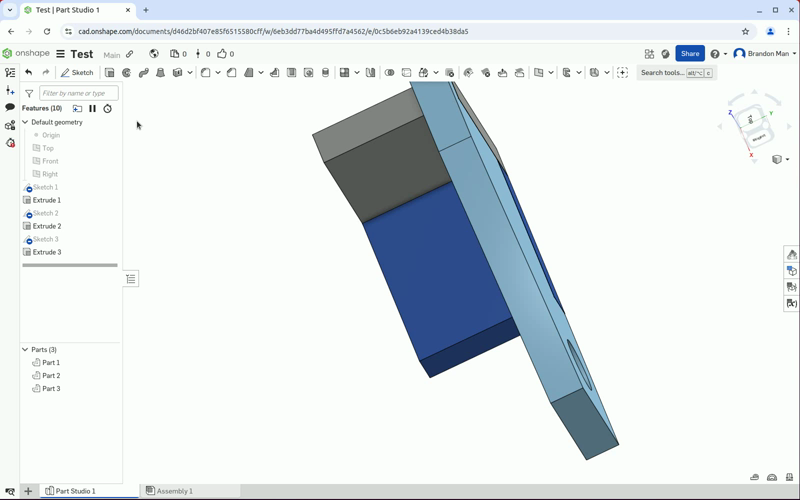
key(up, 2)
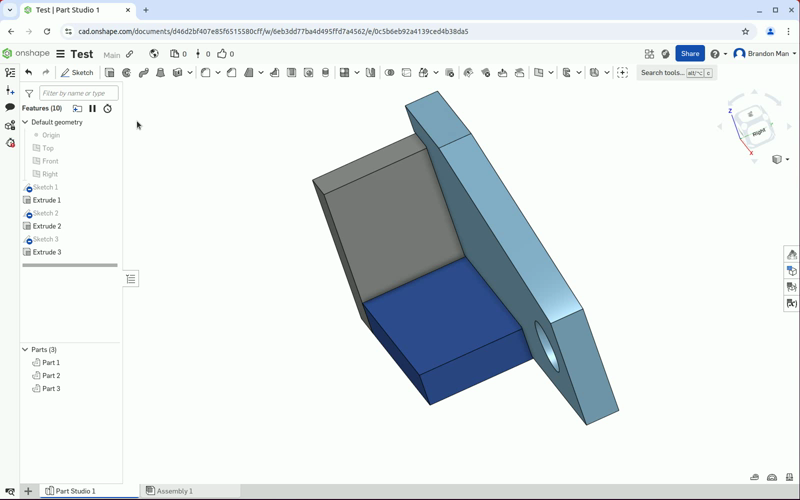
key(right, 2)
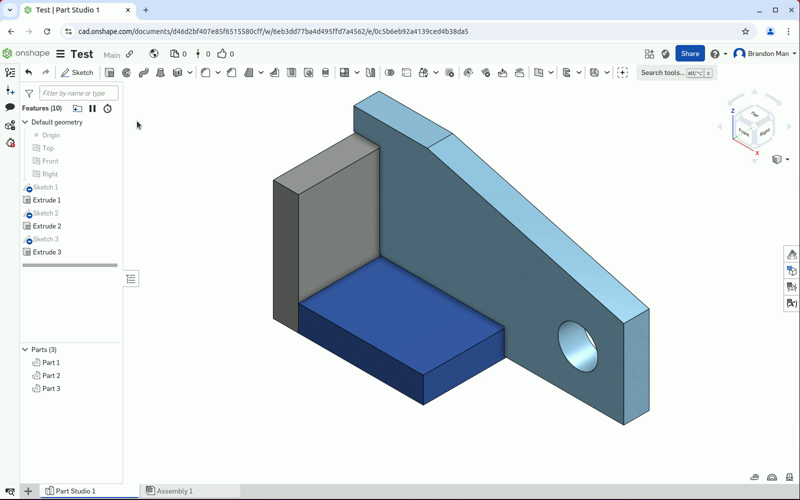
mouse_move(73, 189)
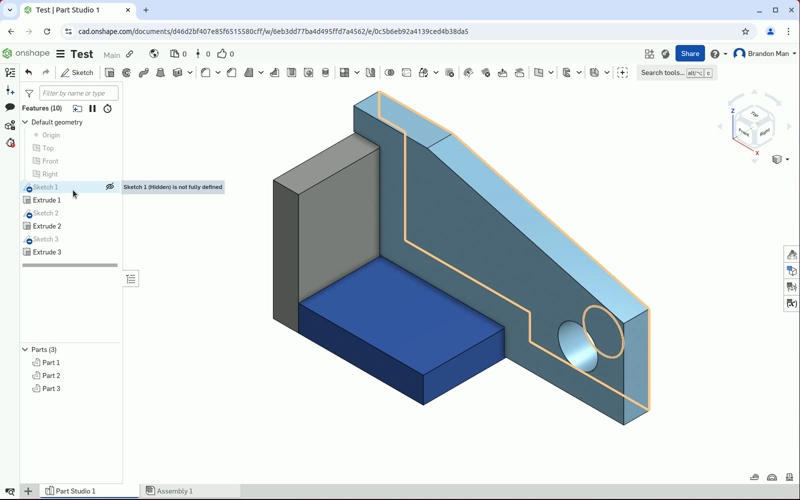
click(73, 189)